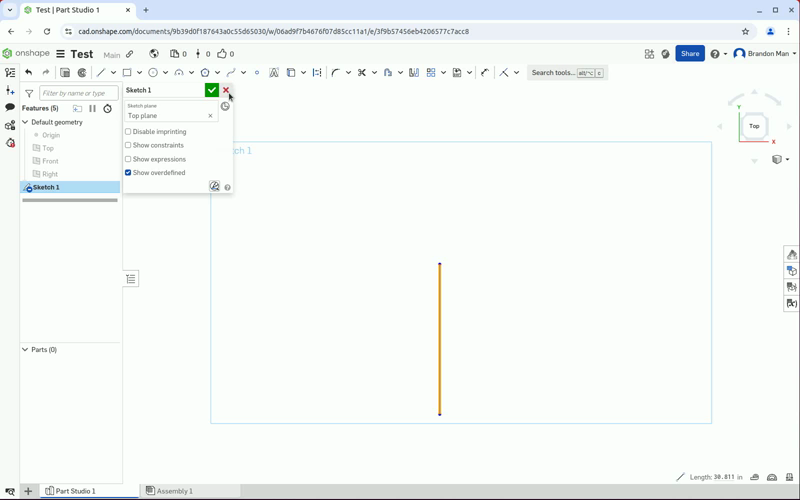
key(shift+h)
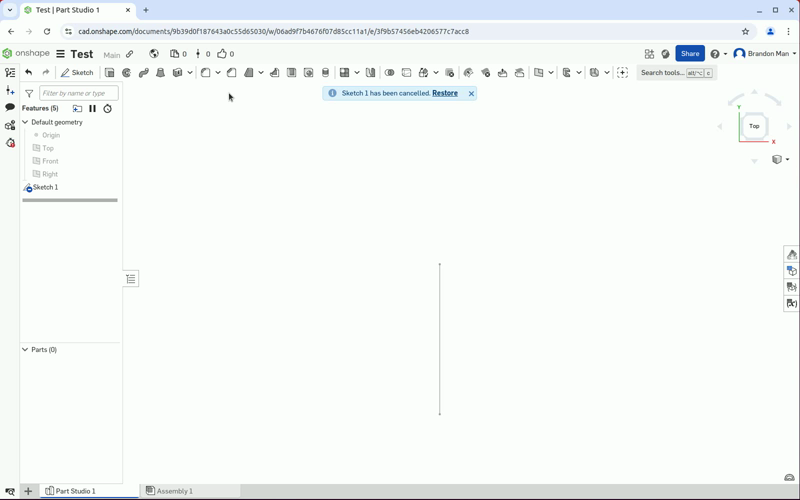
mouse_move(73, 352)
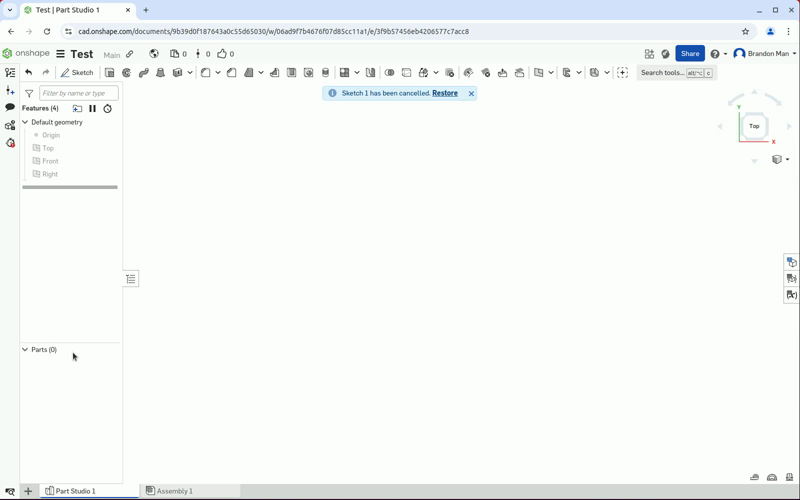
key(y)
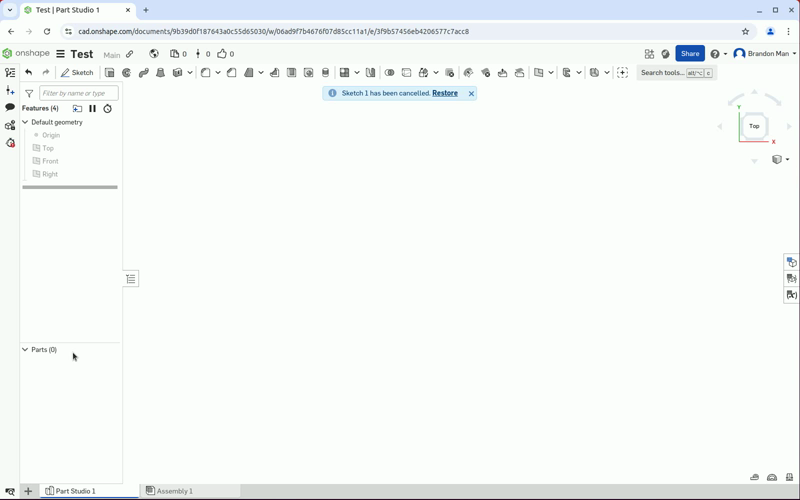
key(shift+p)
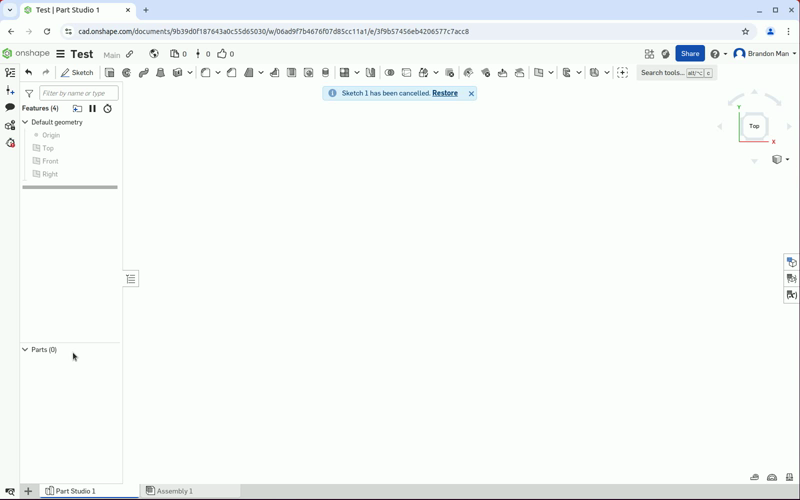
key(space)
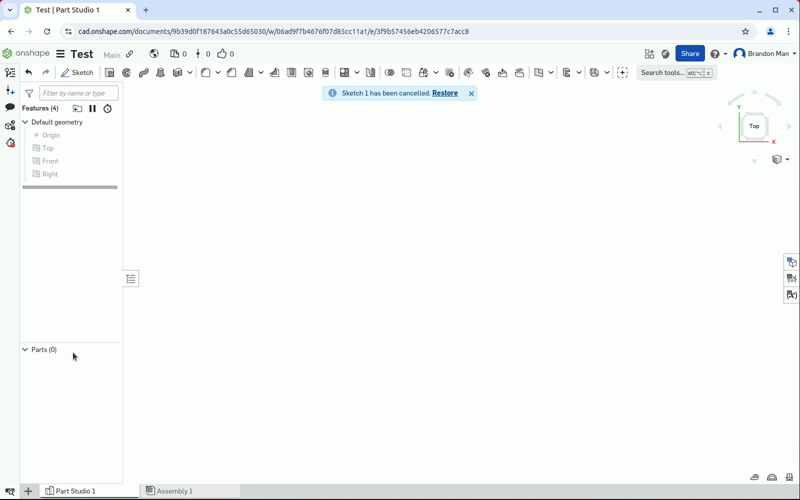
key_down(shift)
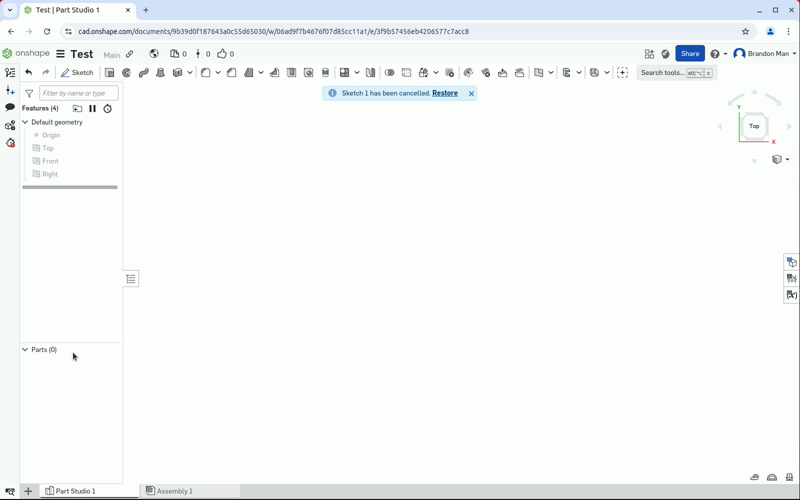
key(up)
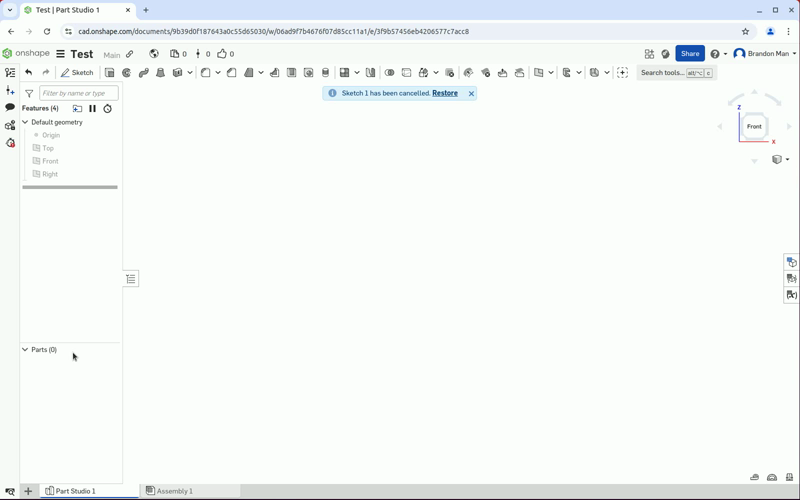
key_up(shift)
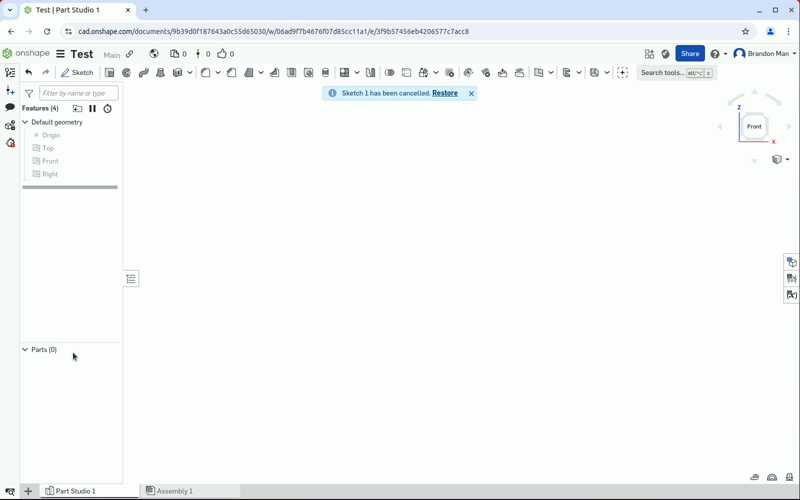
mouse_move(73, 352)
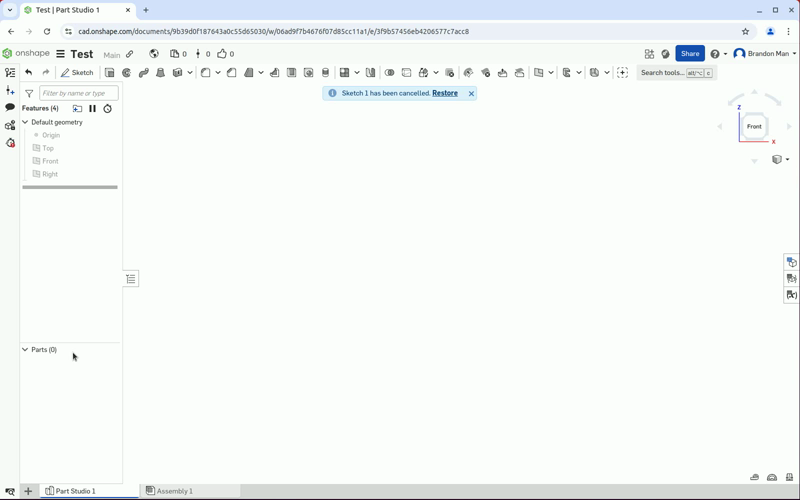
key(shift+y)
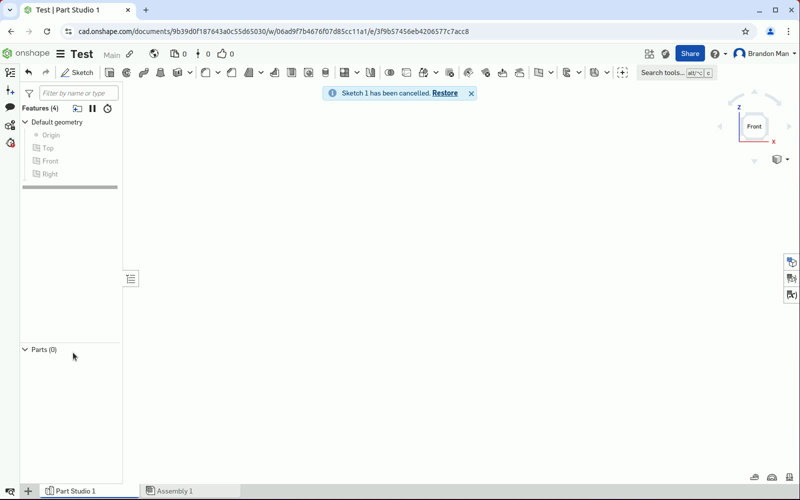
key(shift+s)
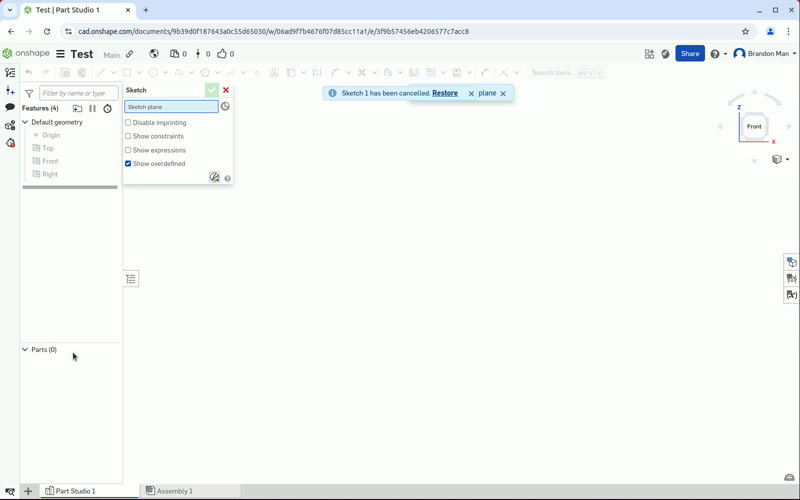
mouse_move(73, 163)
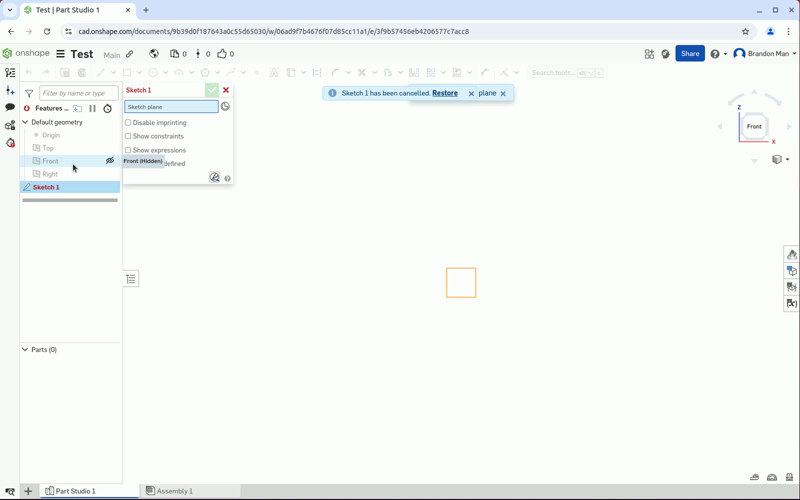
click(73, 163)
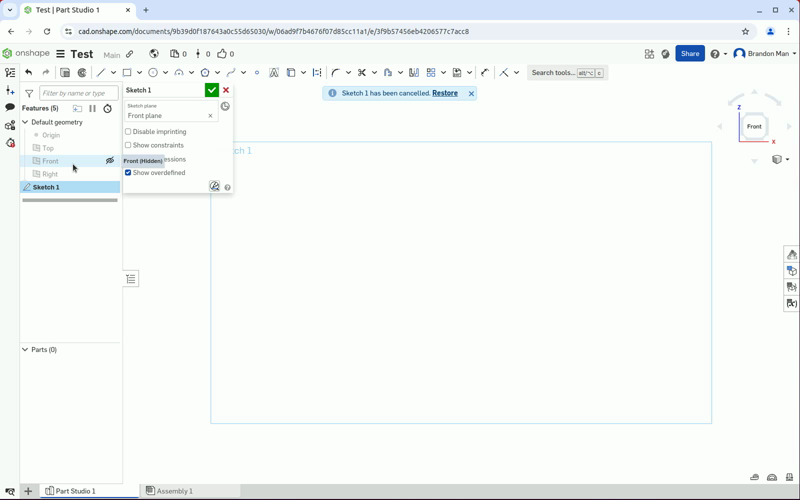
mouse_move(73, 352)
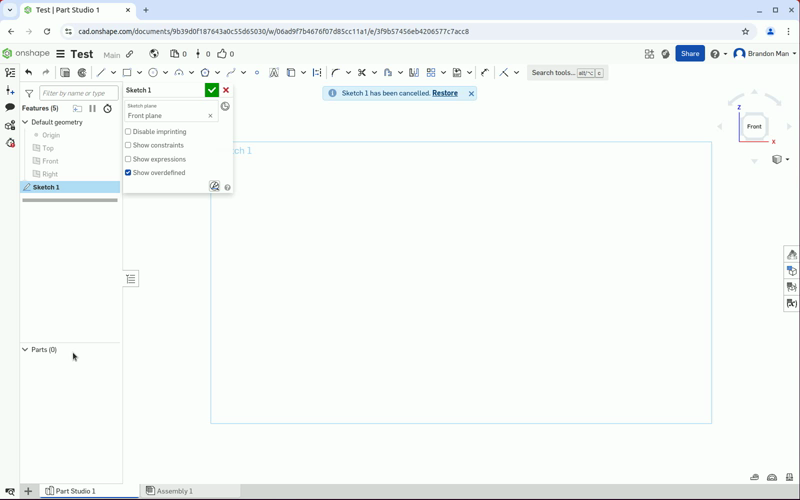
key(y)
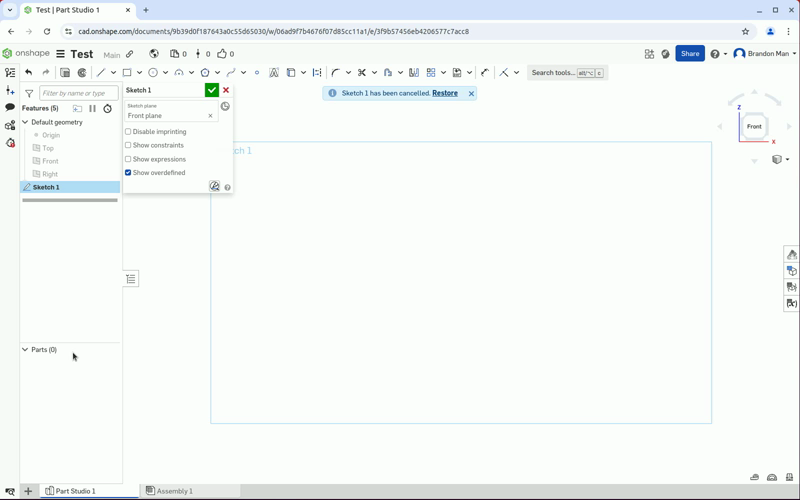
key(l)
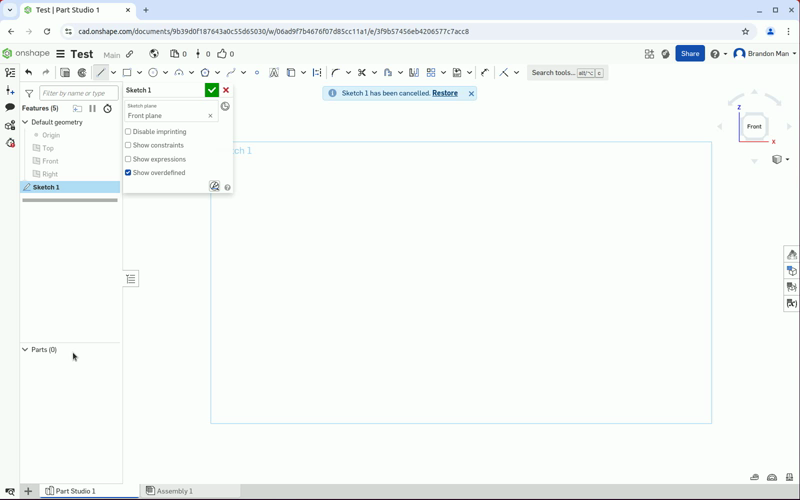
key_down(shift)
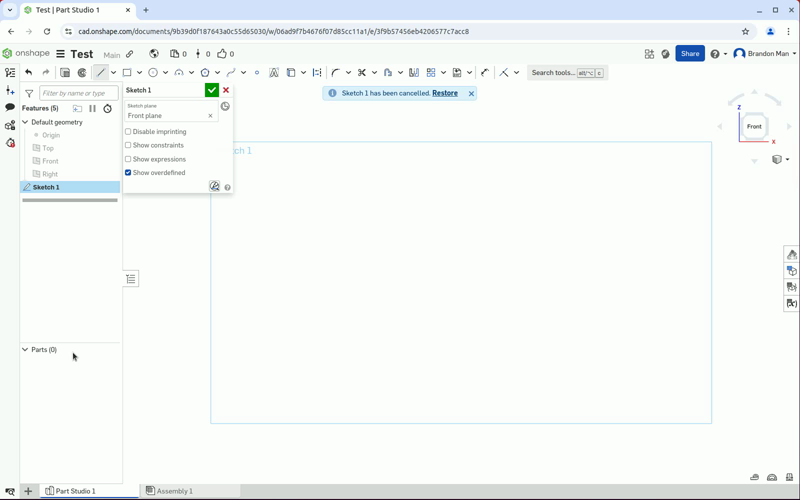
mouse_move(348, 305)
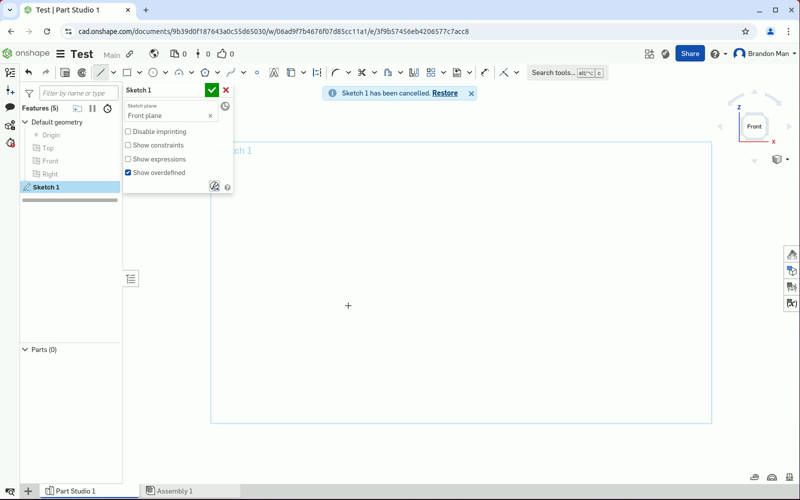
click(348, 305)
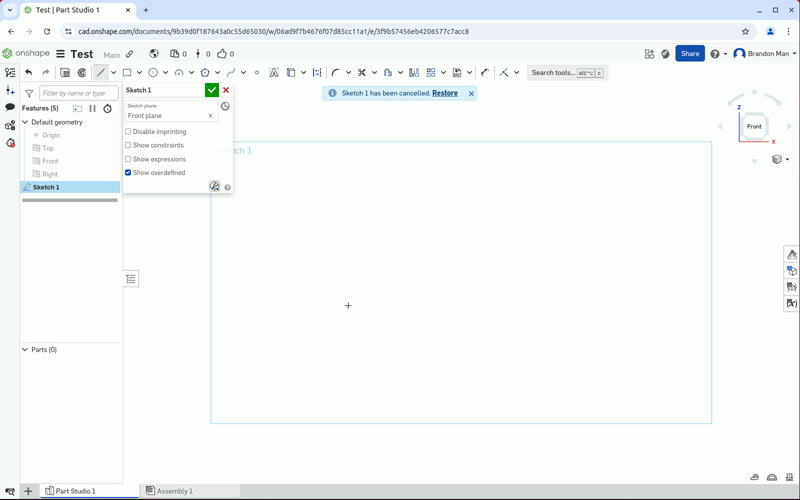
key_up(shift)
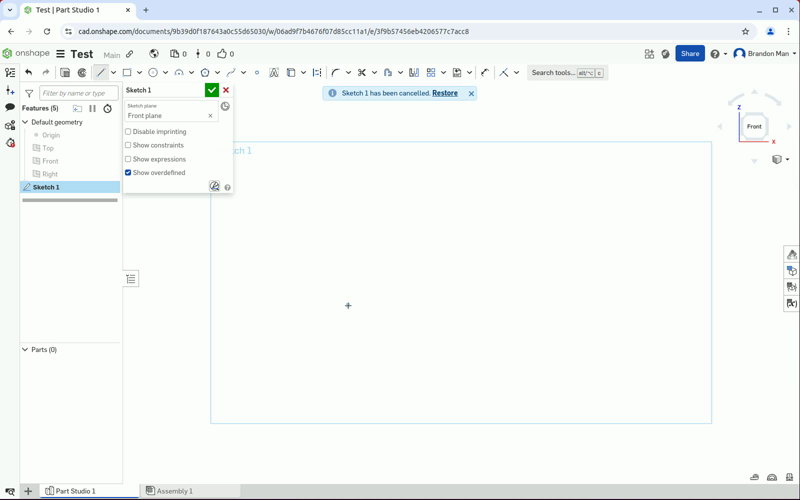
key_down(shift)
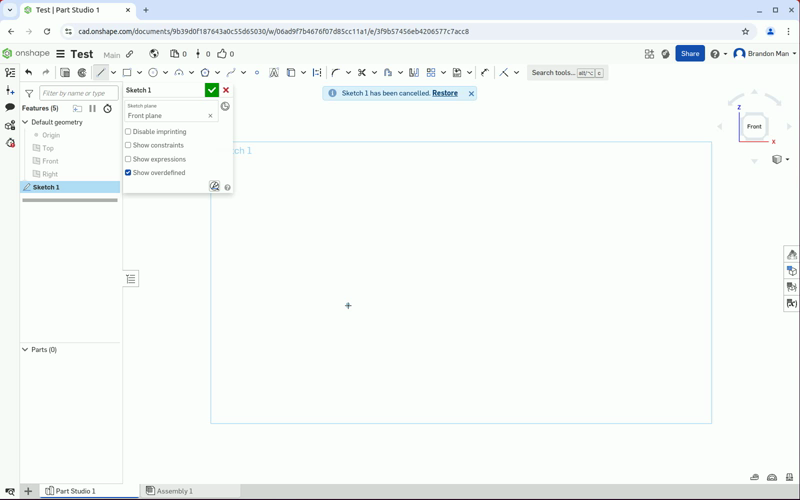
mouse_move(475, 305)
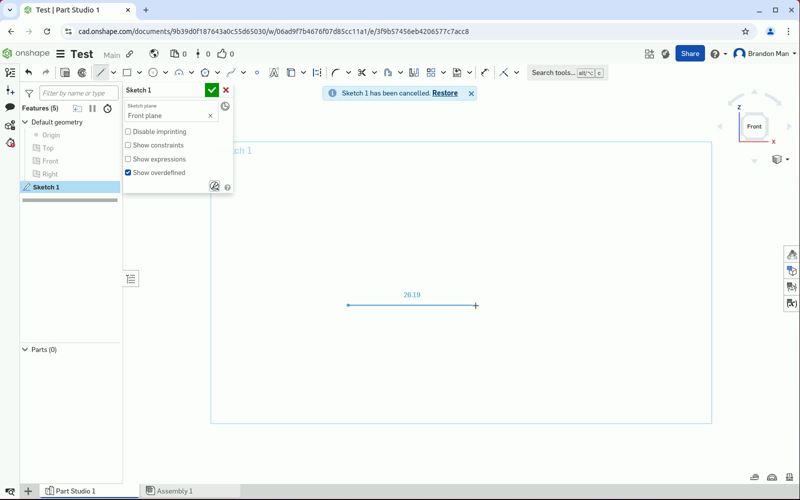
click(475, 305)
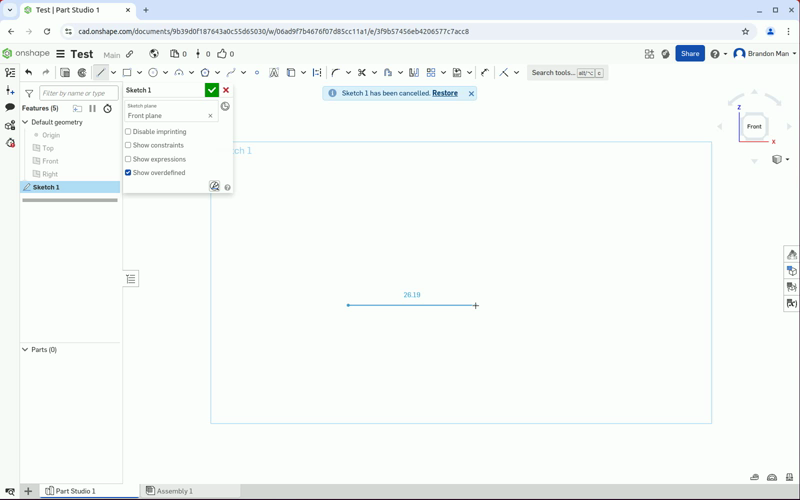
key_up(shift)
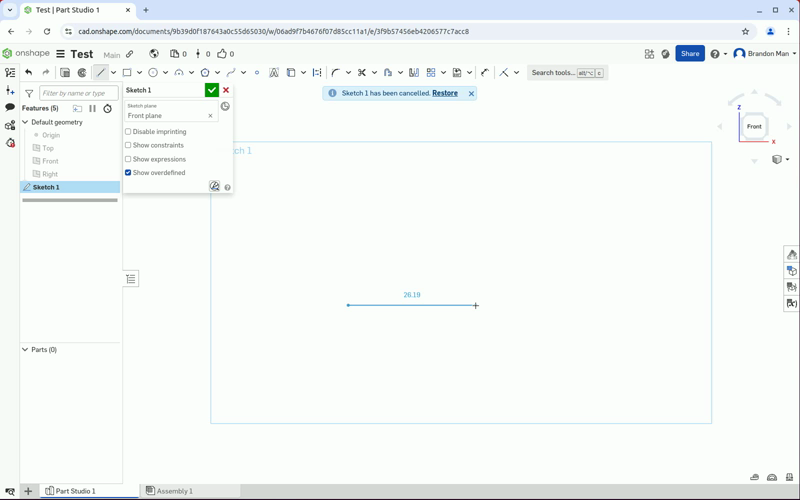
key_down(shift)
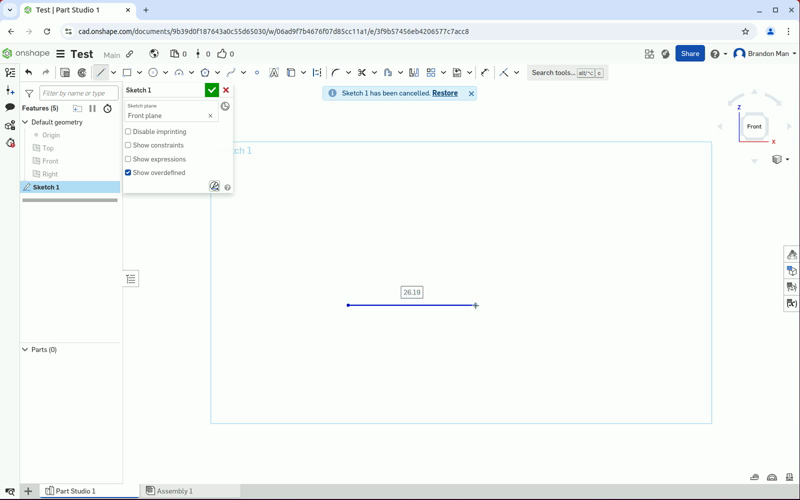
mouse_move(475, 177)
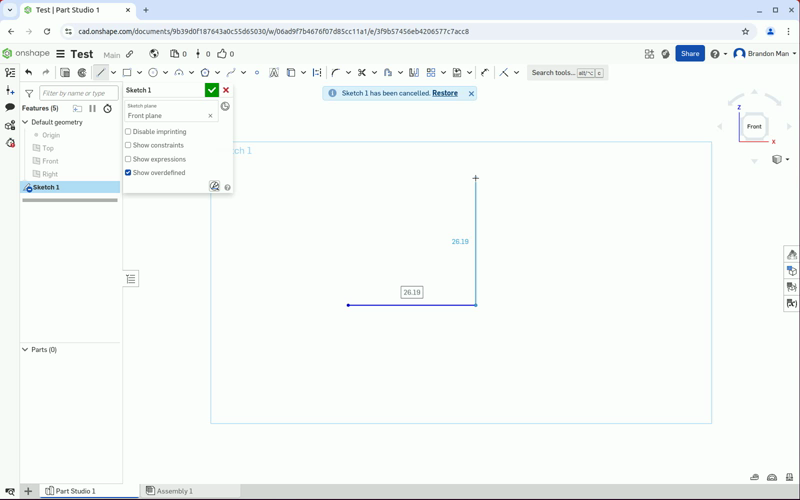
click(475, 177)
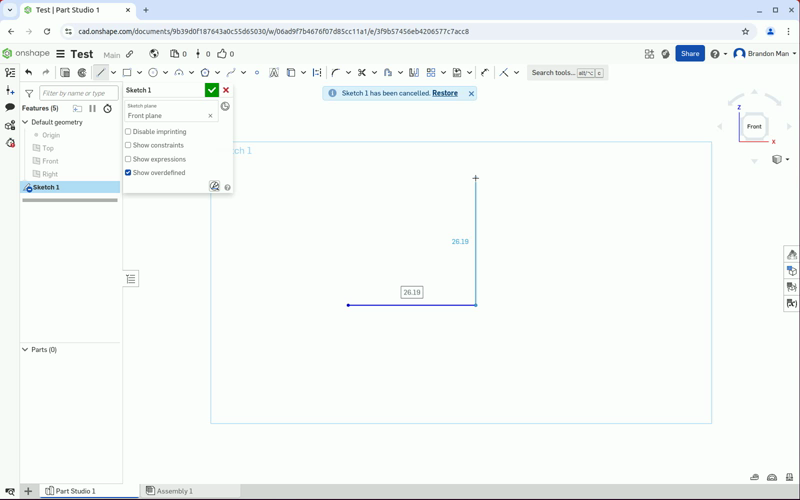
key_up(shift)
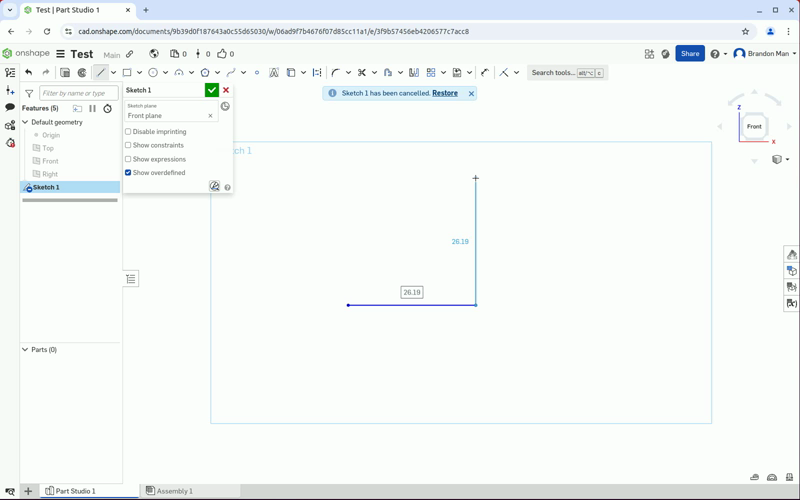
key_down(shift)
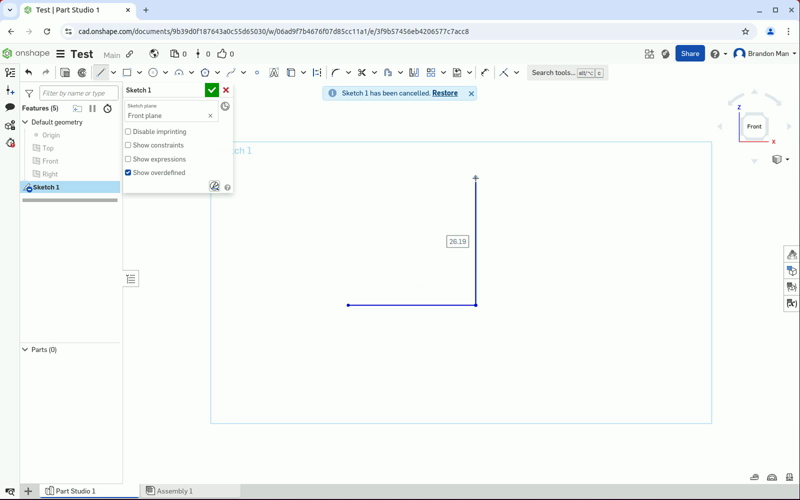
mouse_move(348, 177)
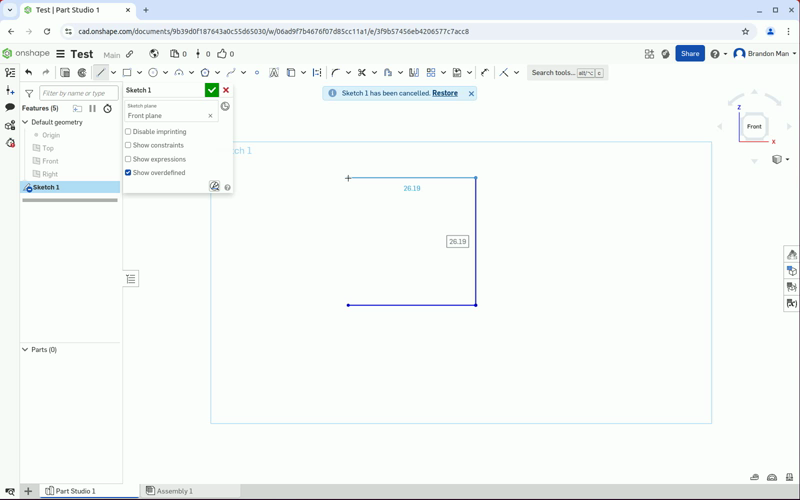
click(348, 177)
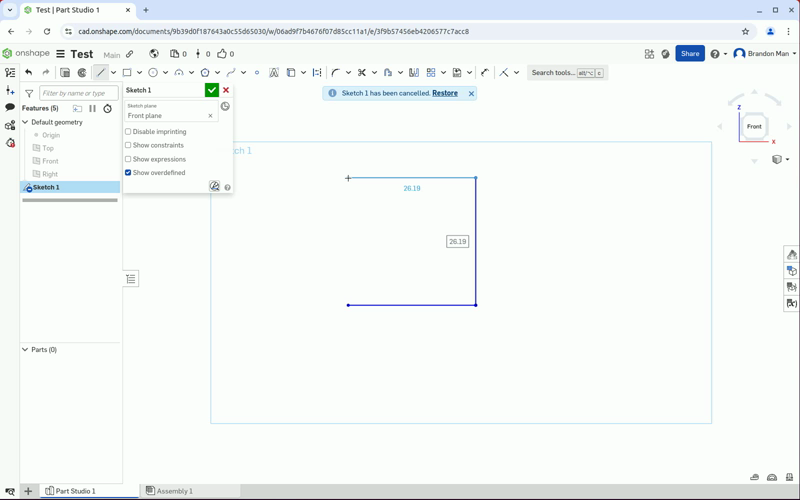
key_up(shift)
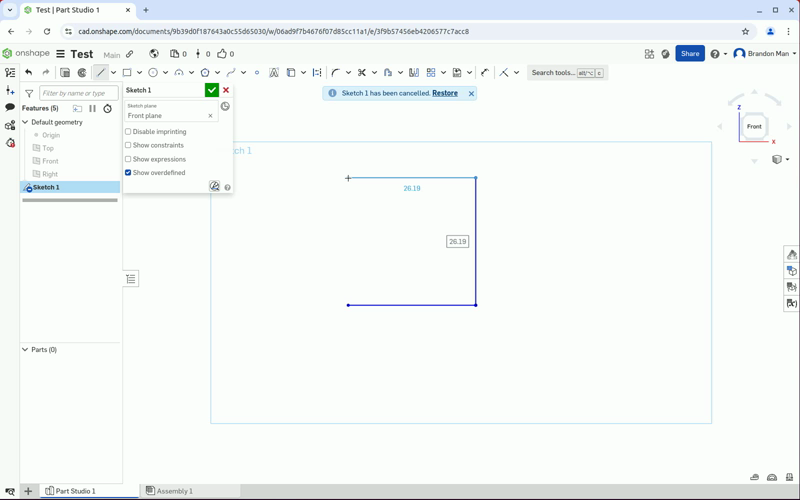
key_down(shift)
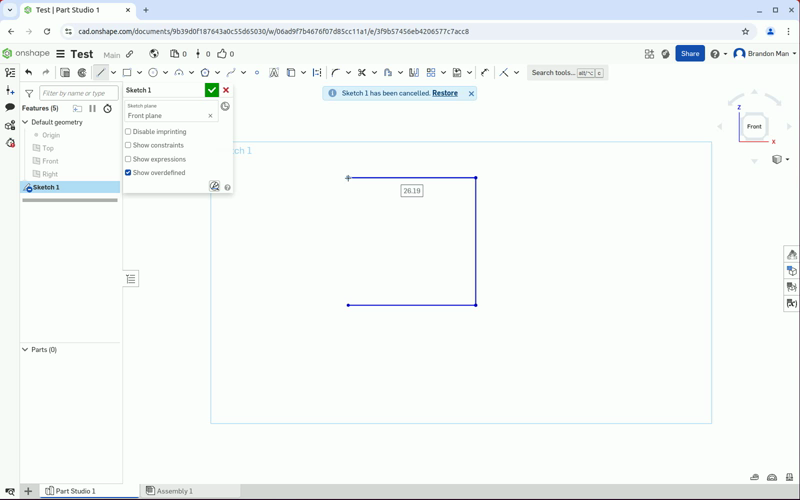
mouse_move(348, 305)
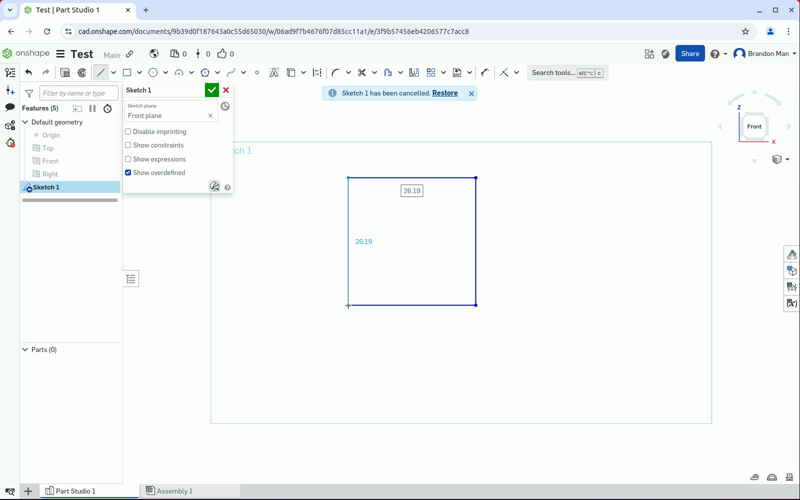
key_up(shift)
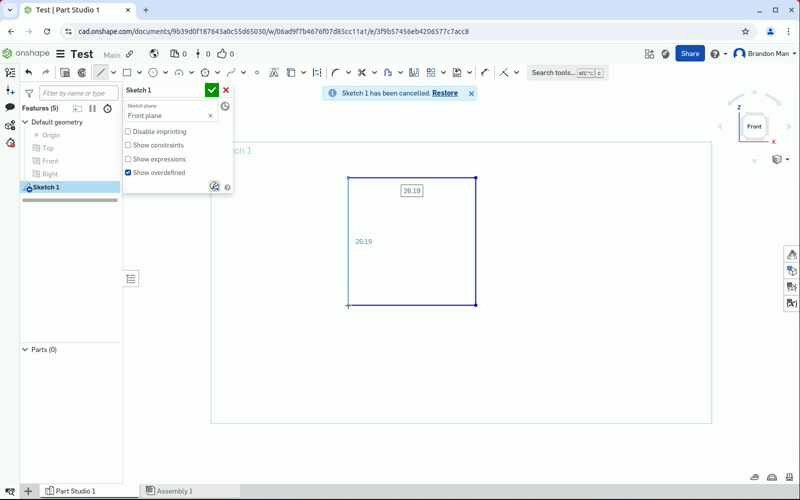
click(348, 305)
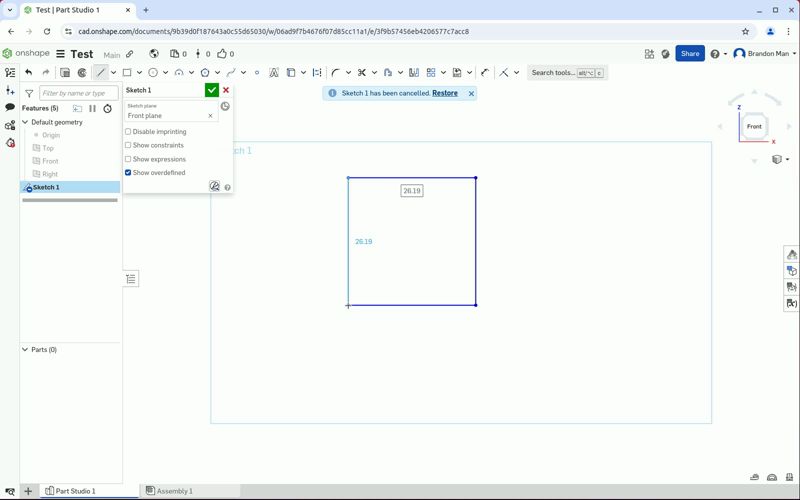
key(esc)
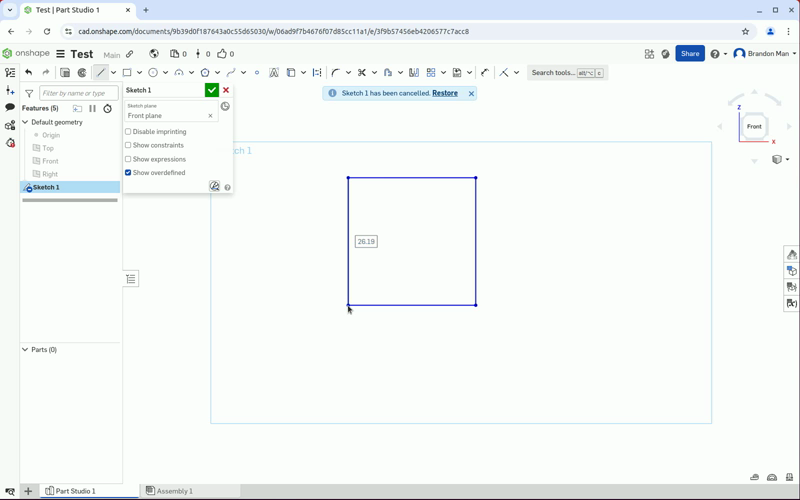
mouse_move(367, 222)
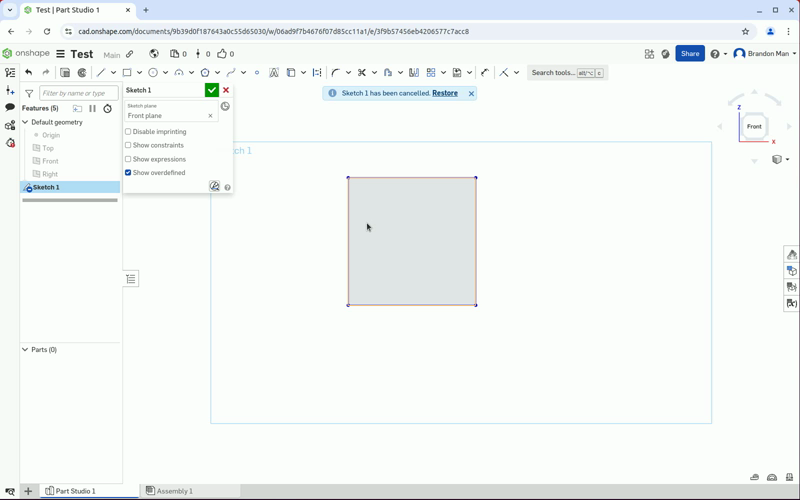
click(367, 222)
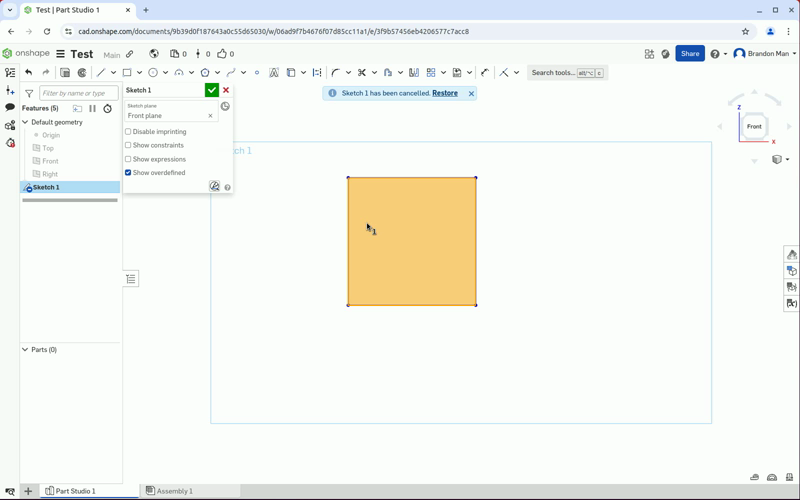
mouse_move(73, 352)
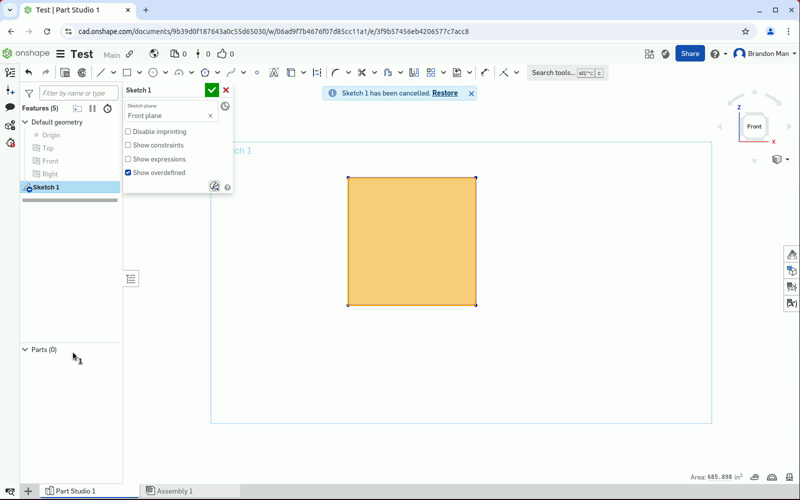
key(shift+y)
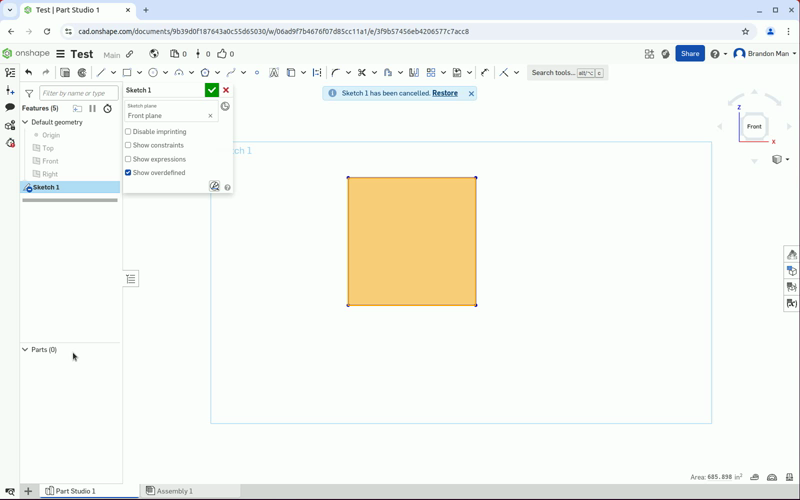
key(shift+e)
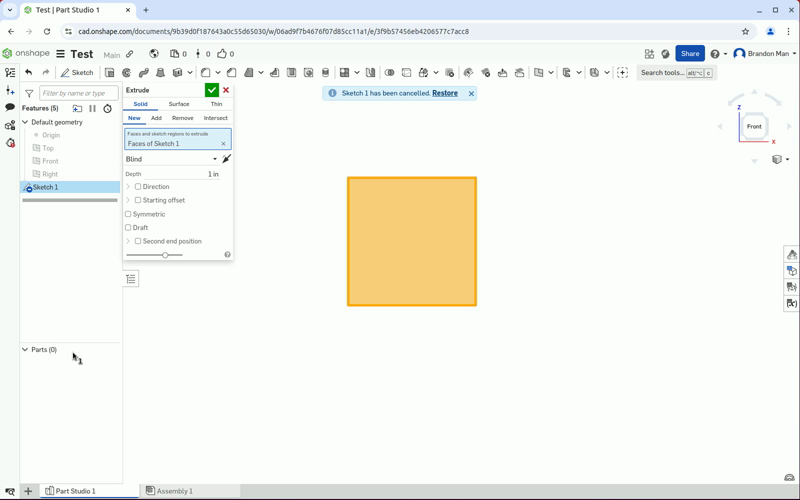
mouse_move(143, 106)
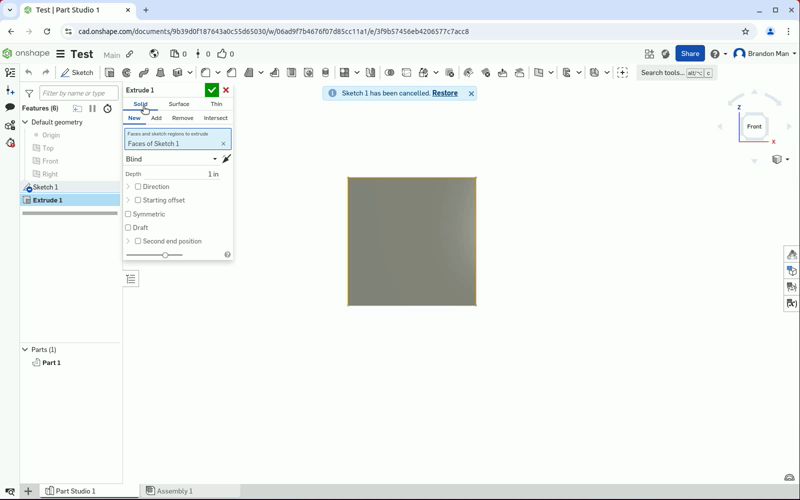
click(143, 106)
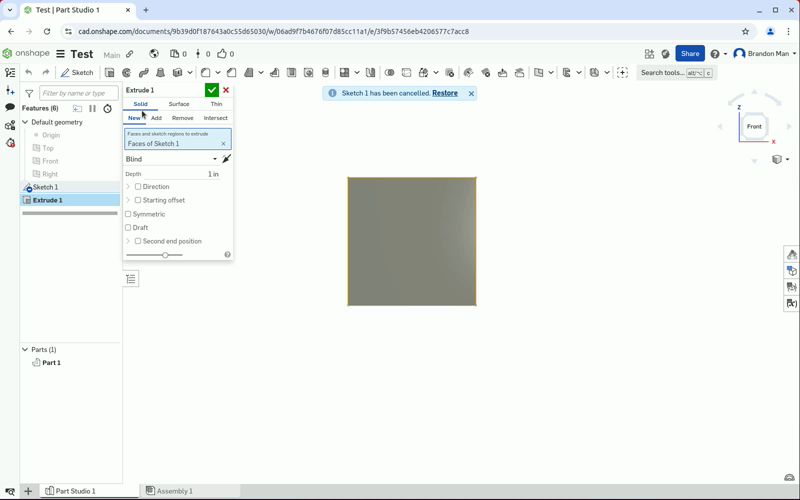
mouse_move(137, 120)
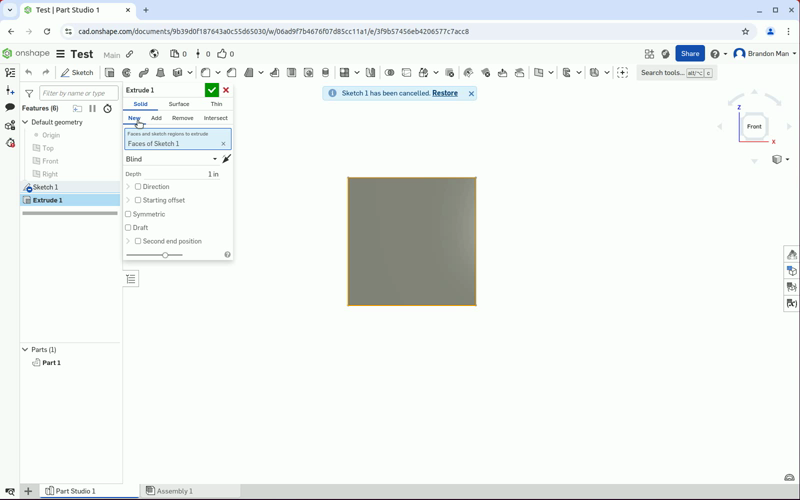
click(137, 120)
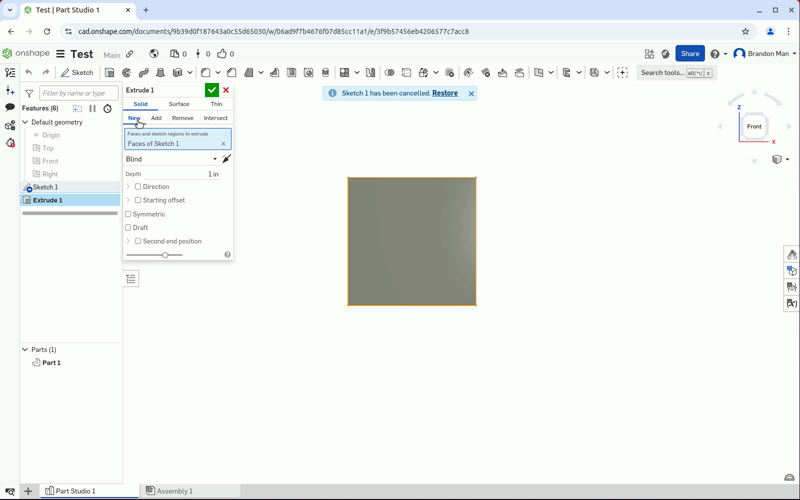
key(tab, 4)
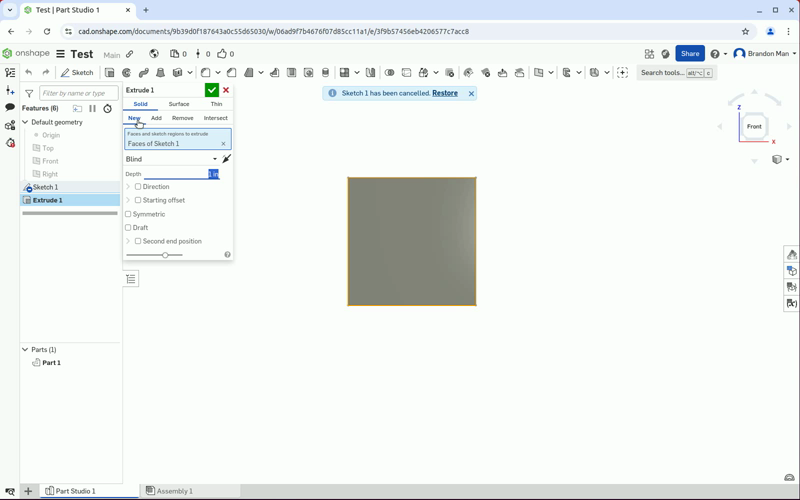
text(0.722)
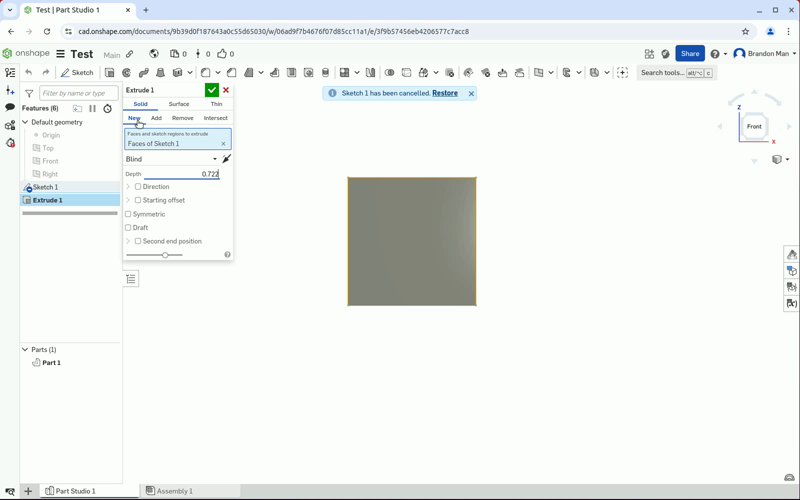
key(enter)
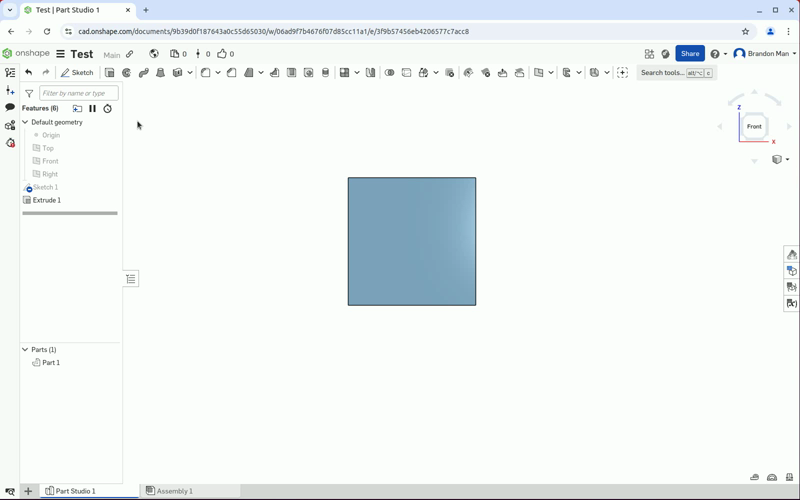
key(shift+h)
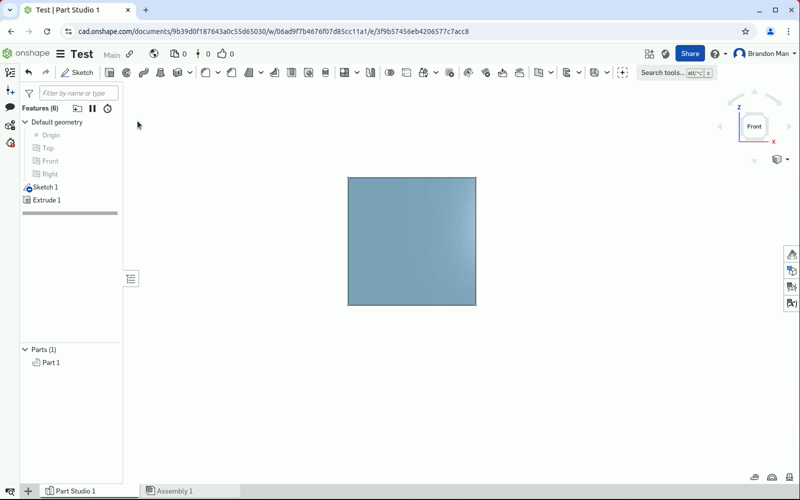
key(shift+h)
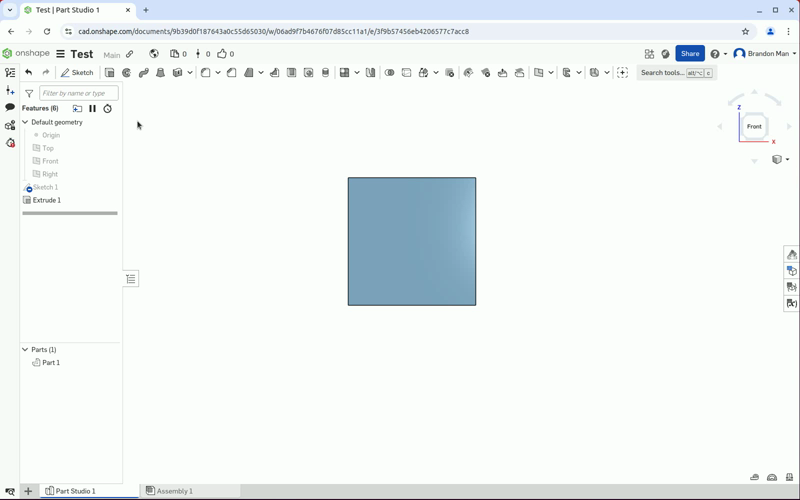
mouse_move(73, 189)
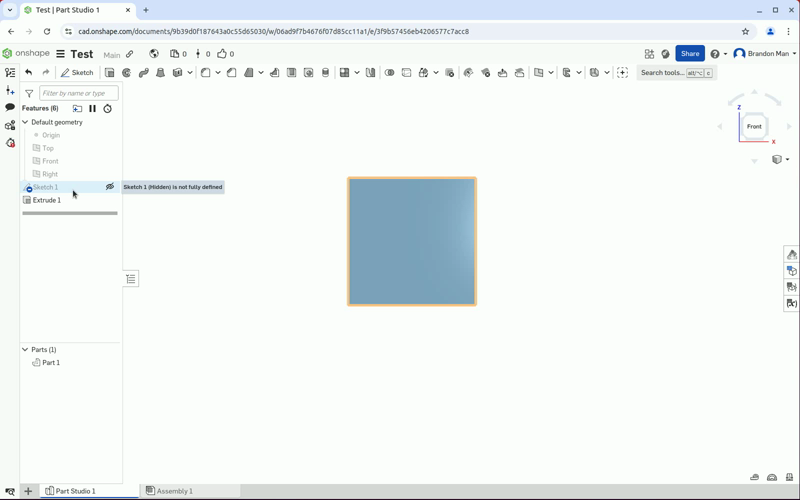
click(73, 189)
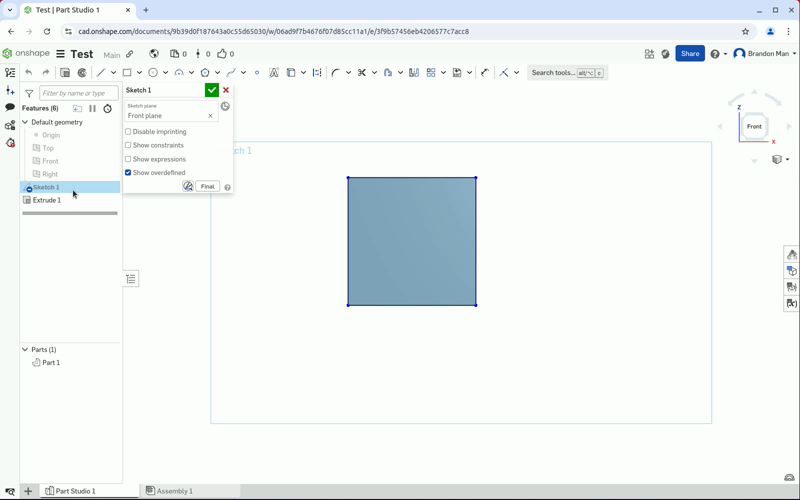
mouse_move(229, 92)
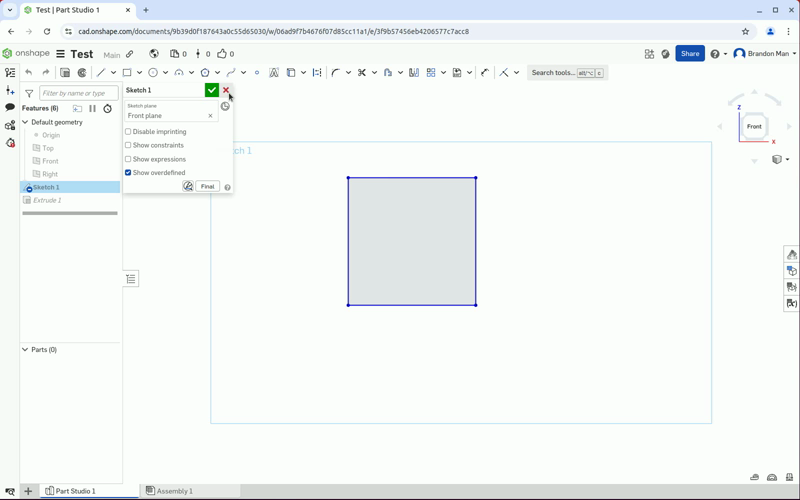
click(229, 92)
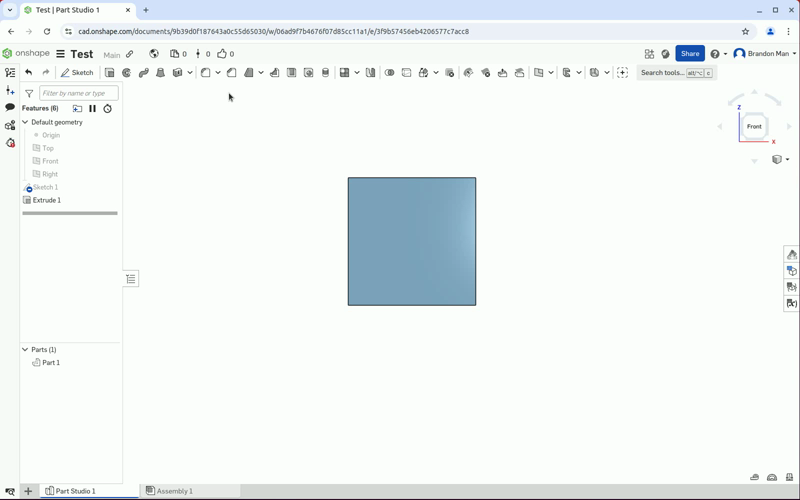
mouse_move(541, 75)
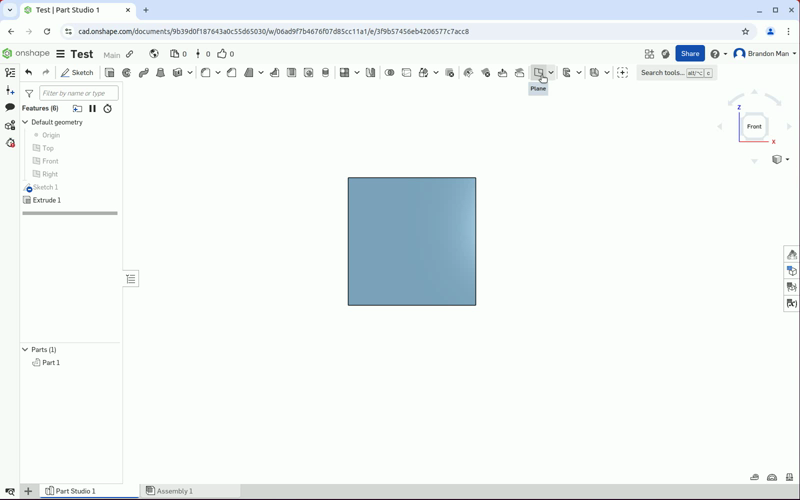
click(541, 75)
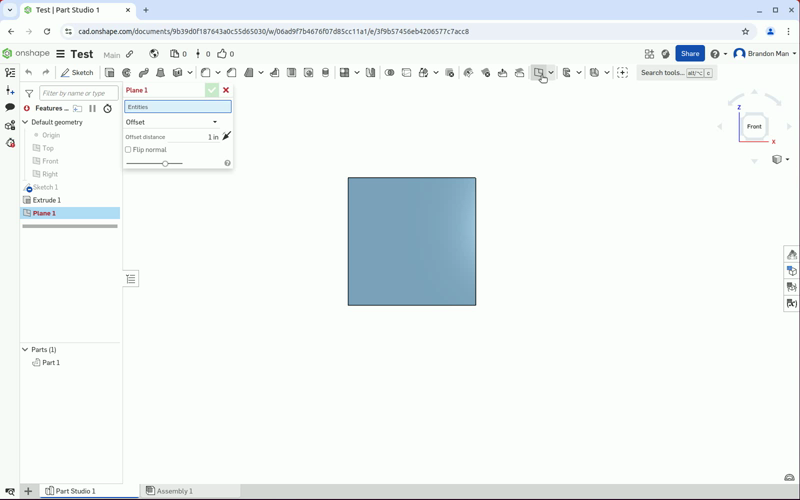
mouse_move(73, 163)
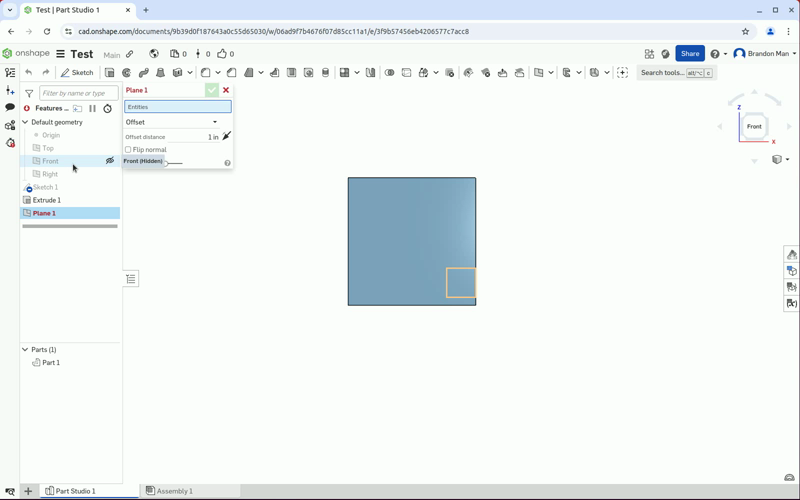
click(73, 163)
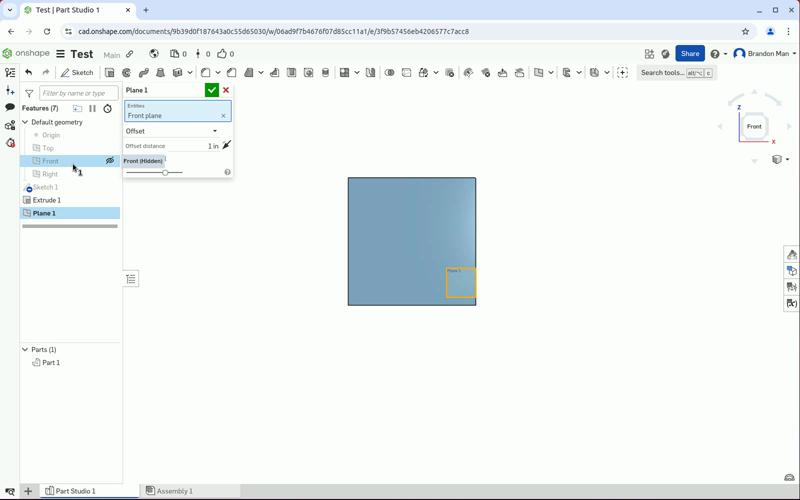
key(tab, 2)
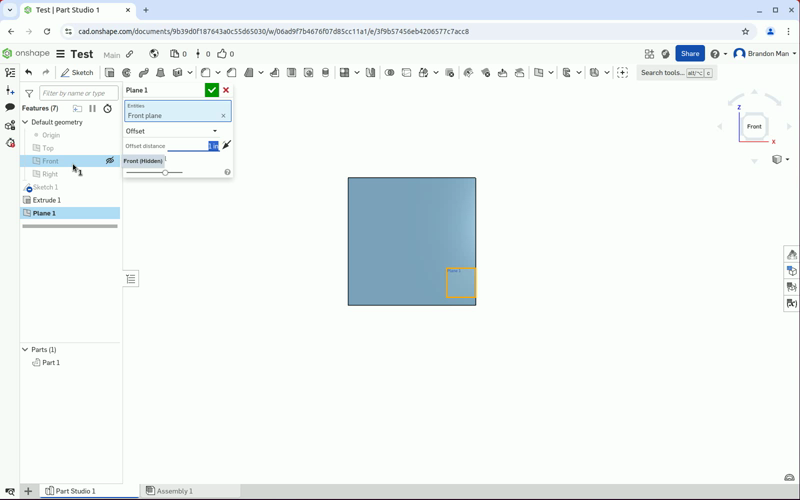
text(0.709)
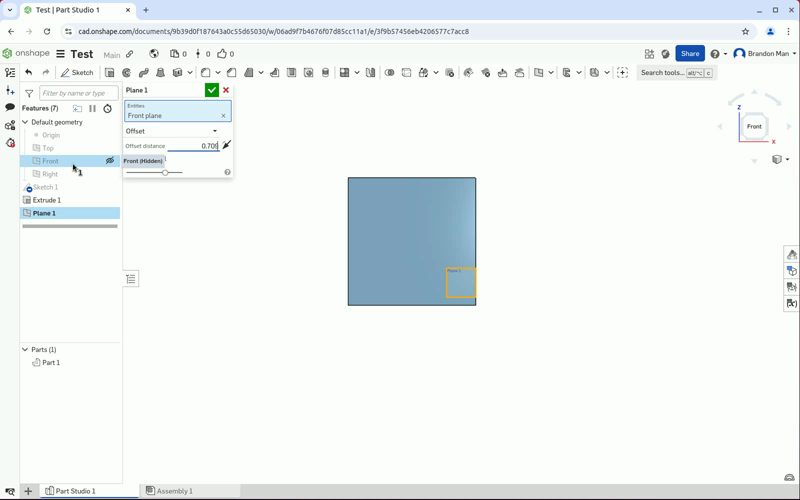
key(enter, 2)
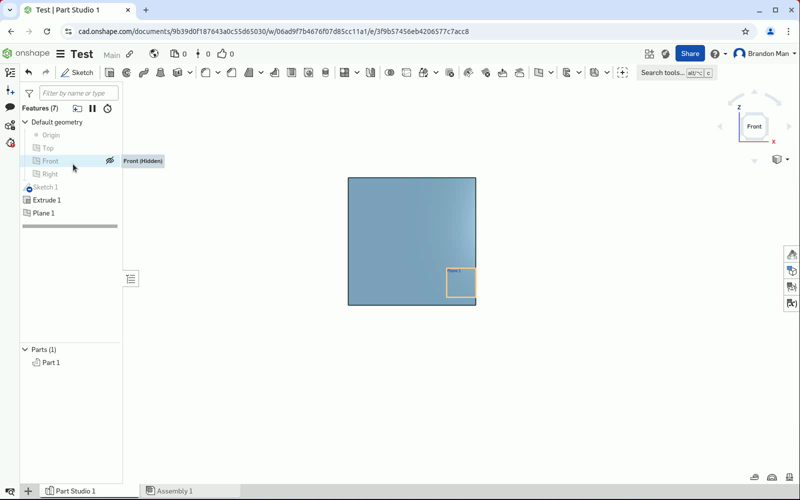
key(shift+s)
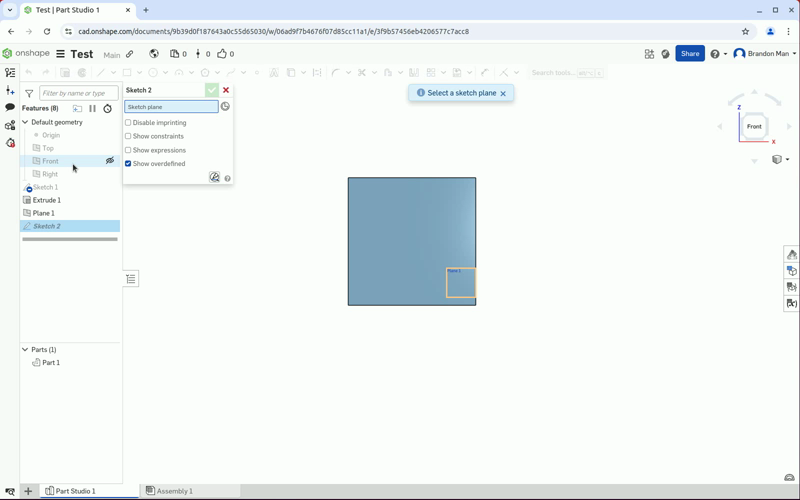
mouse_move(73, 215)
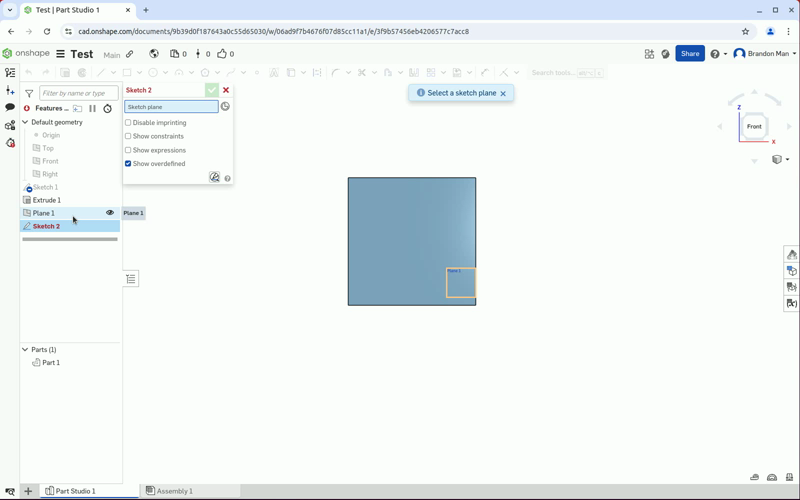
click(73, 215)
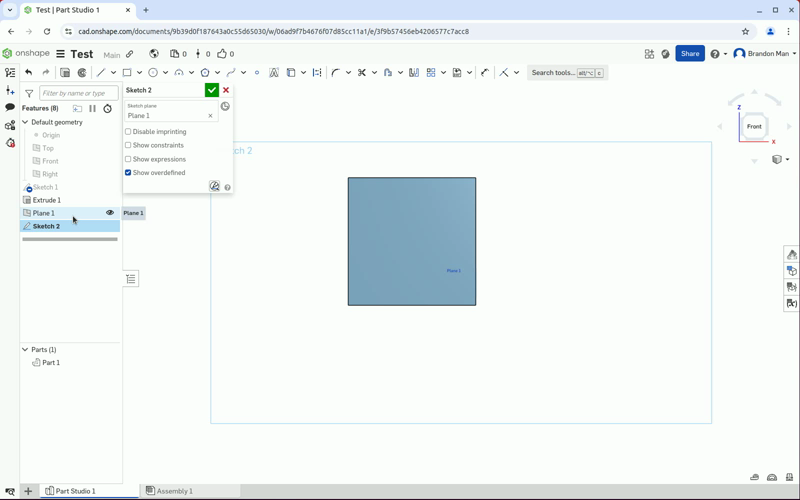
mouse_move(73, 352)
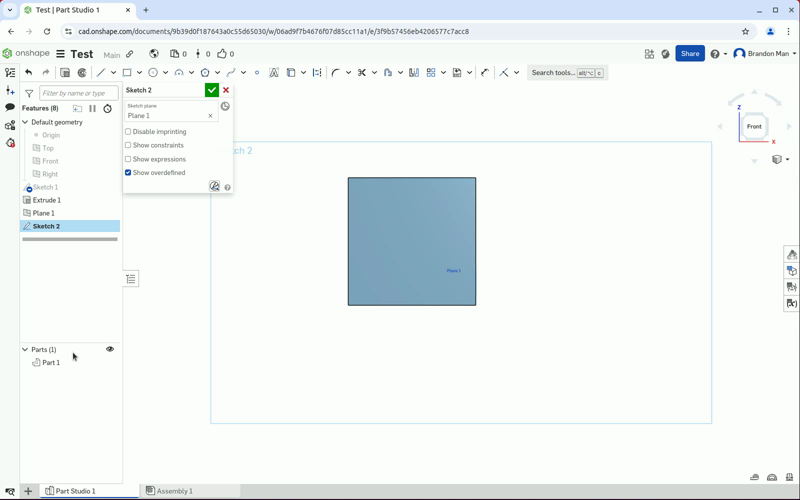
key(y)
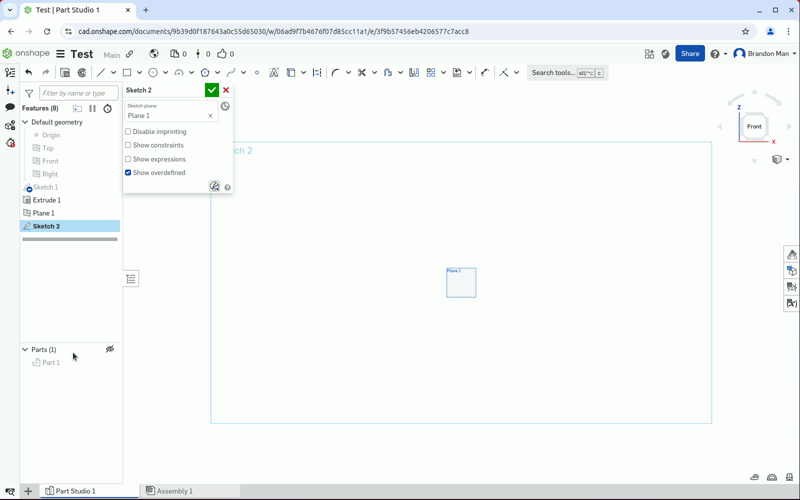
key(l)
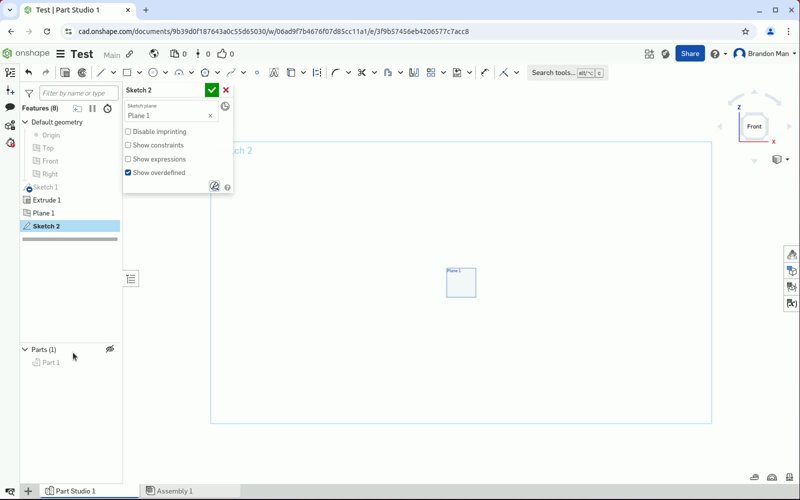
key_down(shift)
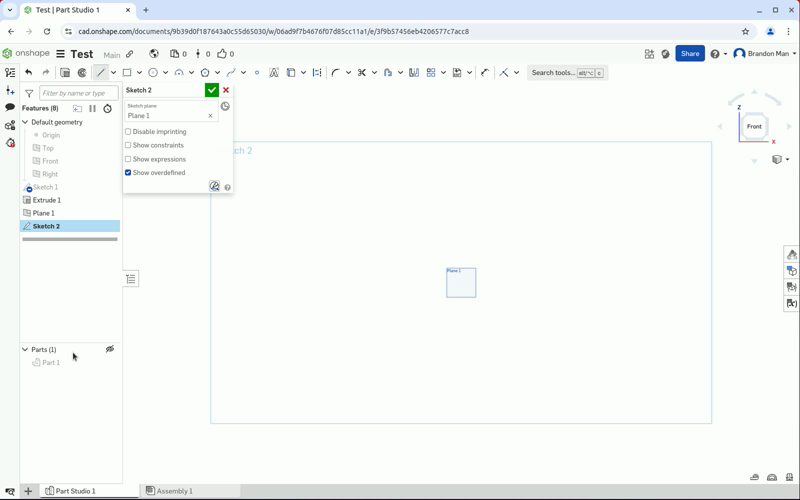
mouse_move(348, 240)
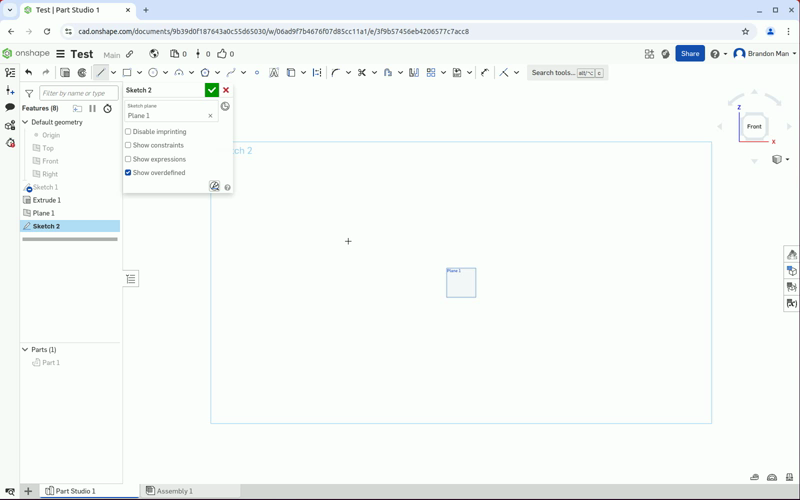
click(348, 240)
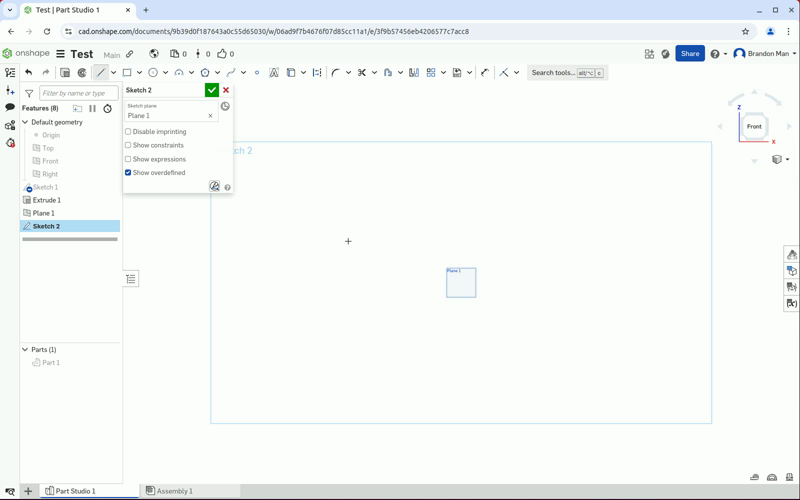
key_up(shift)
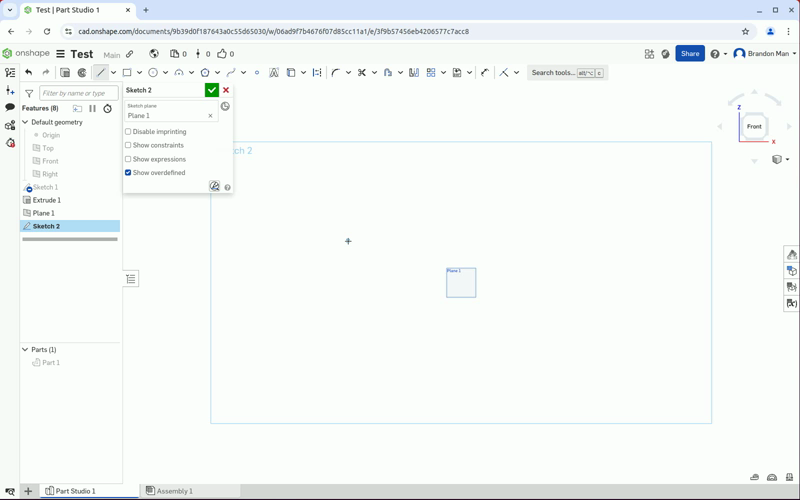
key_down(shift)
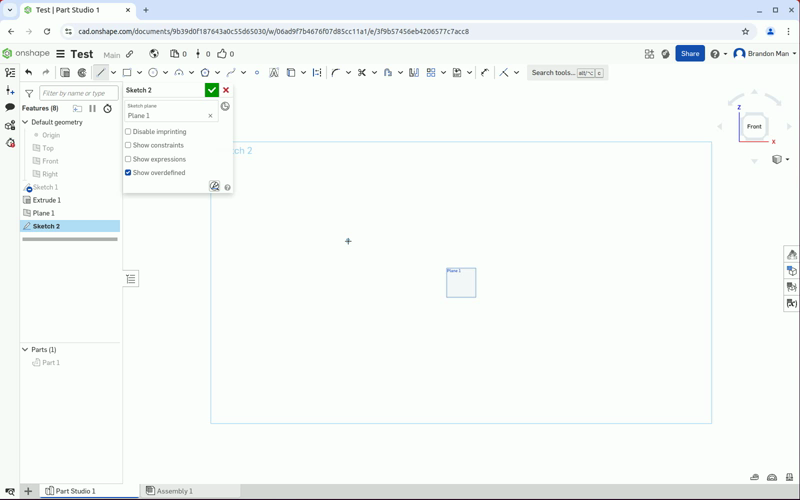
mouse_move(378, 240)
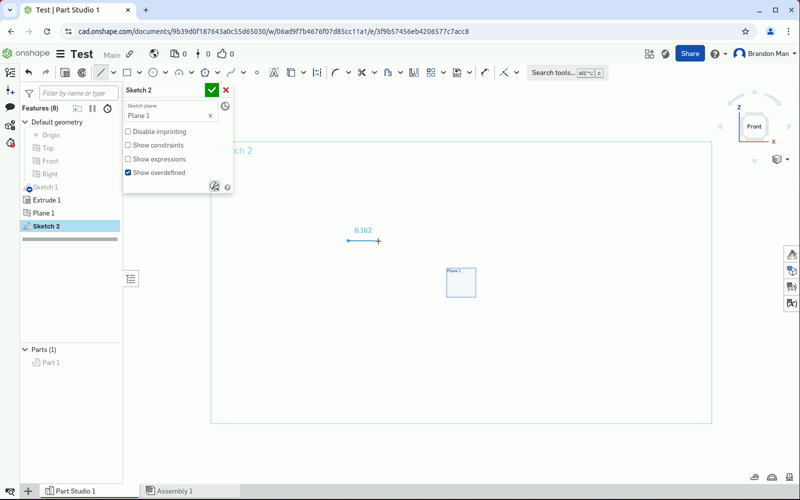
mouse_move(364, 240)
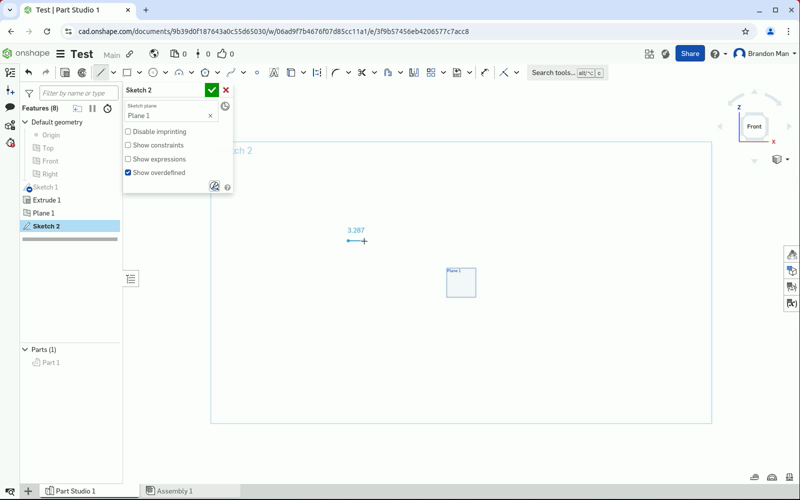
click(364, 240)
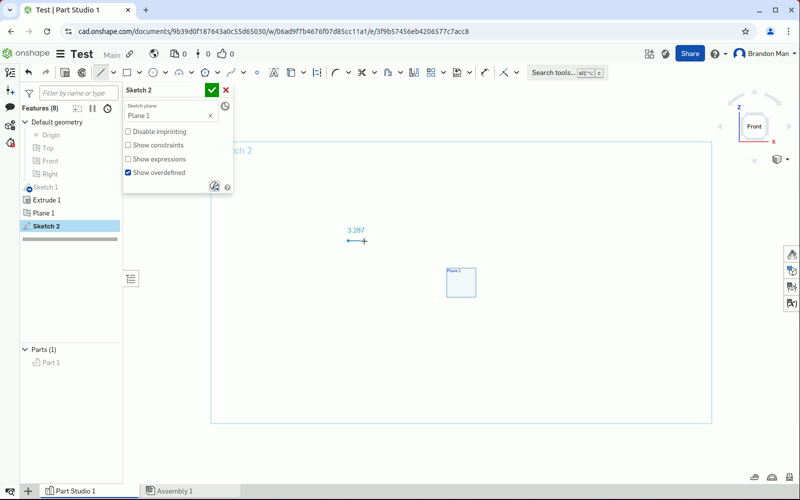
key_up(shift)
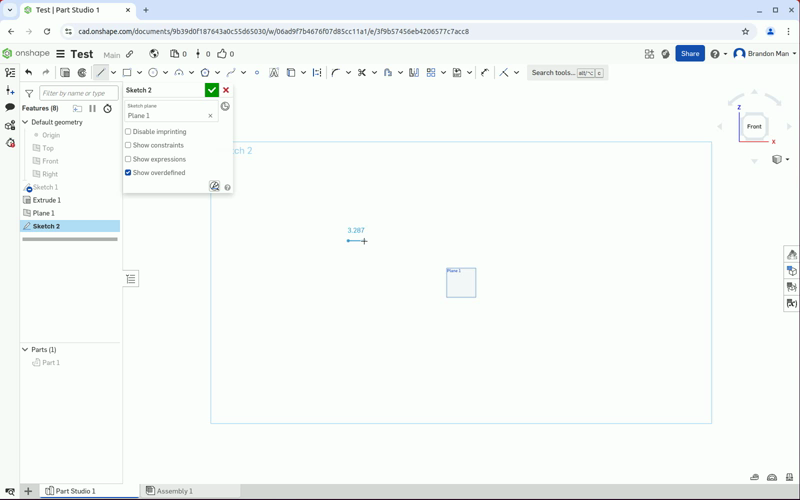
key_down(shift)
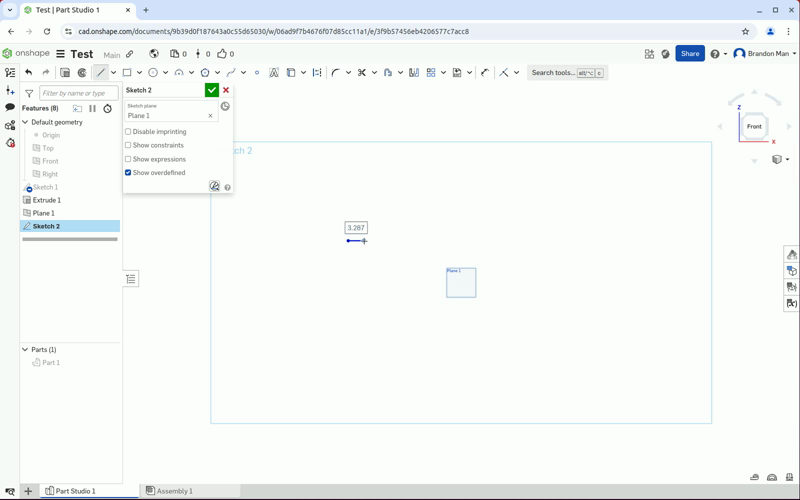
mouse_move(394, 240)
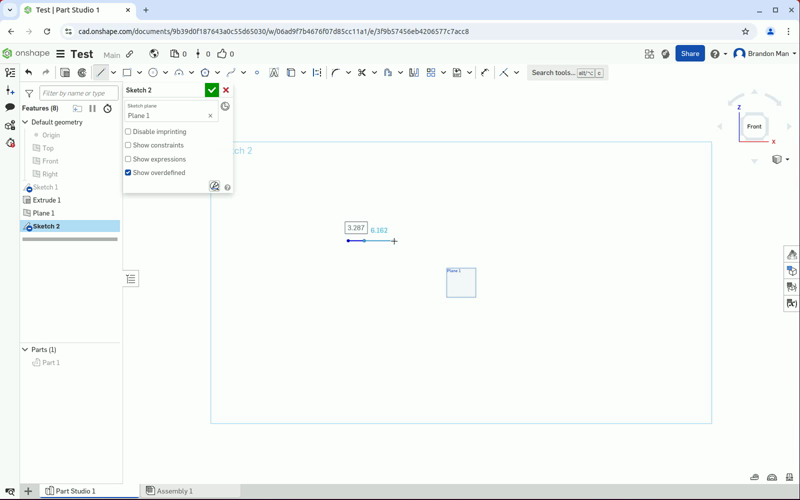
mouse_move(364, 230)
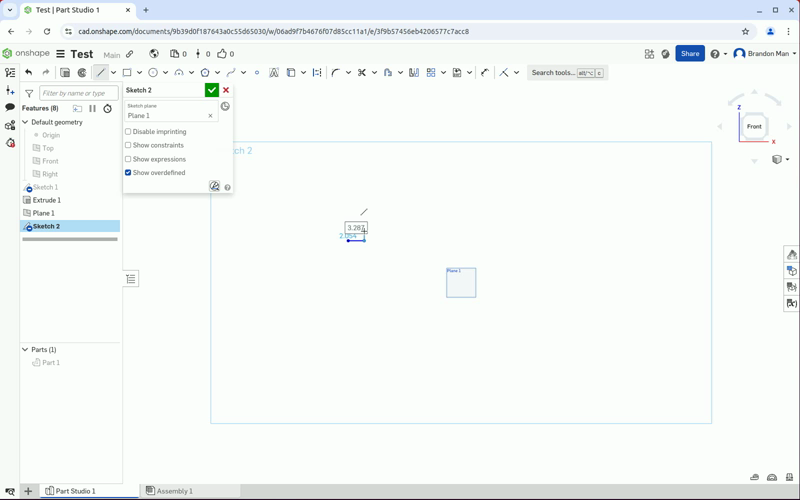
click(364, 230)
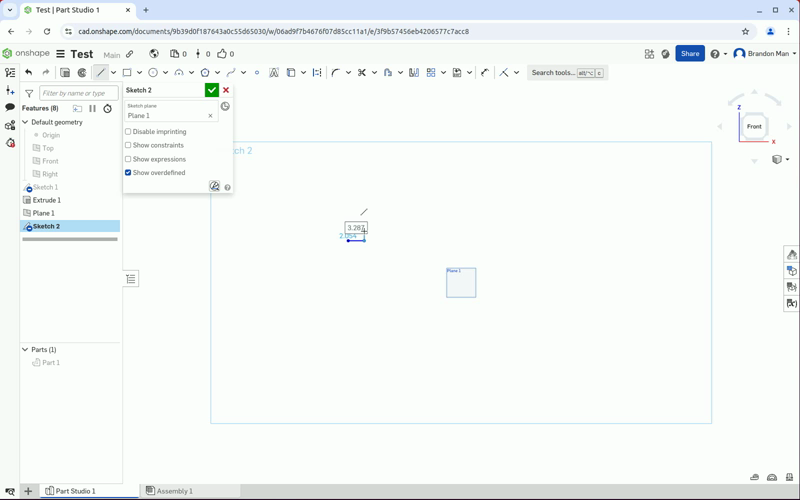
key_up(shift)
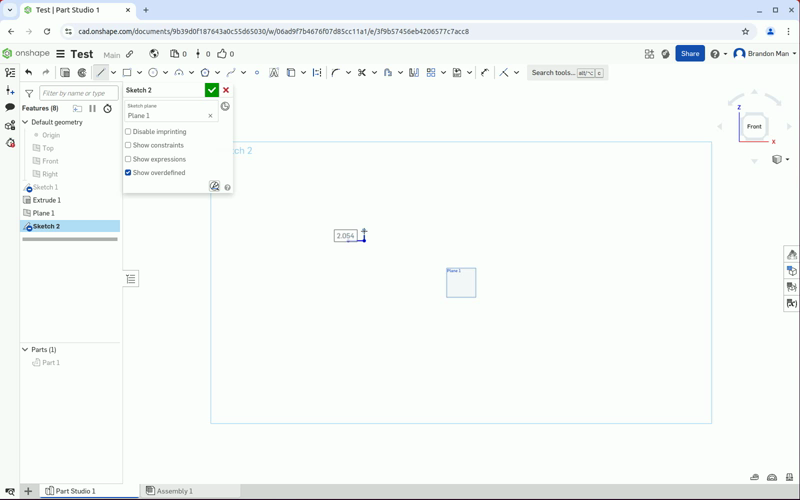
key_down(shift)
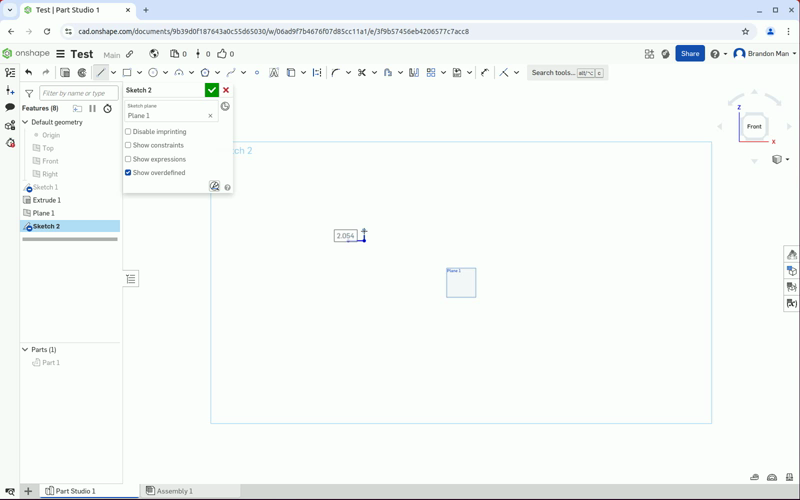
mouse_move(394, 230)
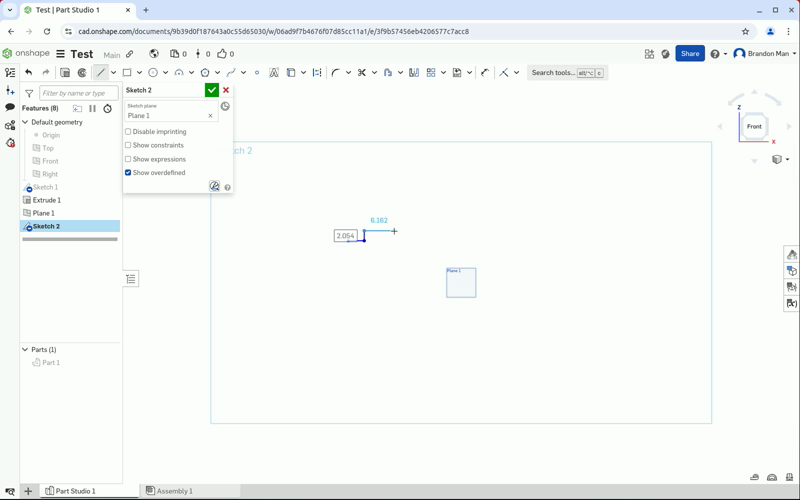
mouse_move(348, 230)
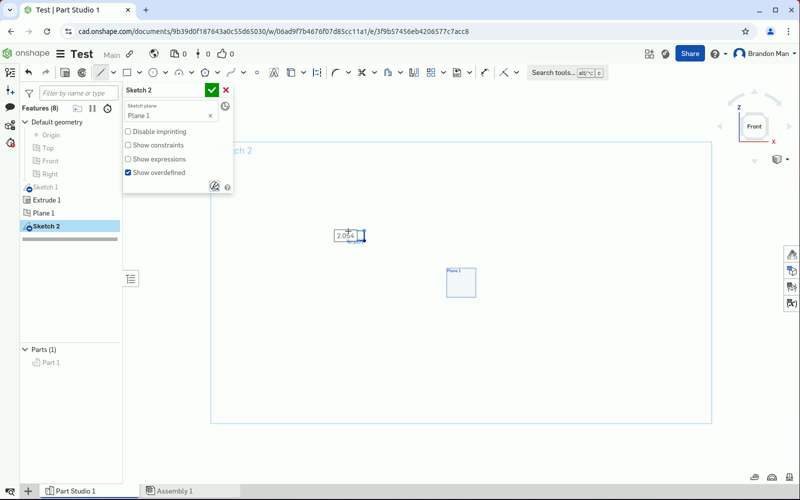
click(348, 230)
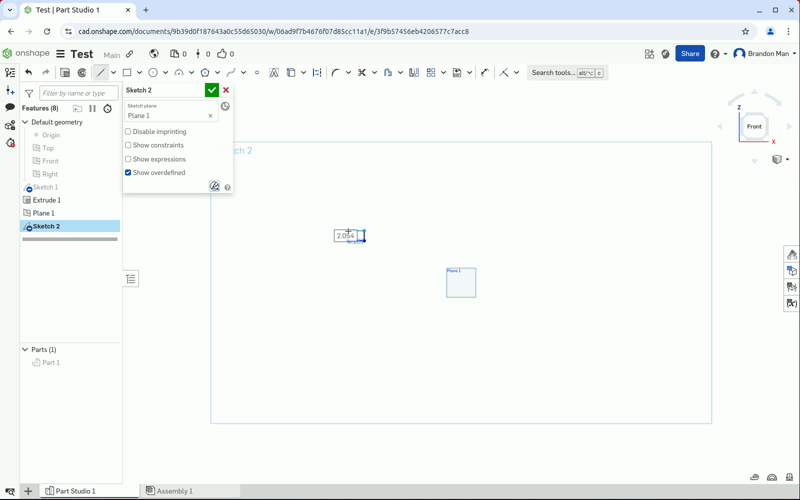
key_up(shift)
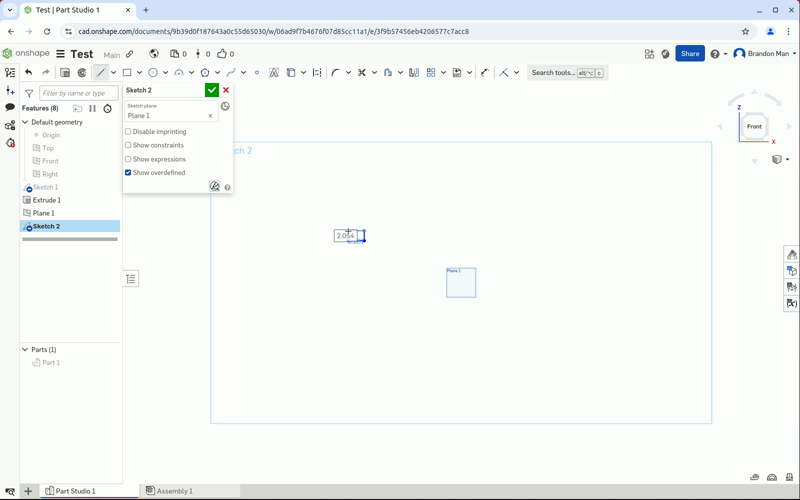
mouse_move(378, 230)
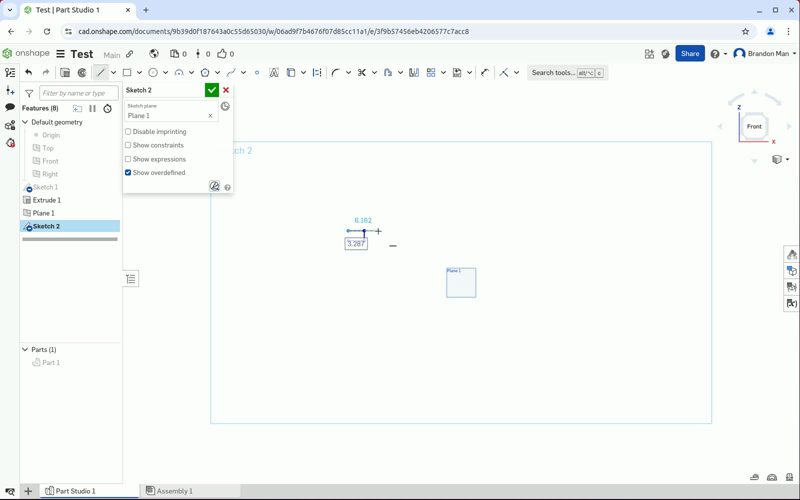
key_down(shift)
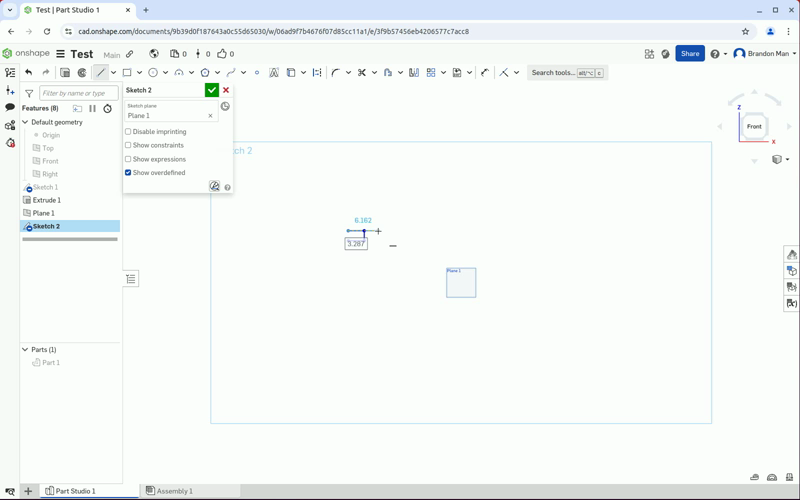
mouse_move(348, 240)
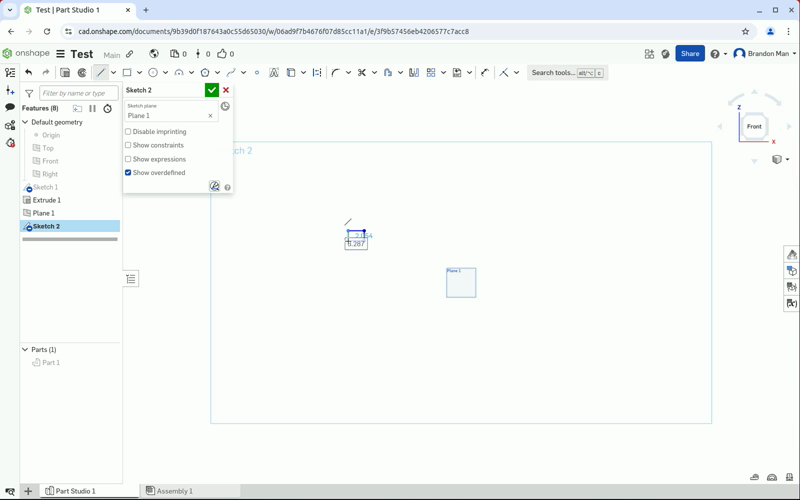
key_up(shift)
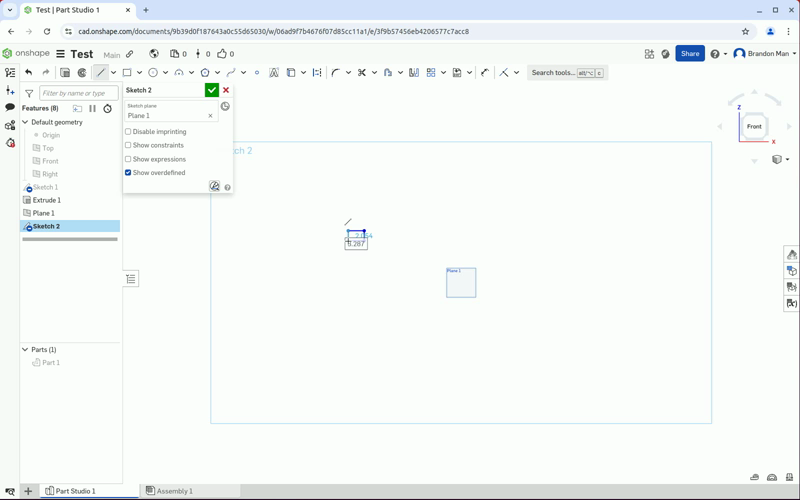
click(348, 240)
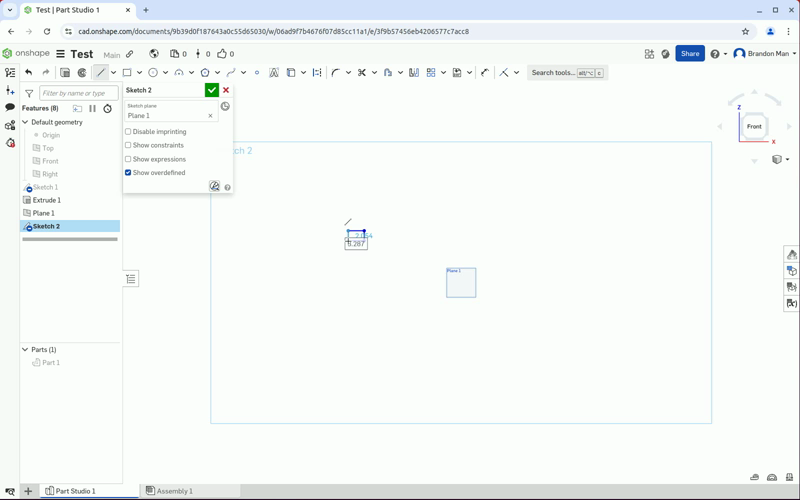
key(esc)
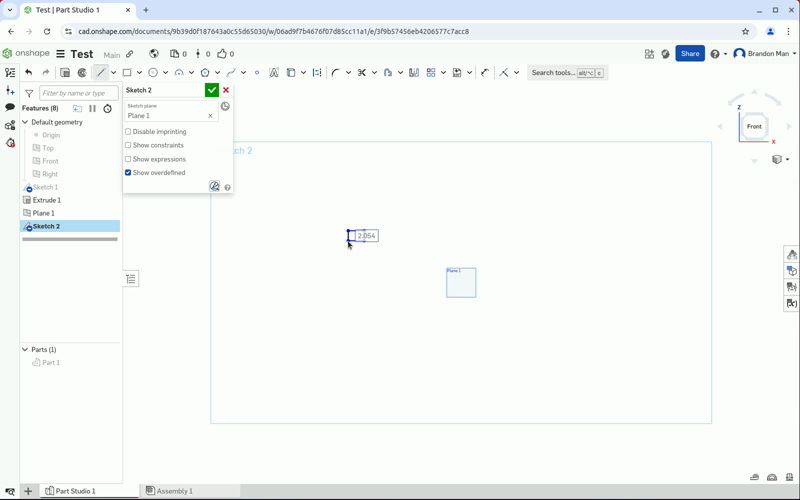
mouse_move(360, 236)
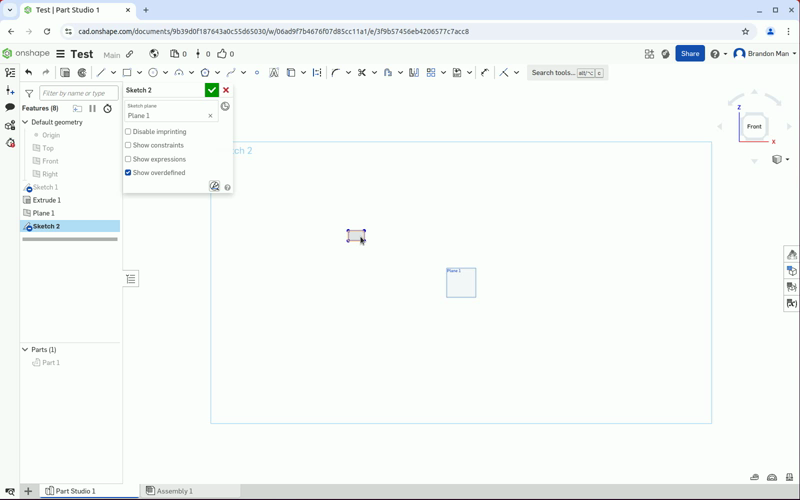
scroll(6)
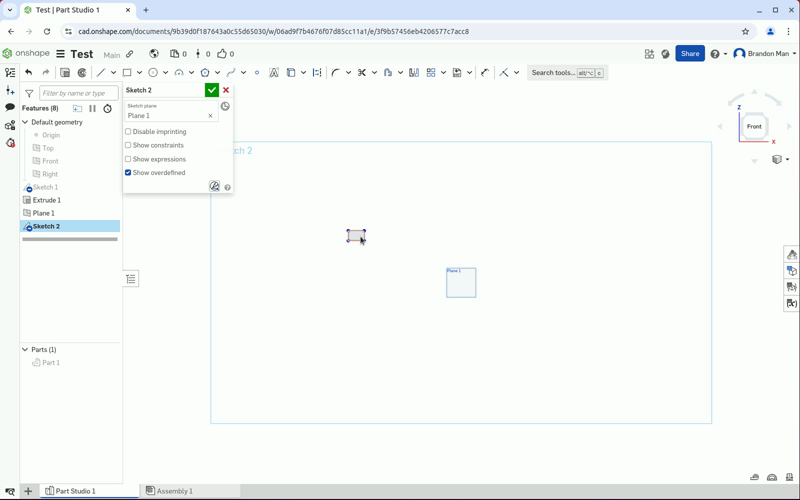
scroll(6)
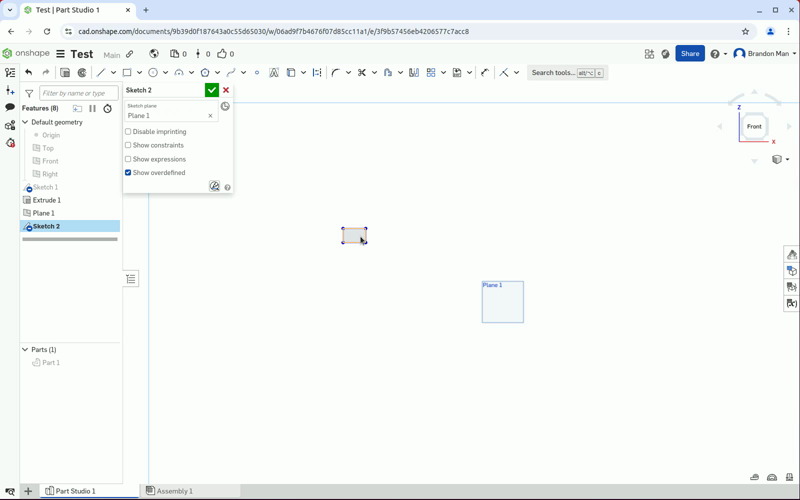
scroll(6)
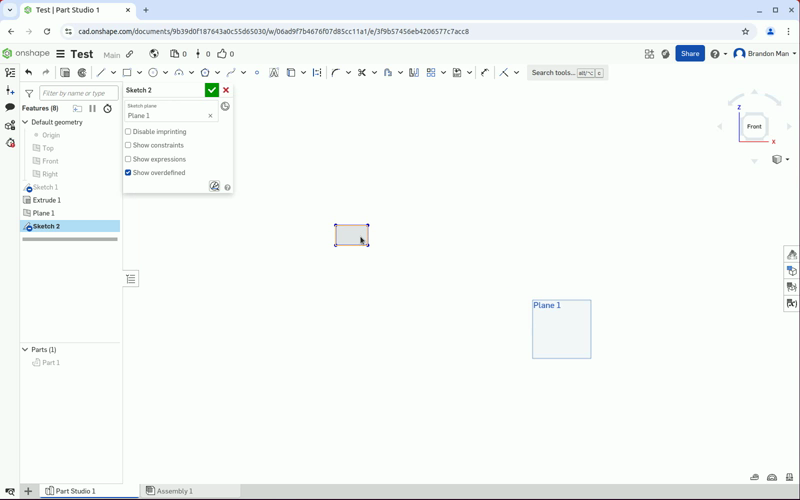
scroll(6)
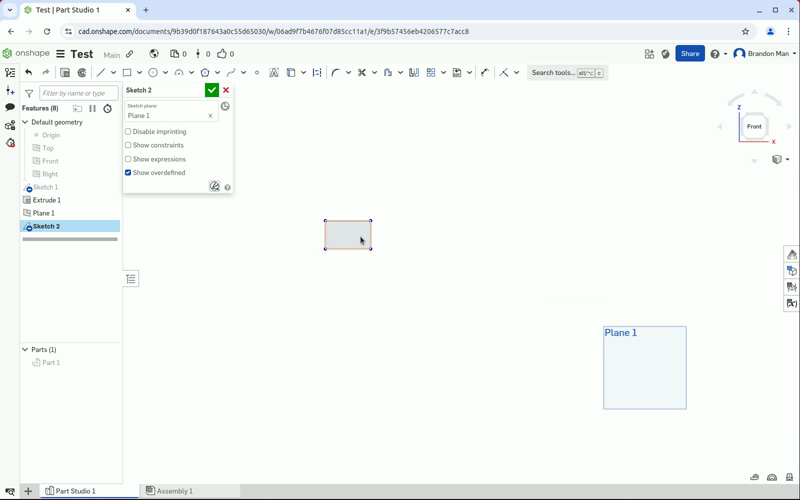
scroll(6)
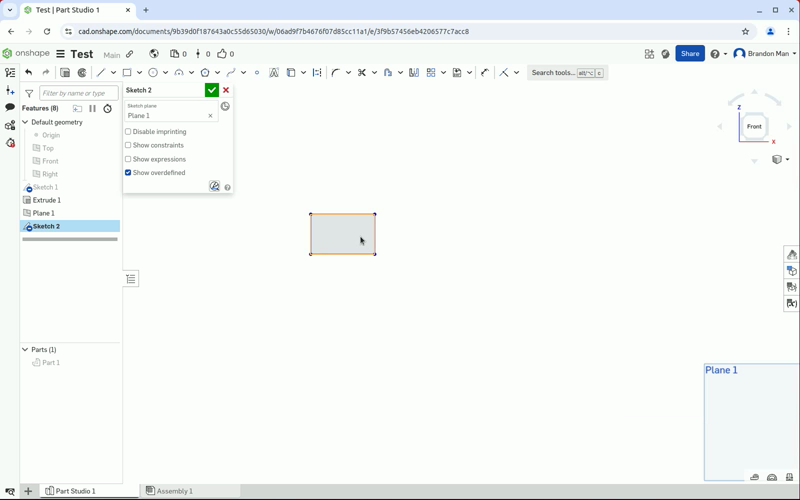
scroll(6)
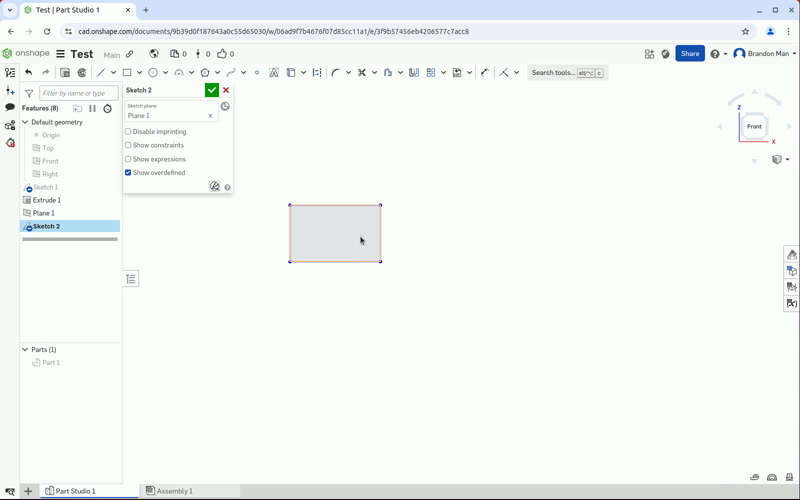
scroll(6)
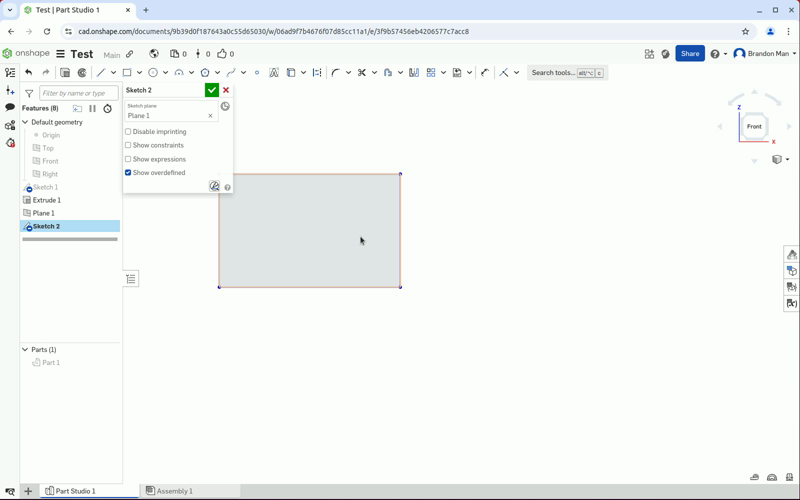
click(360, 236)
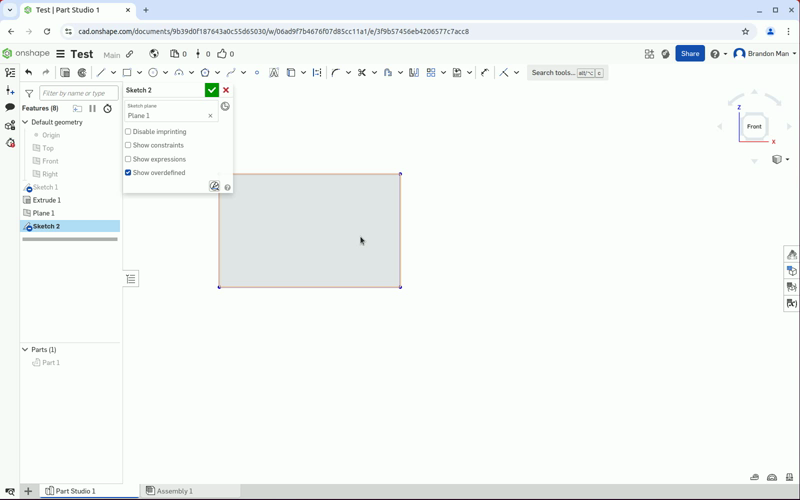
scroll(-6)
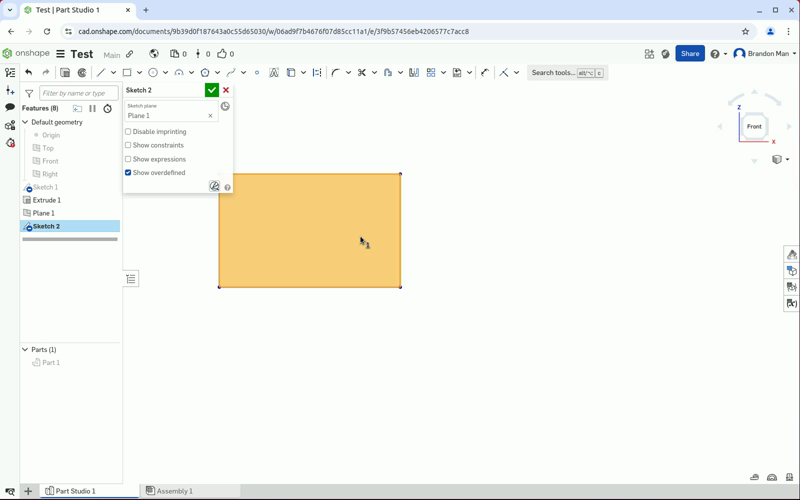
scroll(-6)
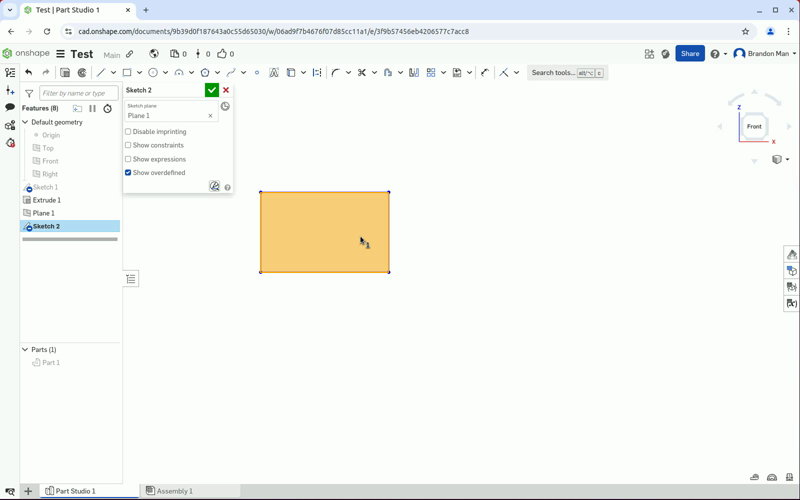
scroll(-6)
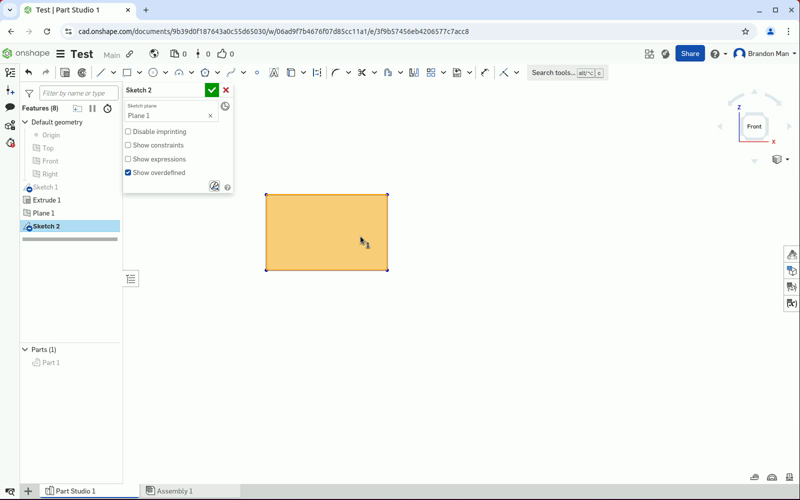
scroll(-6)
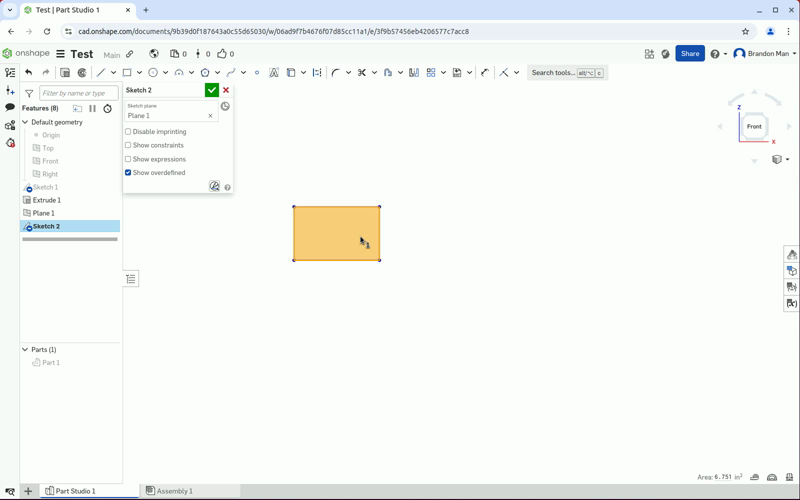
scroll(-6)
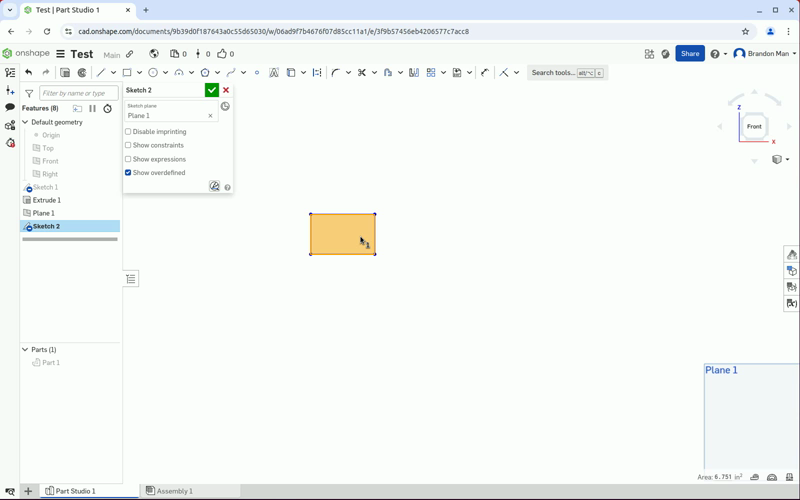
scroll(-6)
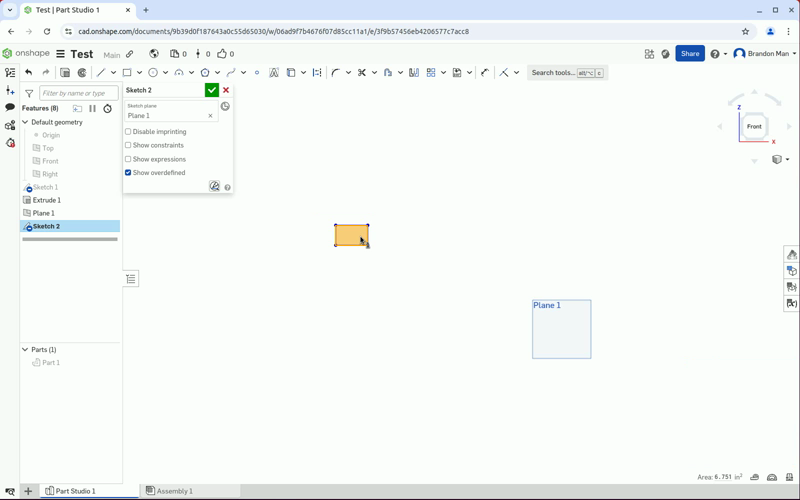
scroll(-6)
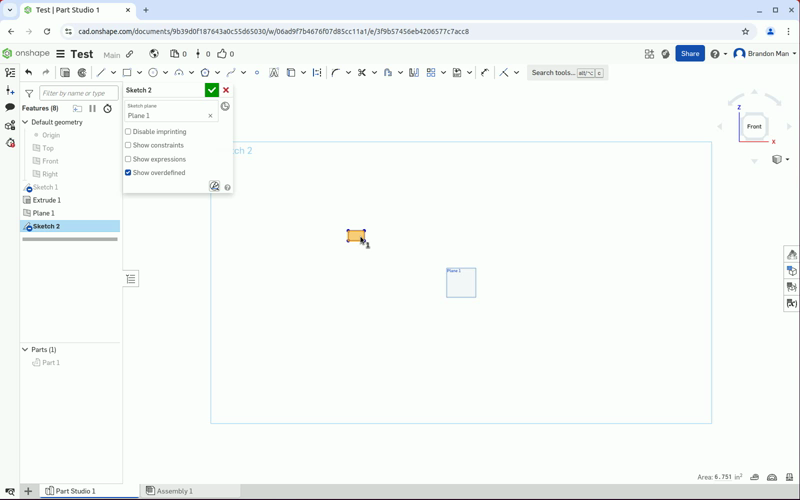
mouse_move(73, 352)
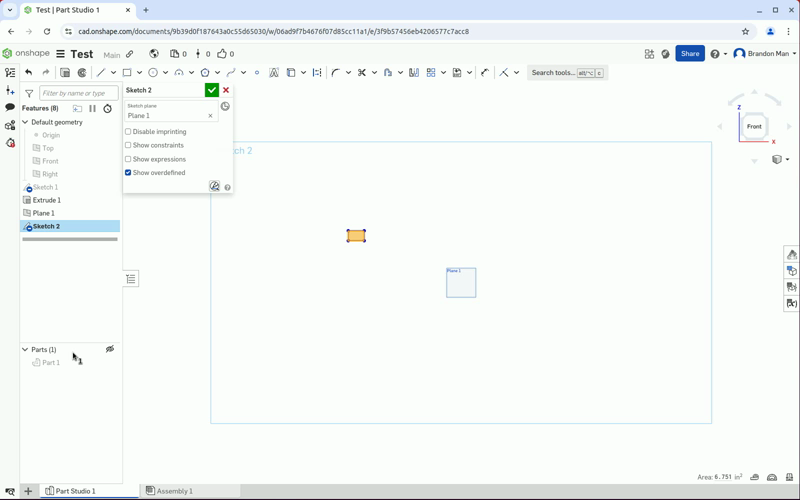
key(shift+y)
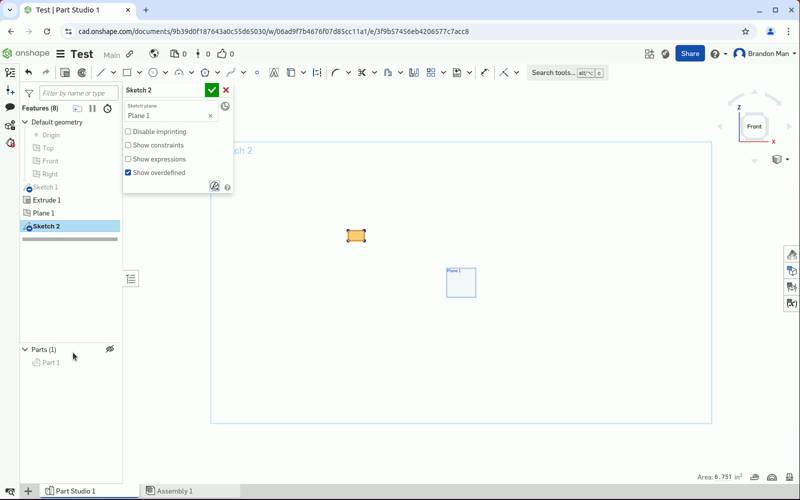
key(shift+e)
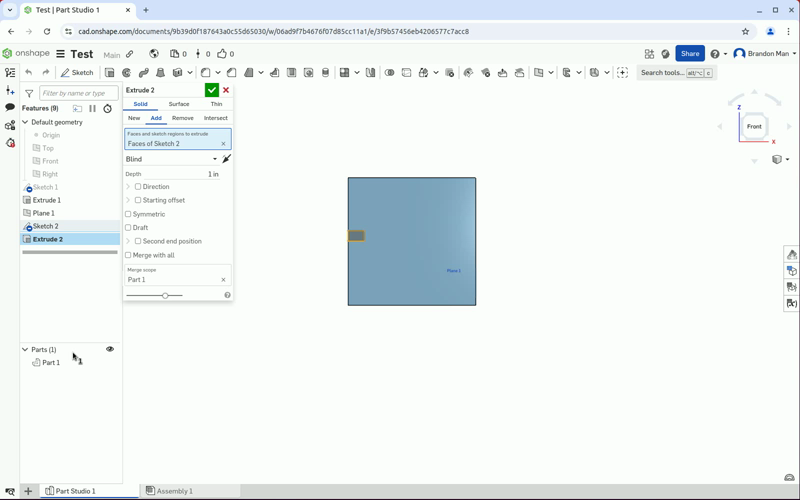
mouse_move(143, 106)
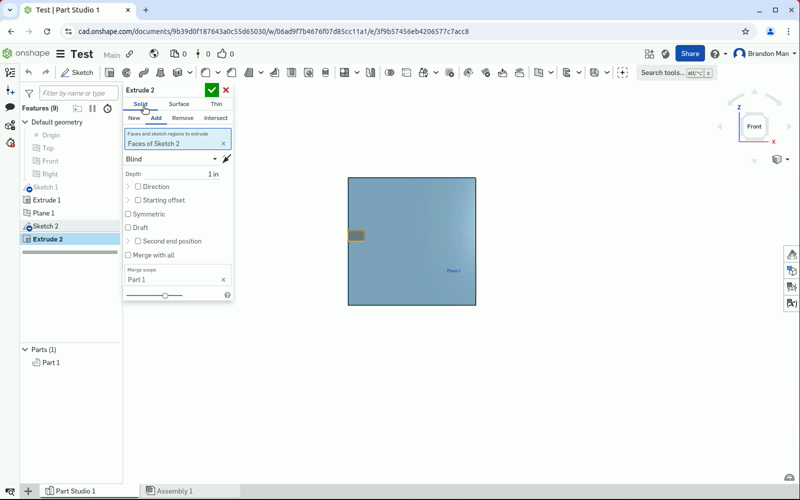
click(143, 106)
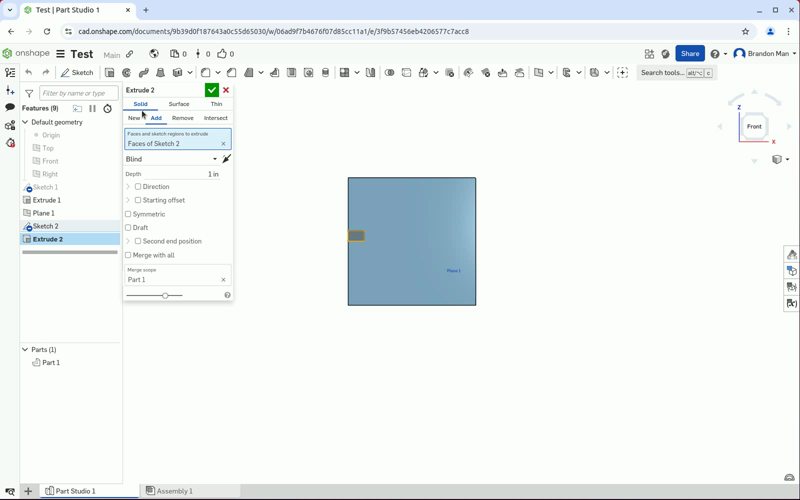
mouse_move(137, 120)
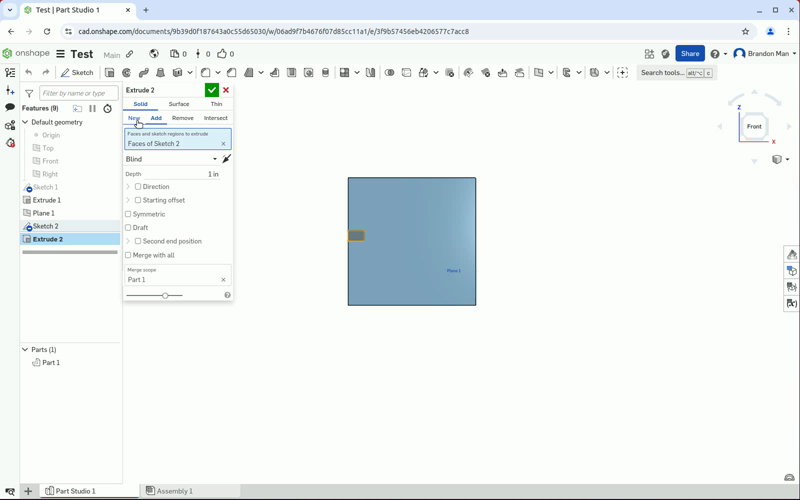
click(137, 120)
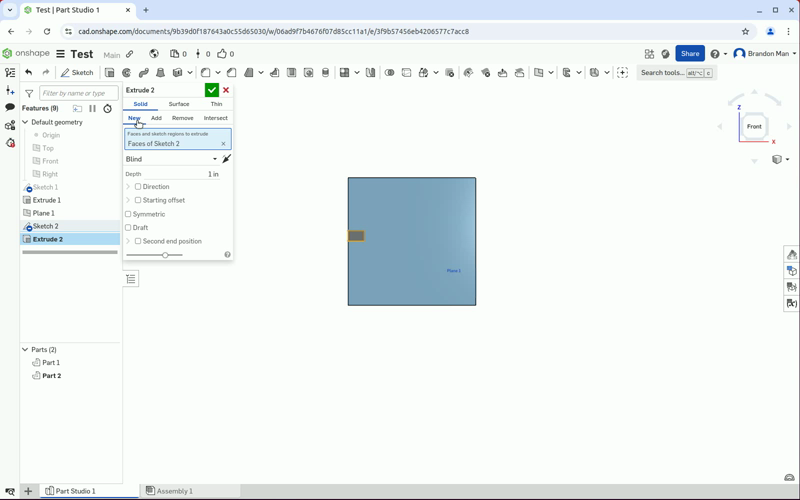
key(tab, 4)
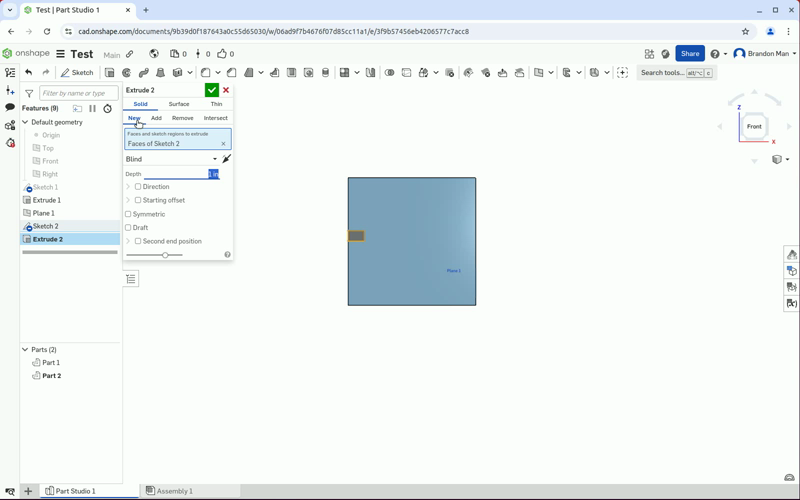
text(9.147)
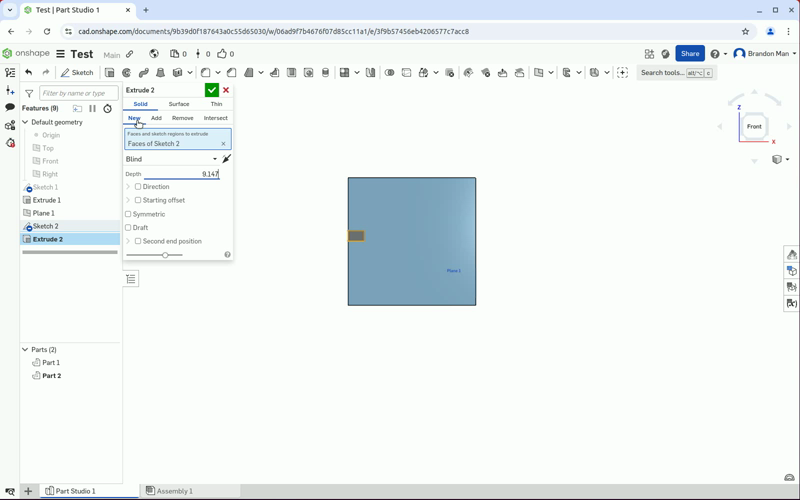
key(enter)
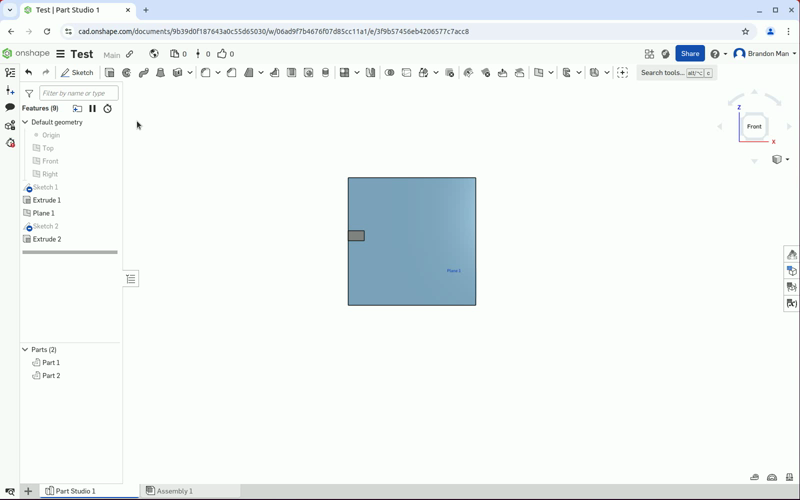
key(shift+h)
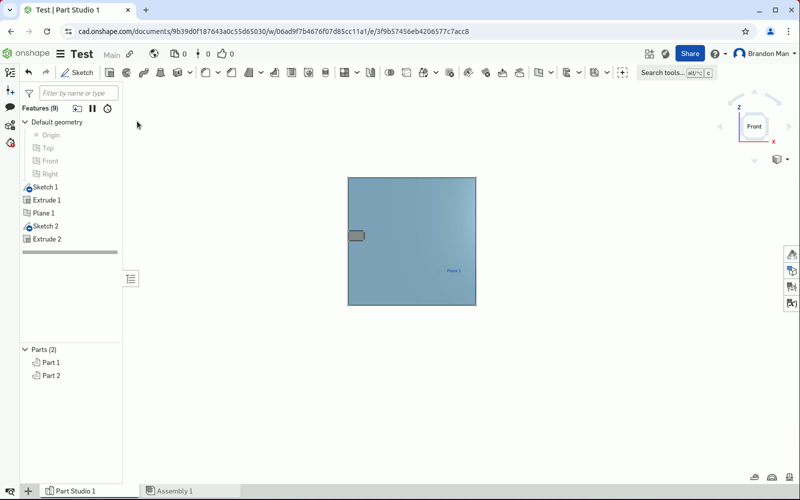
key(shift+h)
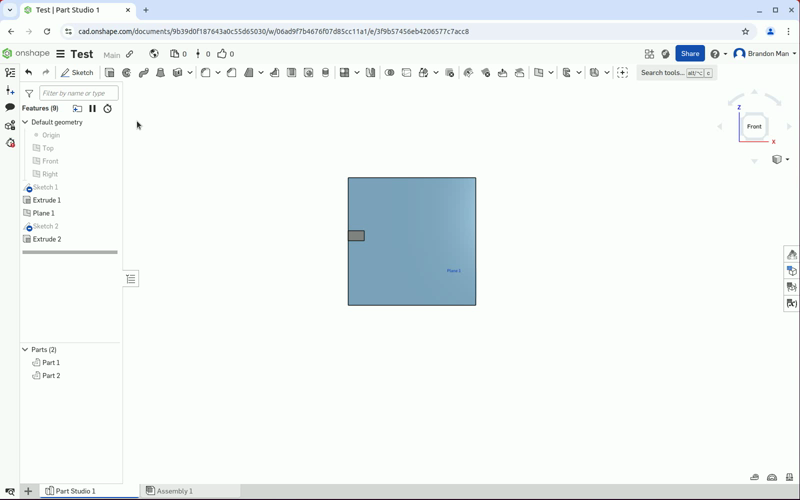
mouse_move(73, 189)
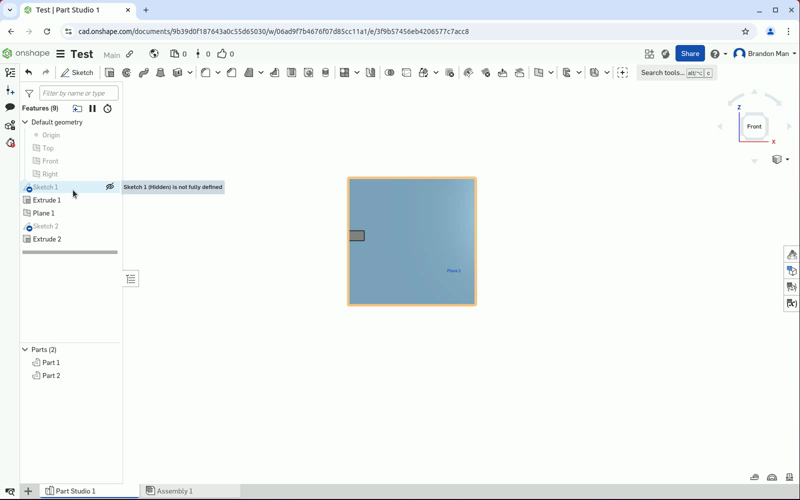
click(73, 189)
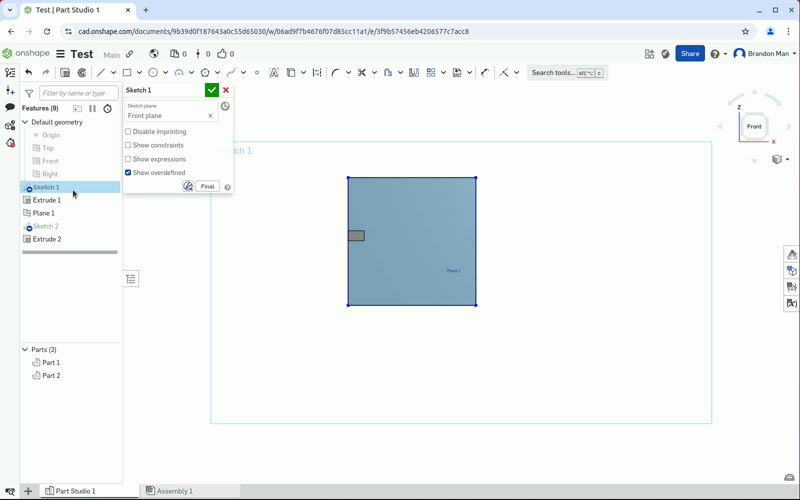
mouse_move(229, 92)
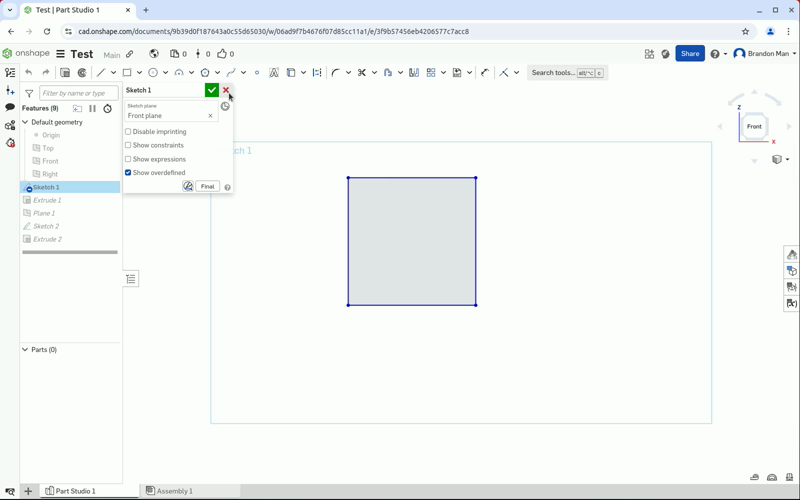
click(229, 92)
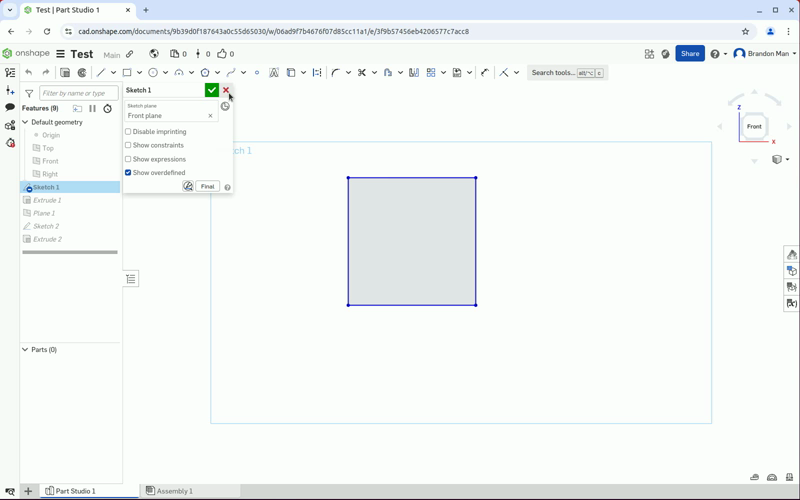
key(shift+s)
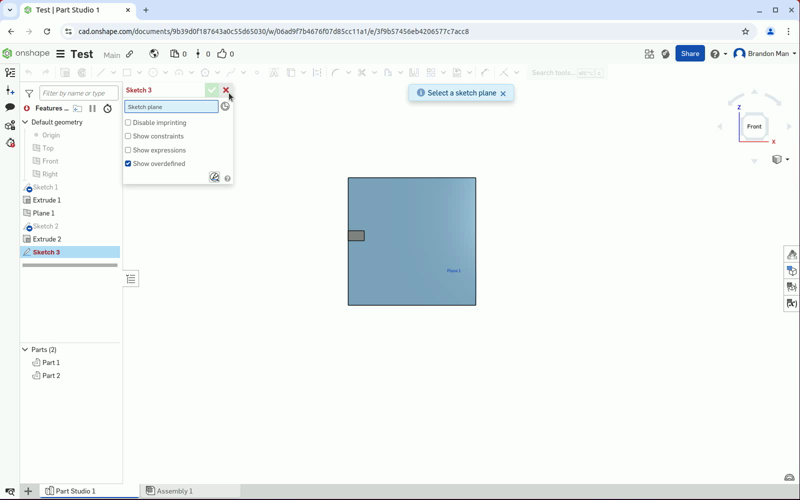
mouse_move(73, 215)
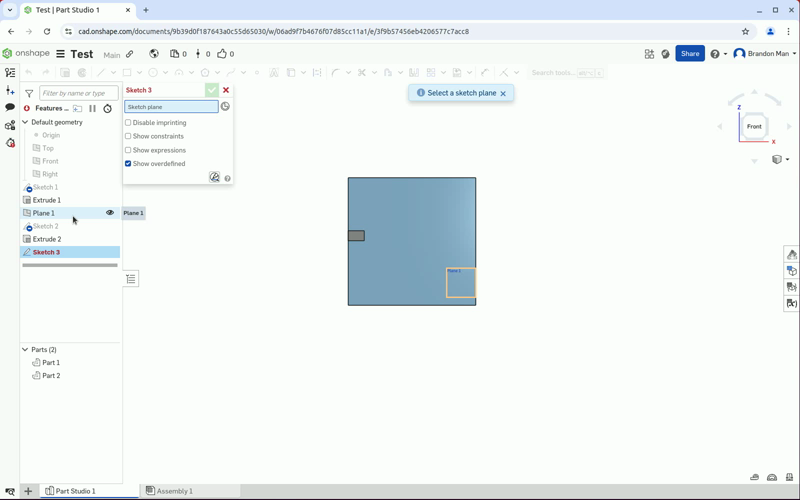
click(73, 215)
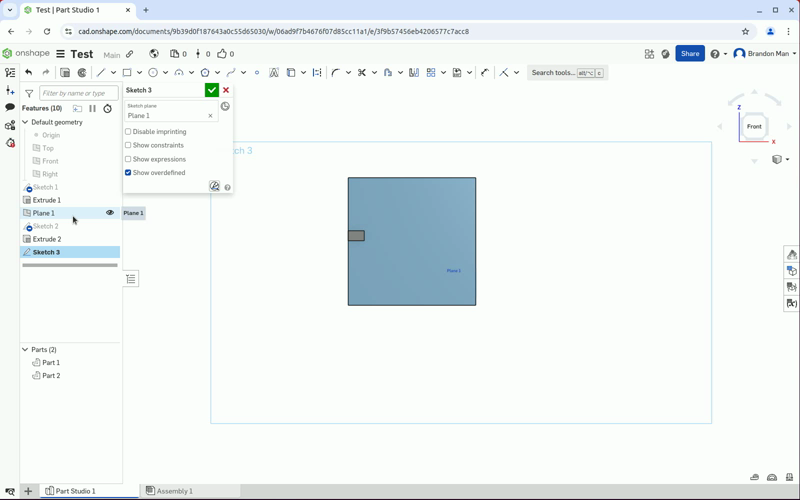
mouse_move(73, 352)
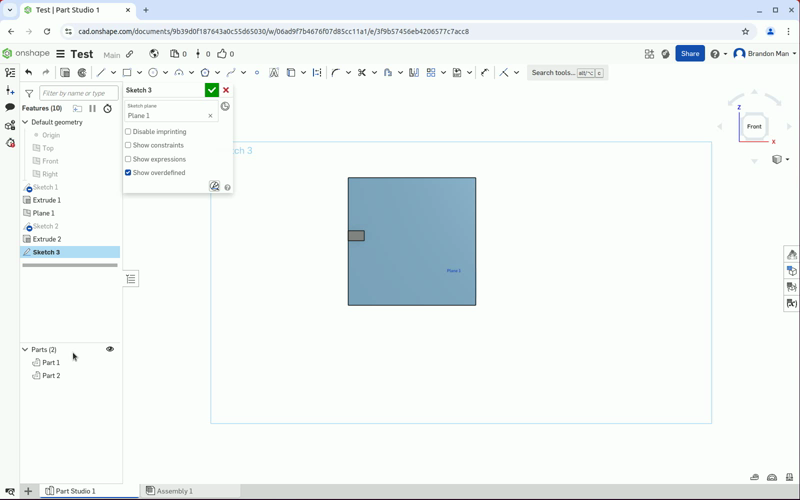
key(y)
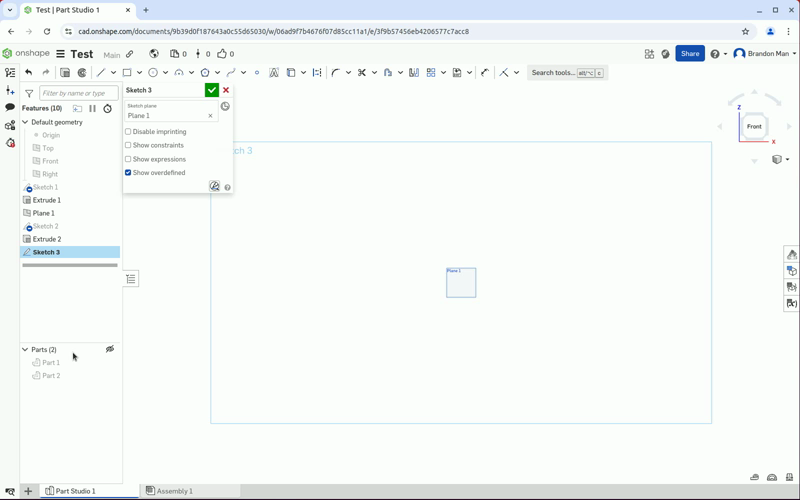
key(l)
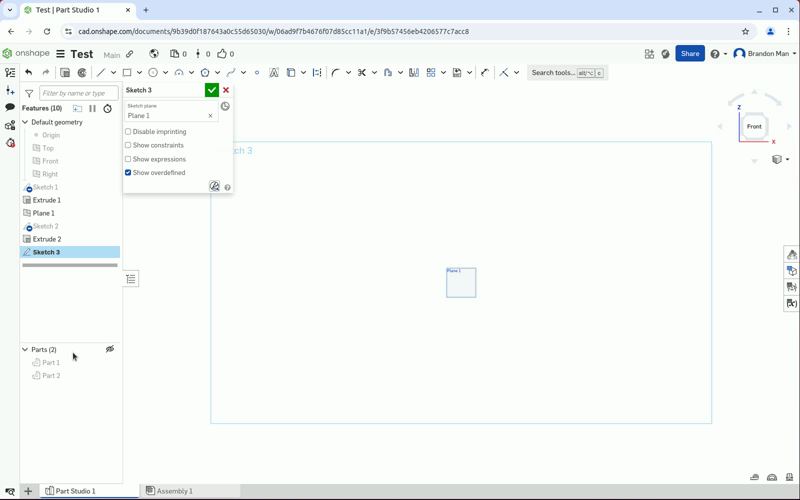
key_down(shift)
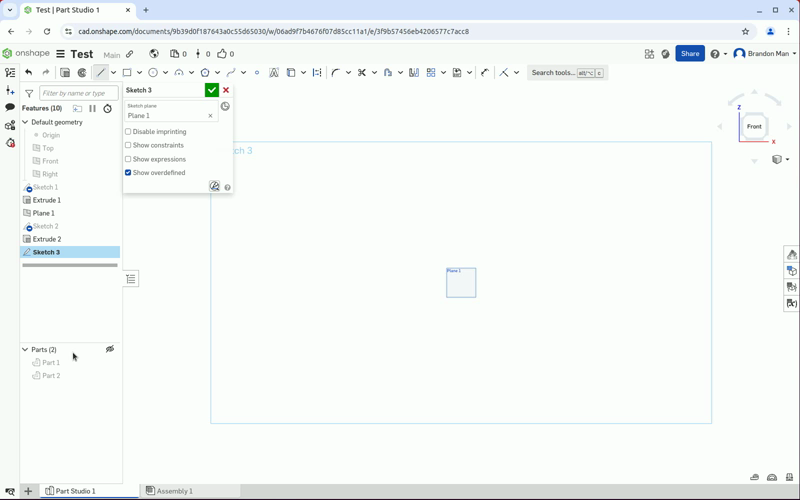
mouse_move(460, 240)
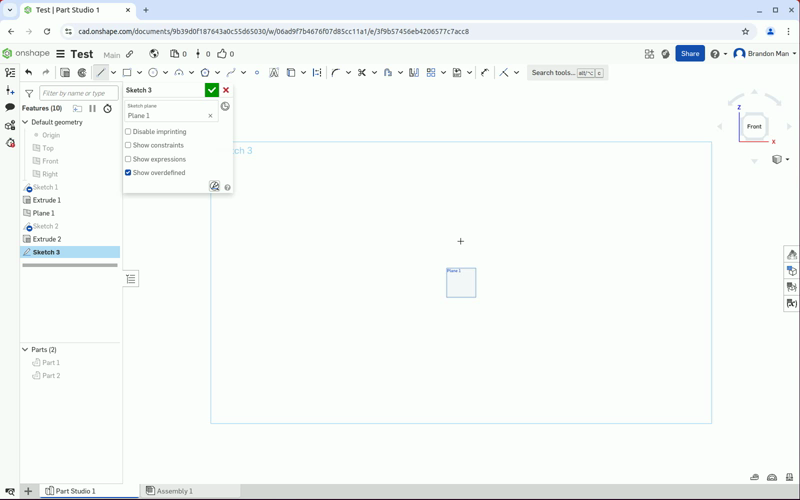
click(460, 240)
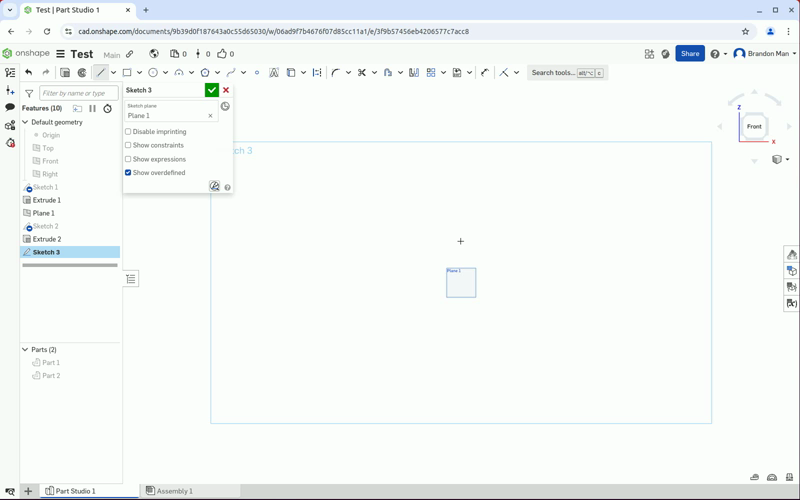
key_up(shift)
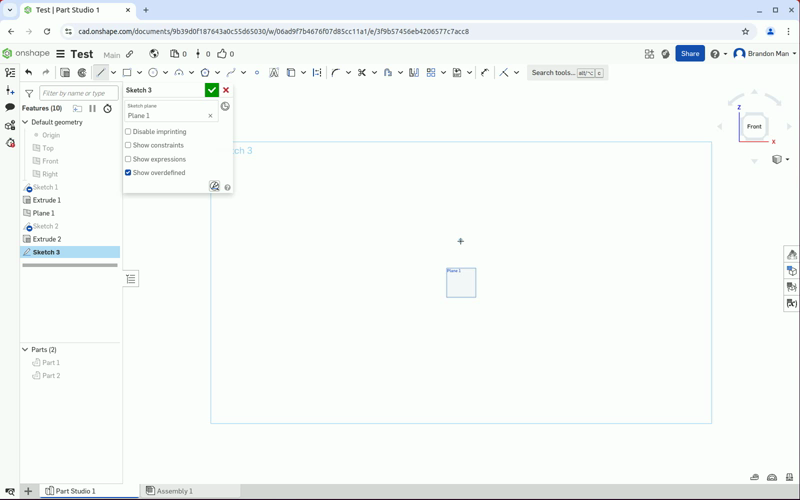
key_down(shift)
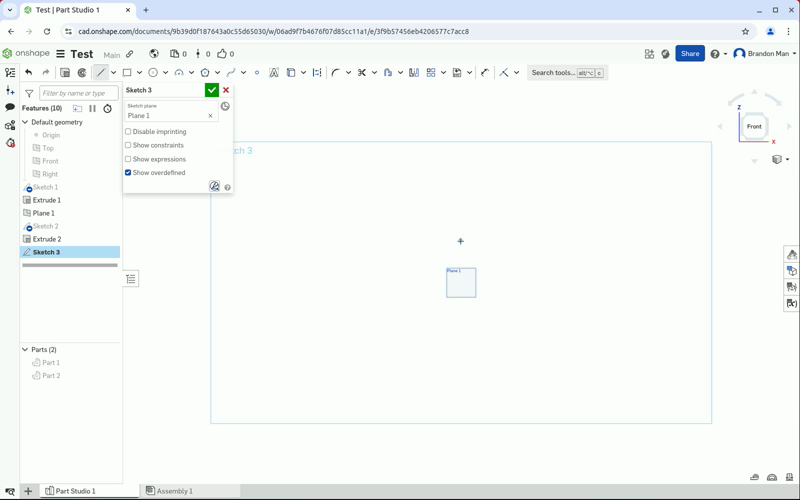
mouse_move(490, 240)
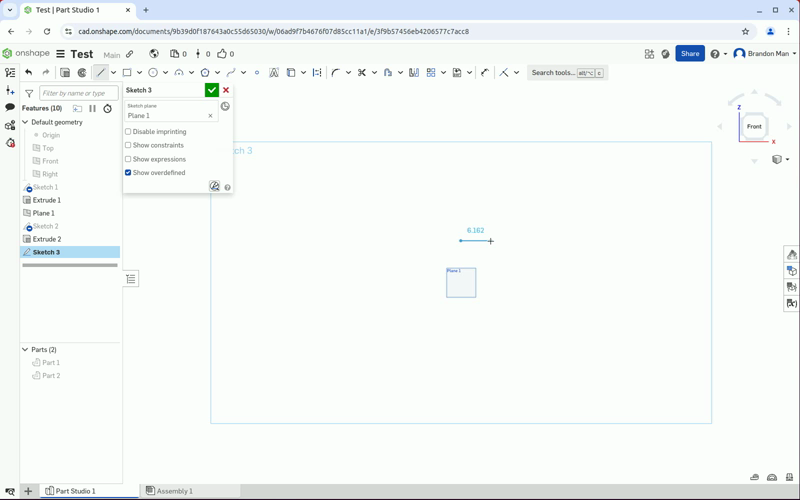
mouse_move(477, 240)
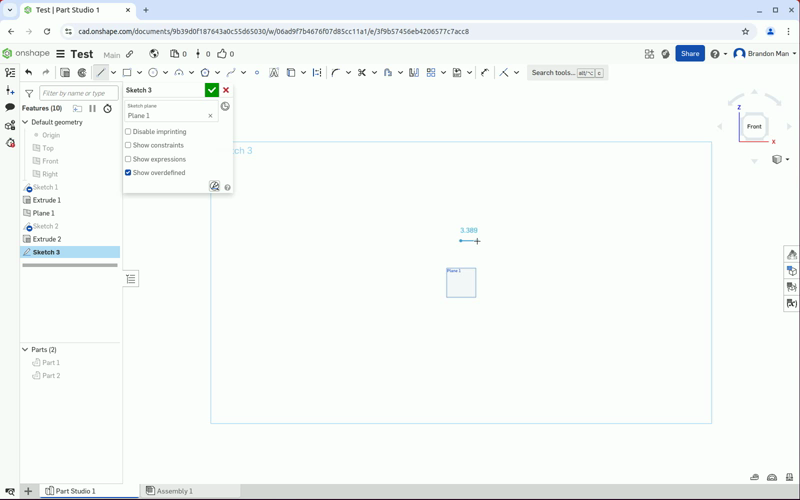
click(477, 240)
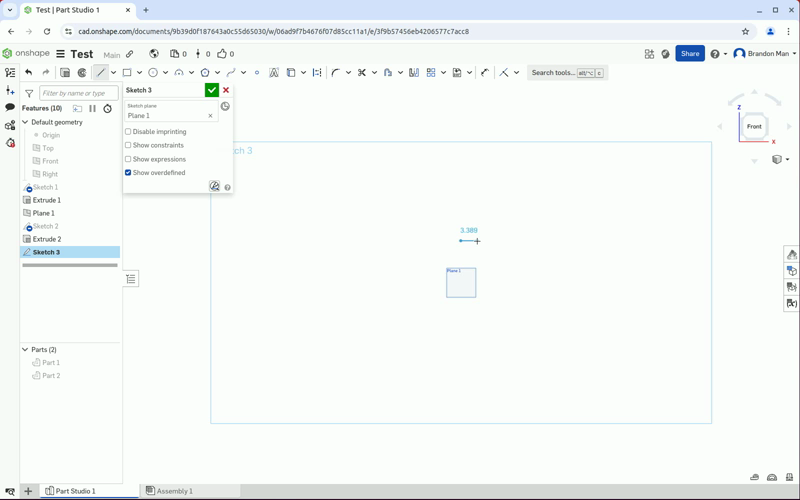
key_up(shift)
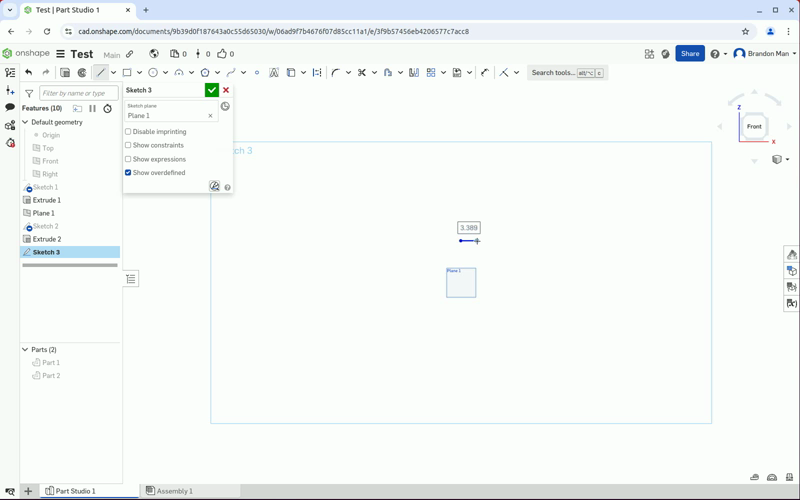
key_down(shift)
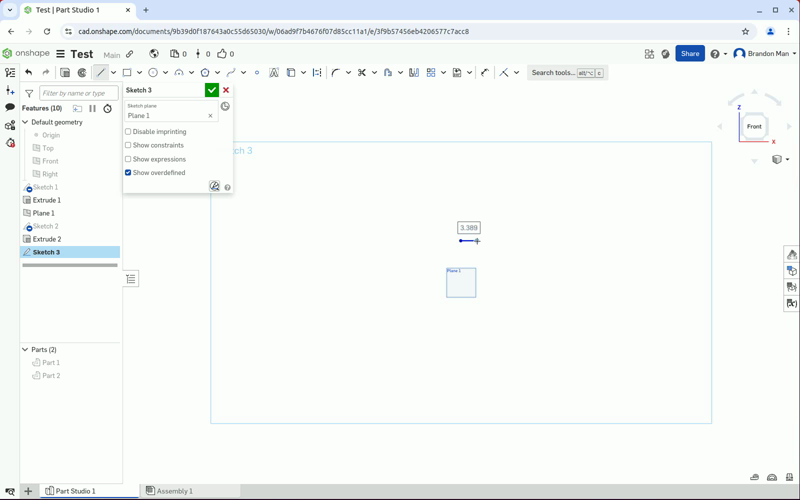
mouse_move(507, 240)
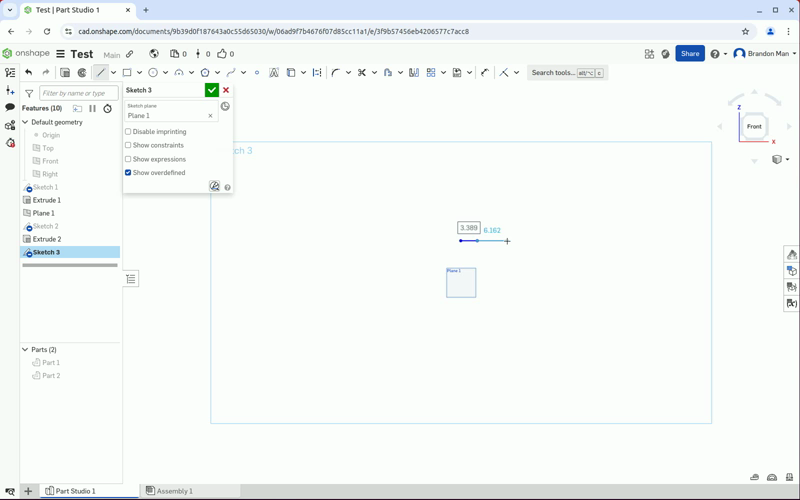
mouse_move(477, 230)
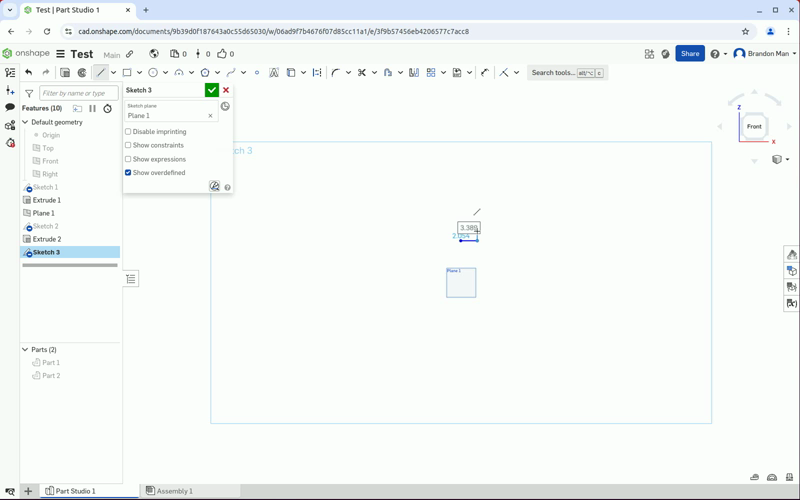
click(477, 230)
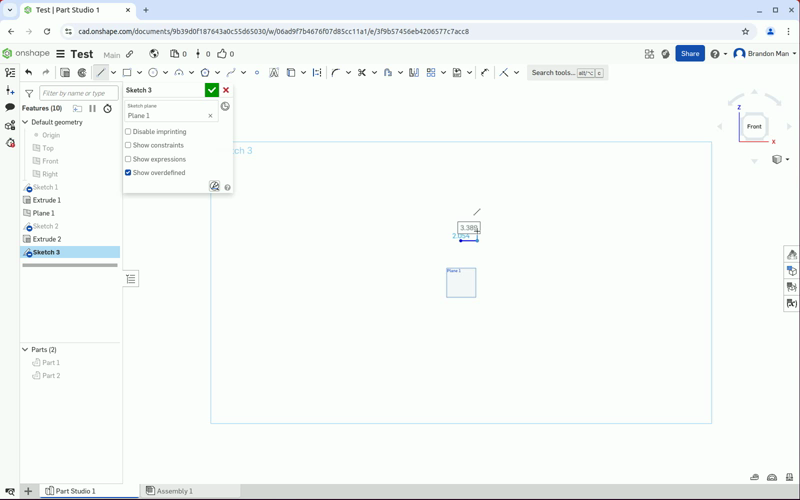
key_up(shift)
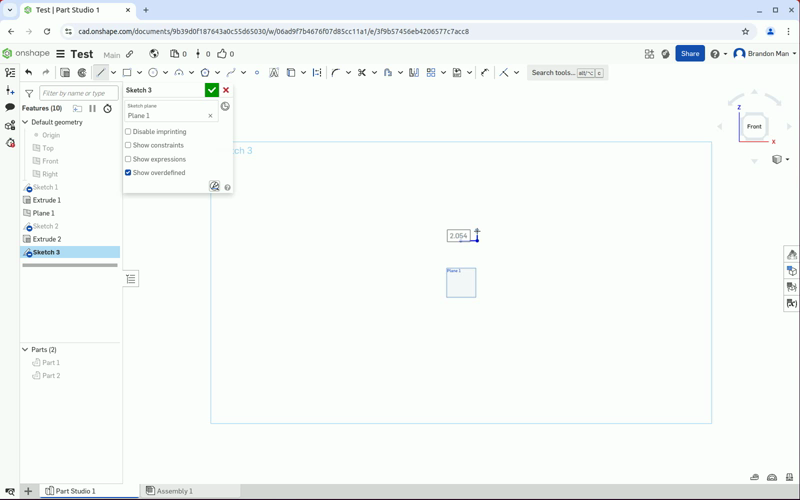
key_down(shift)
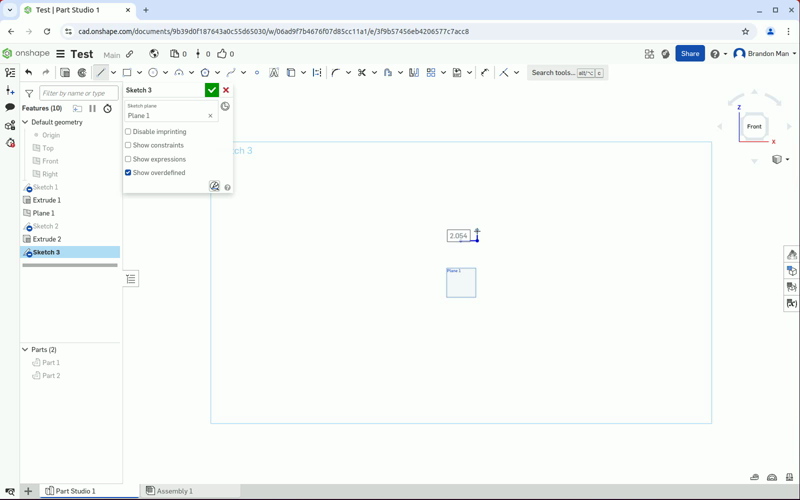
mouse_move(507, 230)
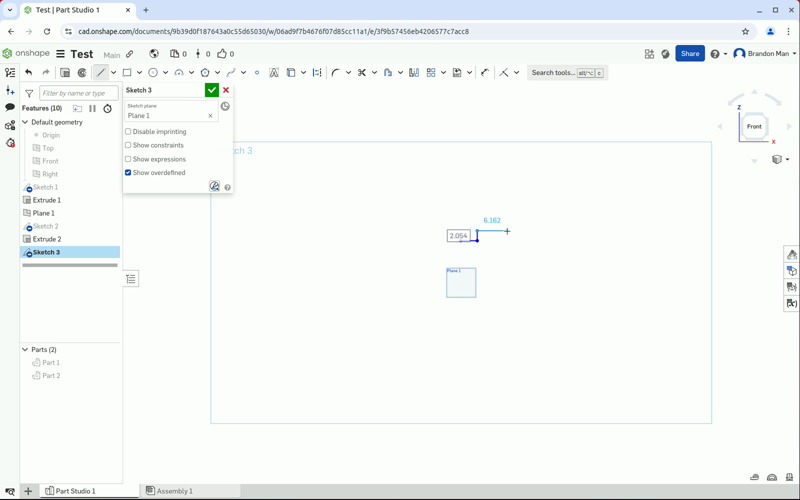
mouse_move(460, 230)
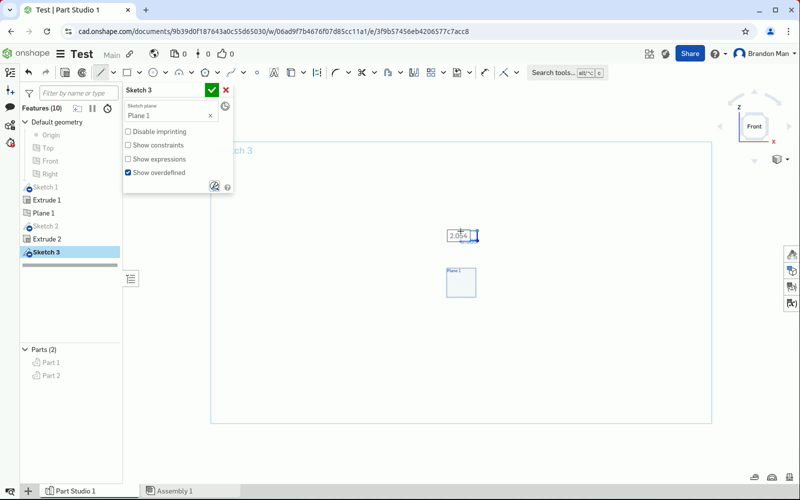
click(460, 230)
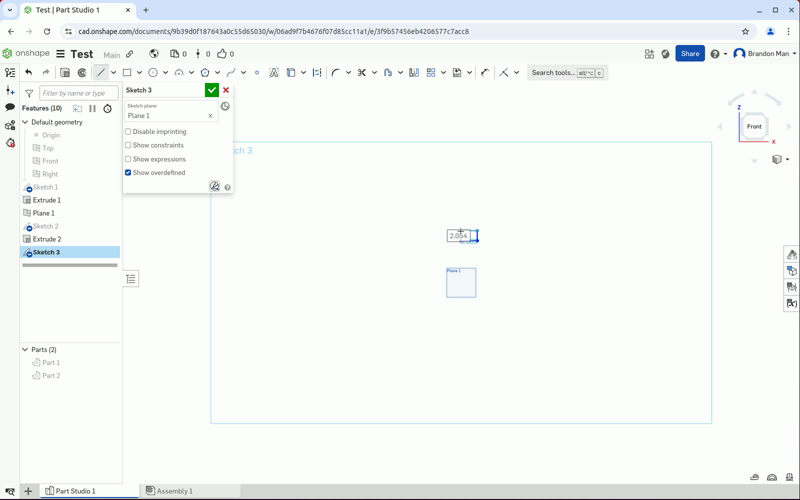
key_up(shift)
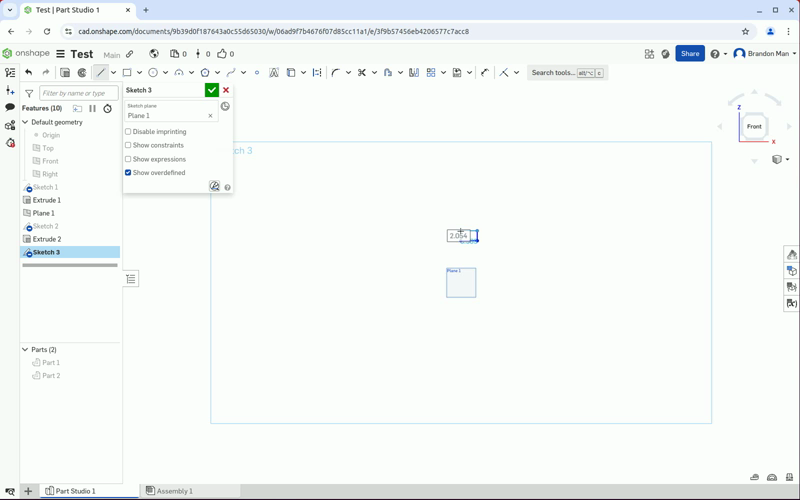
mouse_move(490, 230)
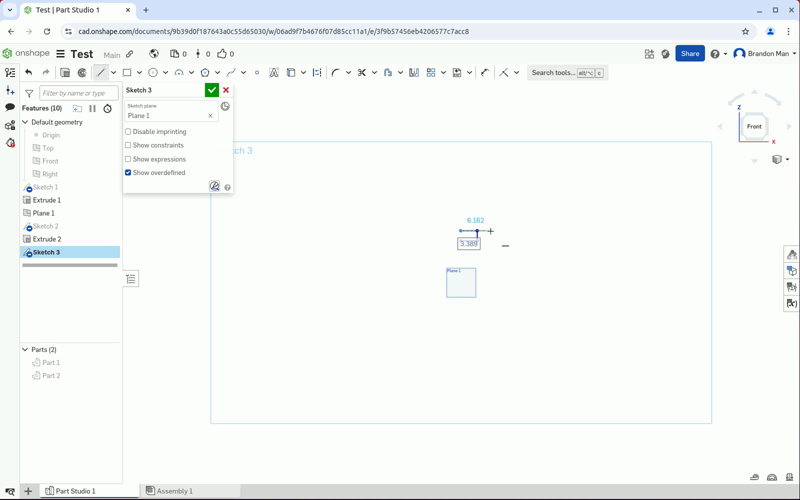
key_down(shift)
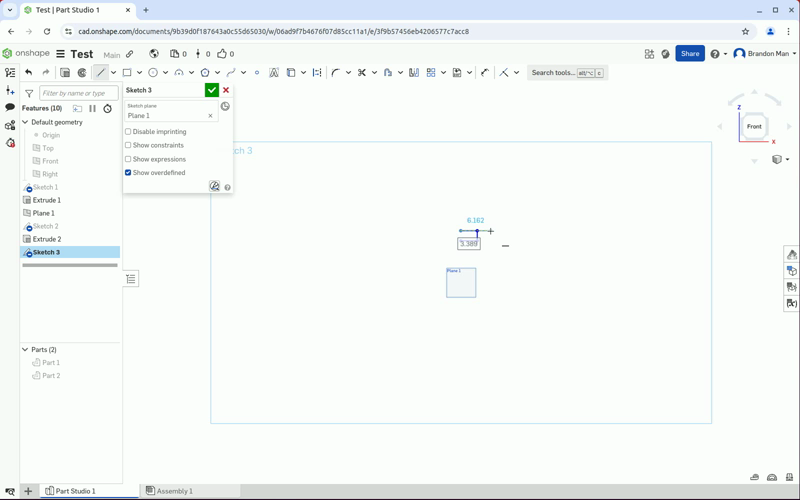
mouse_move(460, 240)
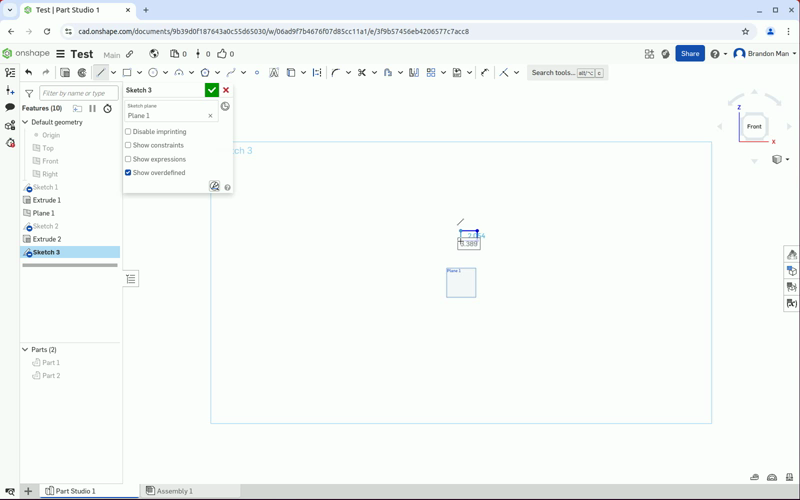
key_up(shift)
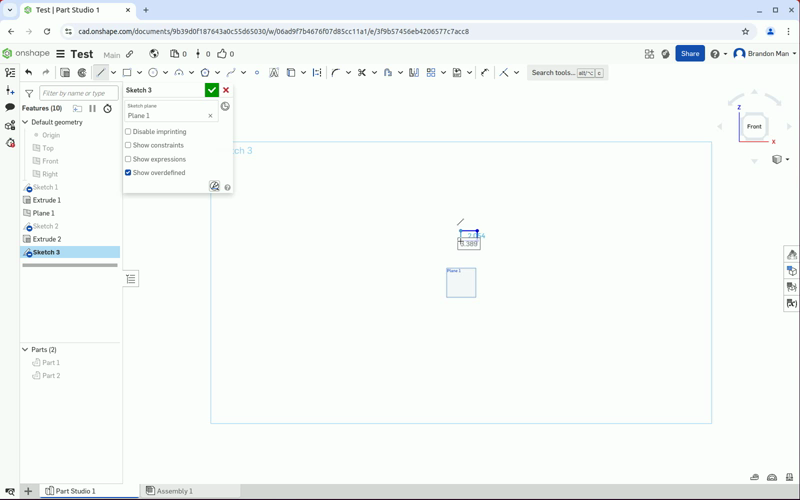
click(460, 240)
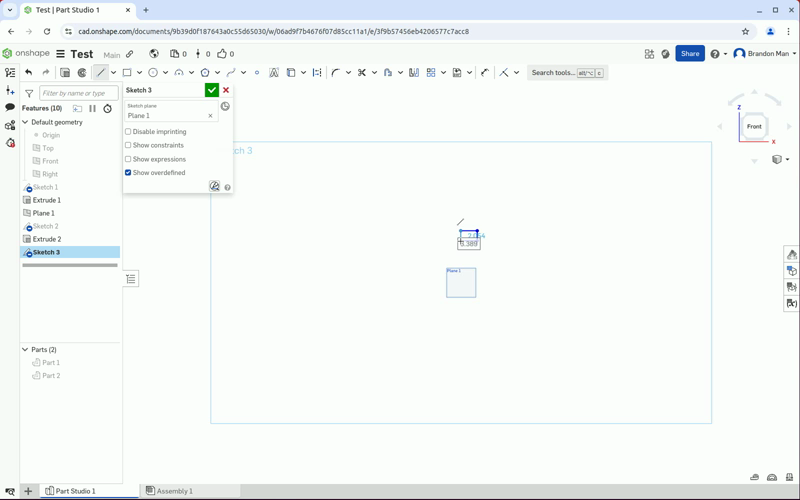
key(esc)
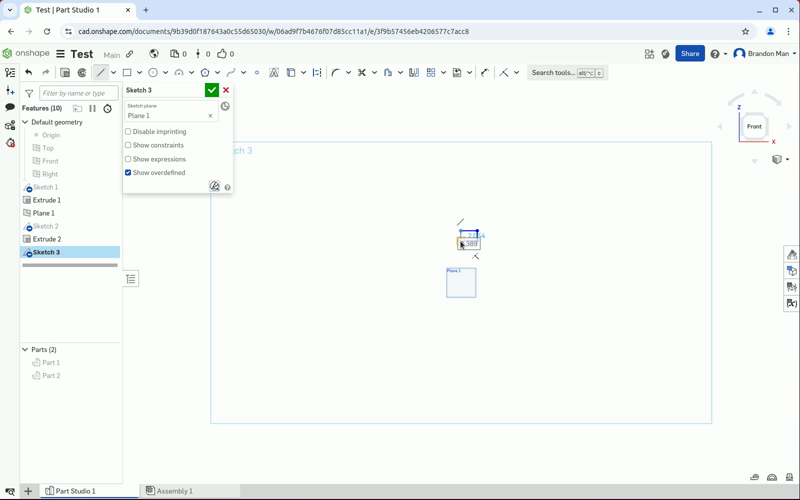
mouse_move(472, 232)
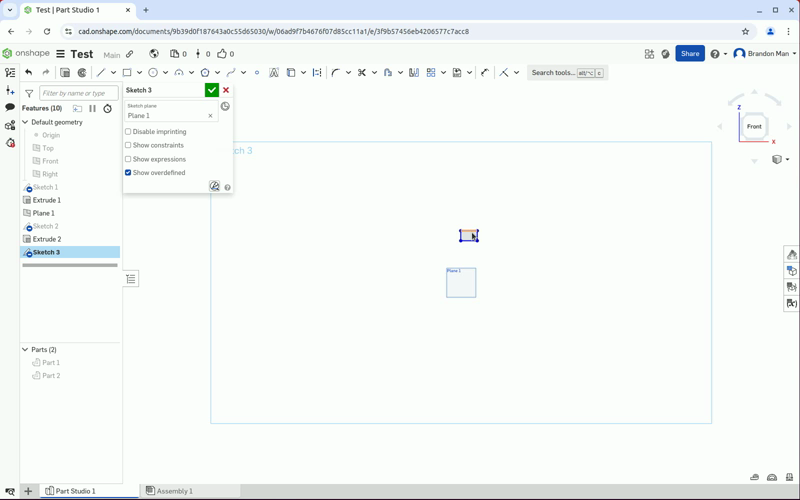
scroll(6)
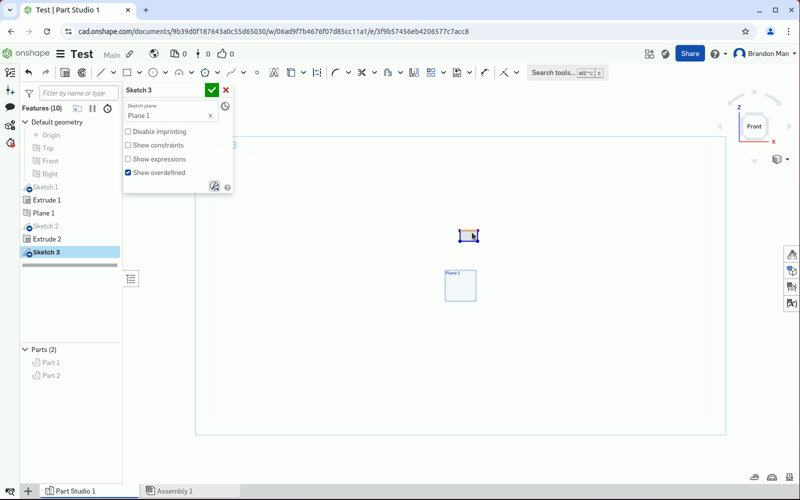
scroll(6)
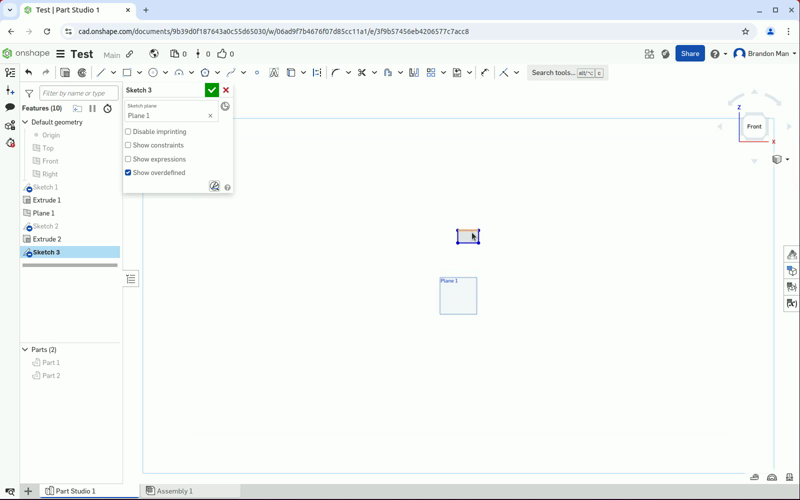
scroll(6)
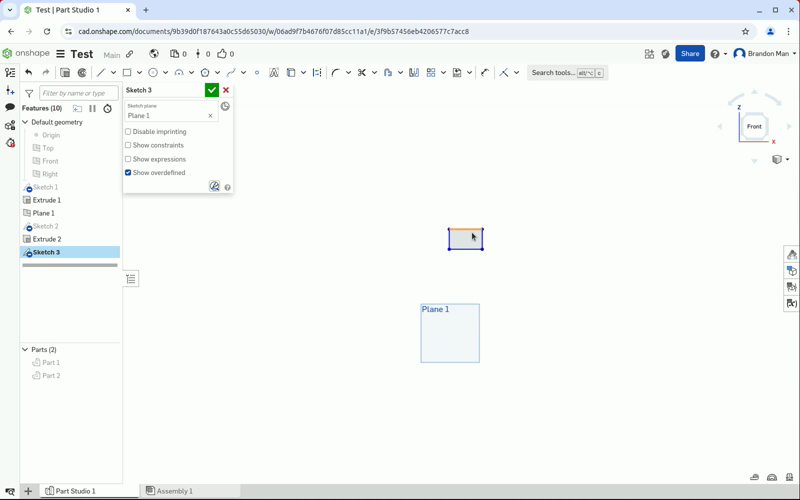
scroll(6)
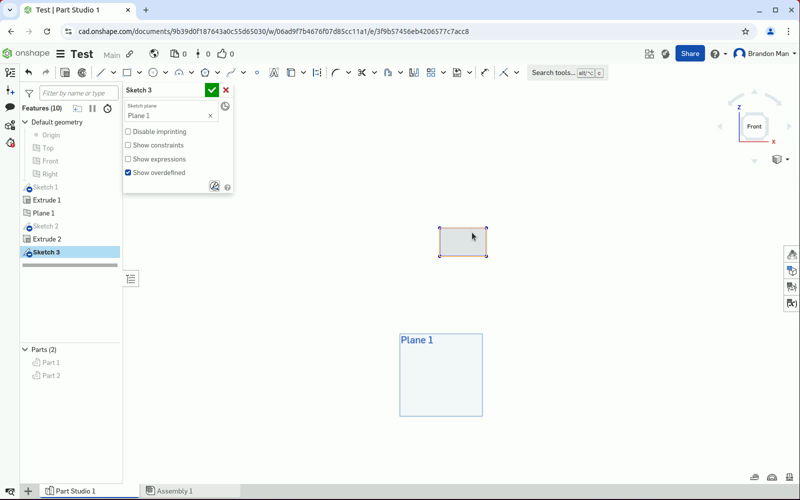
scroll(6)
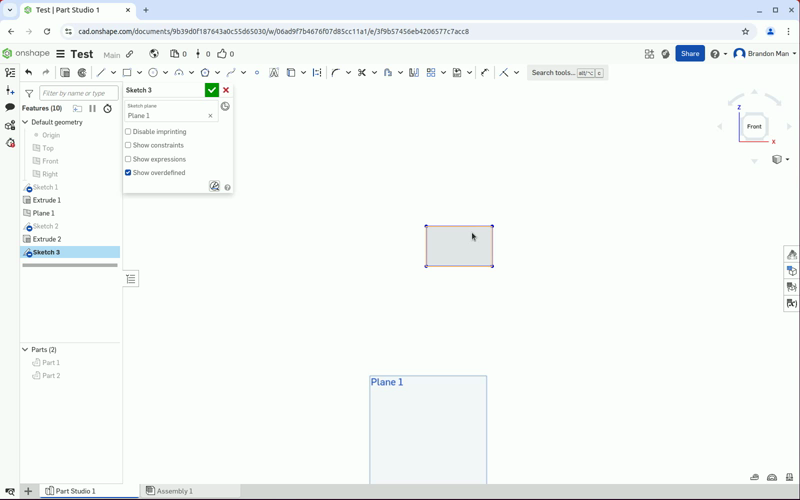
scroll(6)
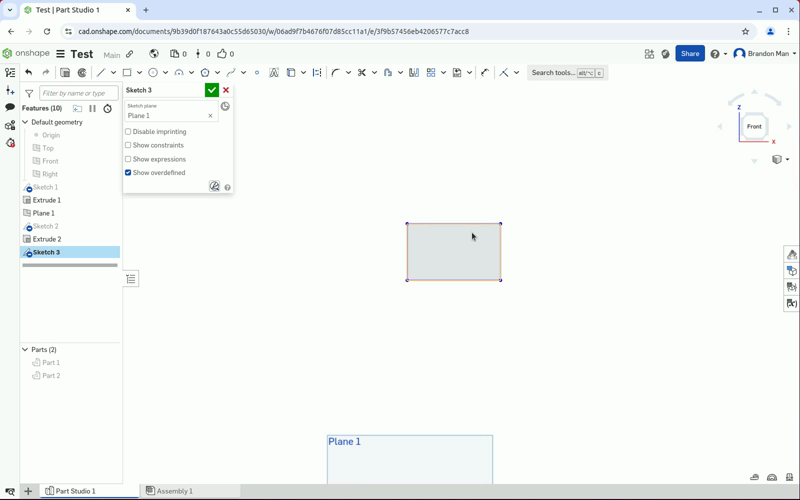
scroll(6)
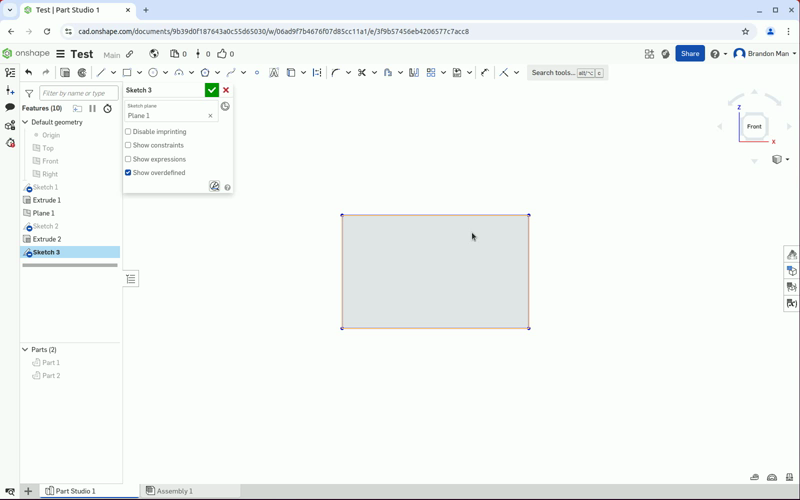
click(472, 232)
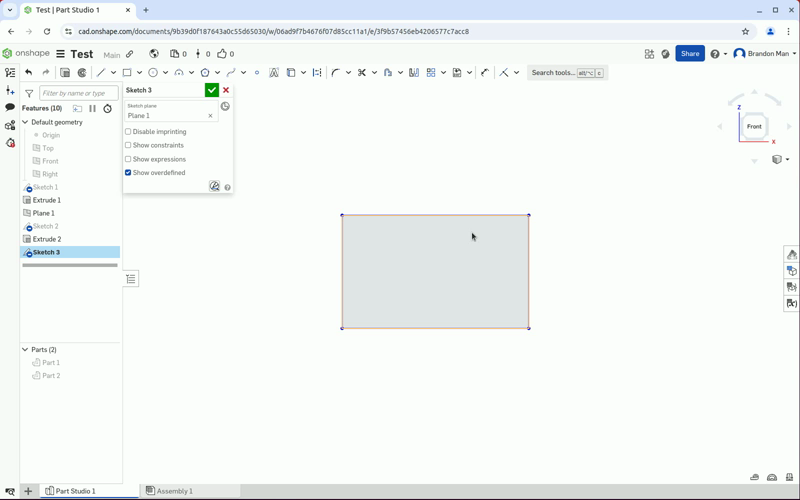
scroll(-6)
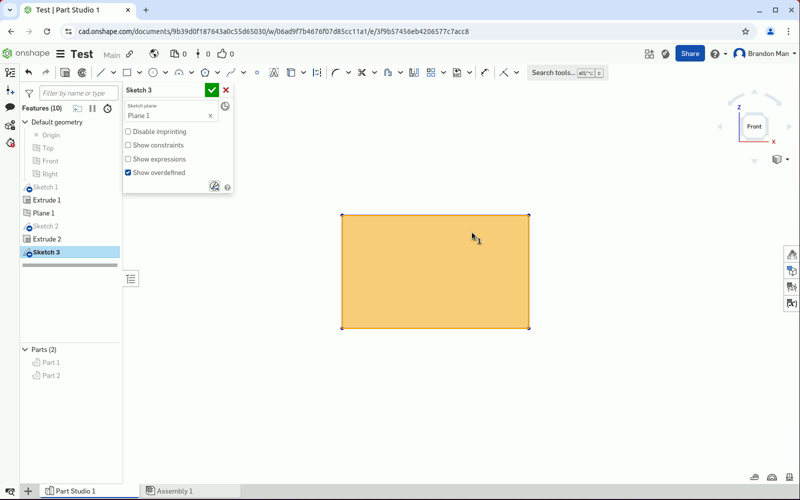
scroll(-6)
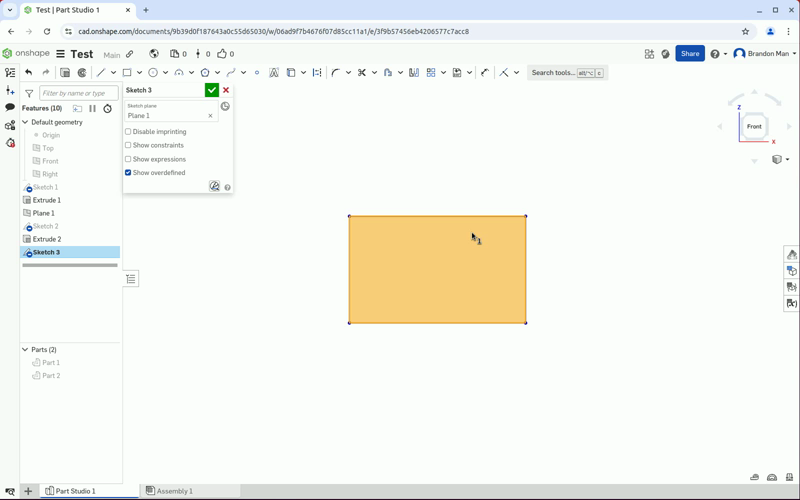
scroll(-6)
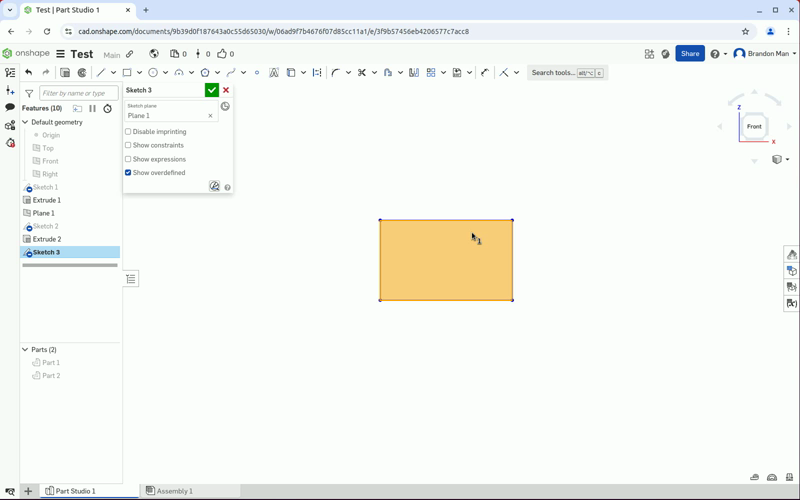
scroll(-6)
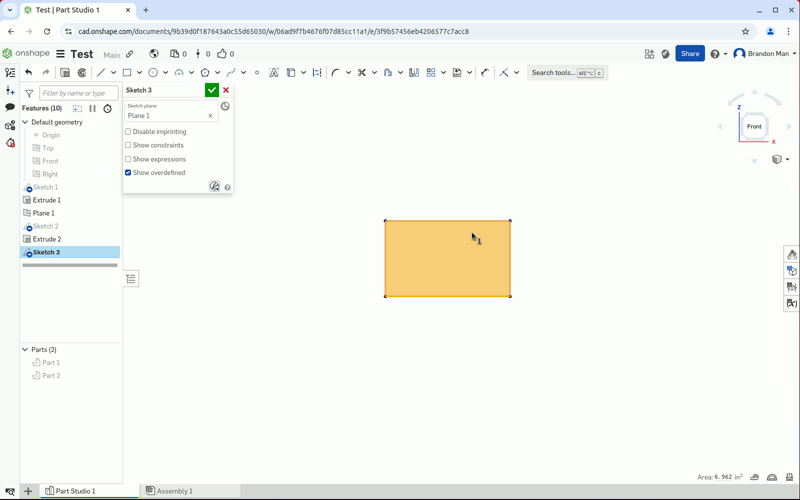
scroll(-6)
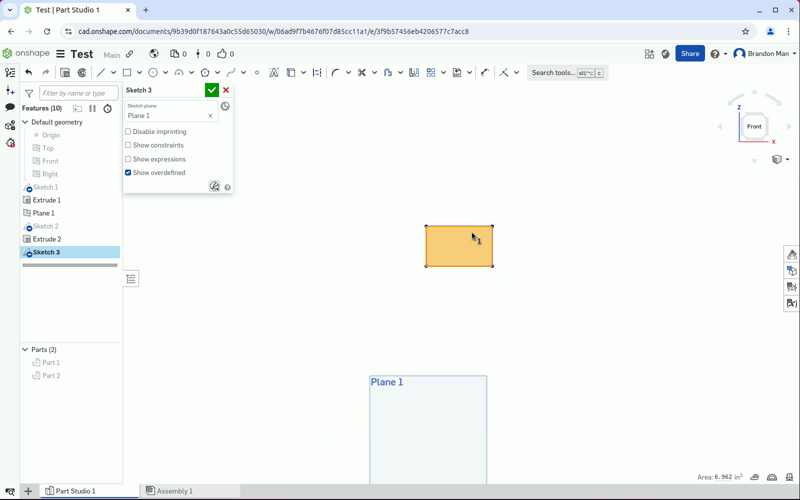
scroll(-6)
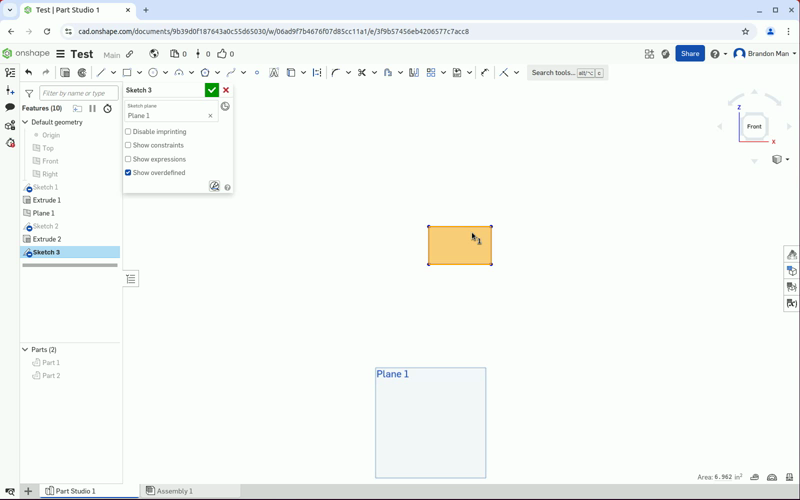
scroll(-6)
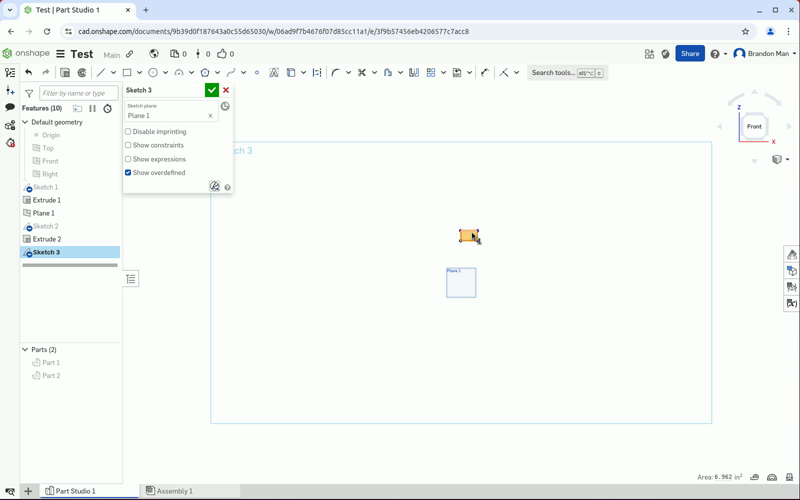
mouse_move(73, 352)
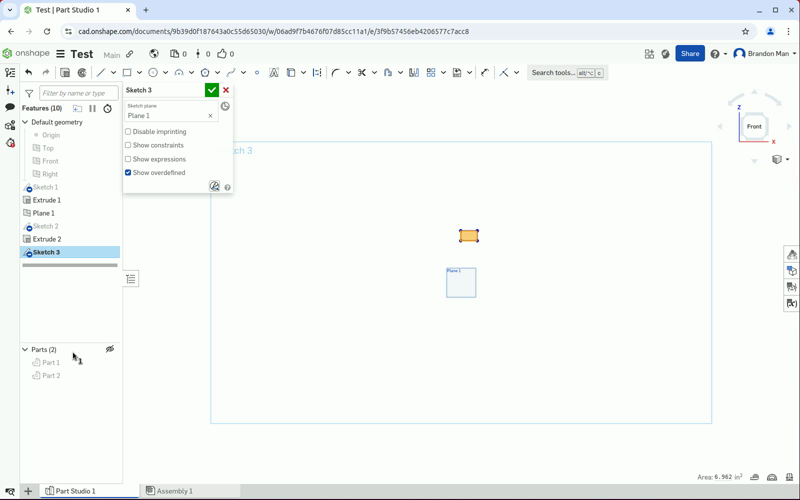
key(shift+y)
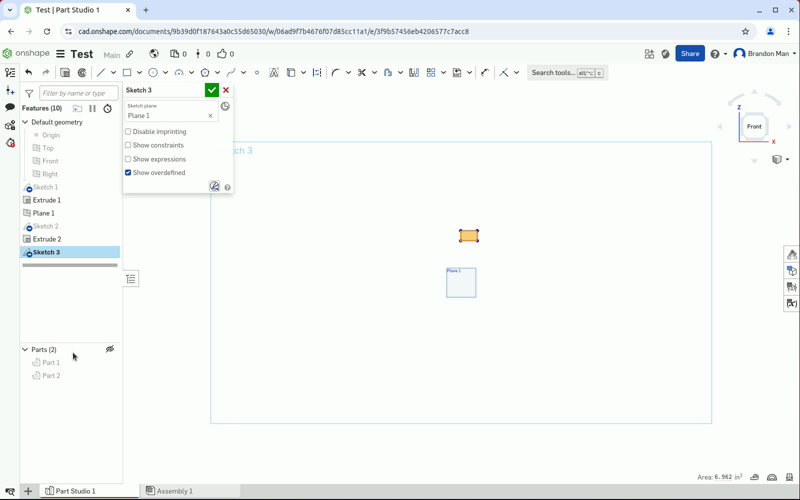
key(shift+e)
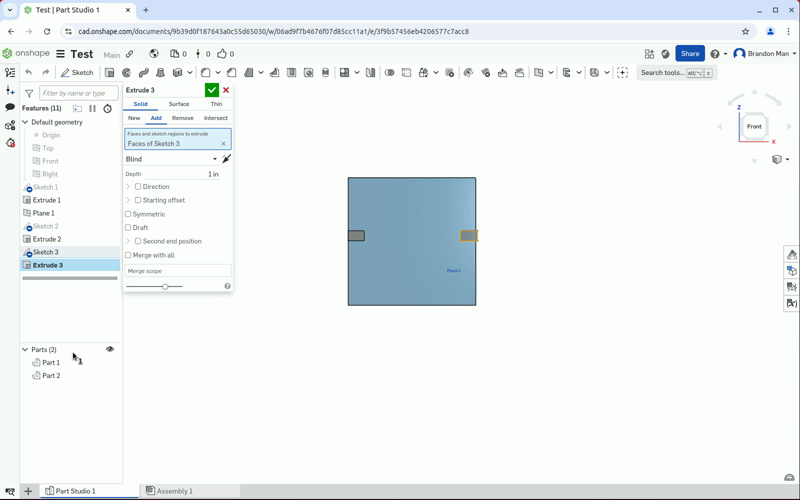
mouse_move(143, 106)
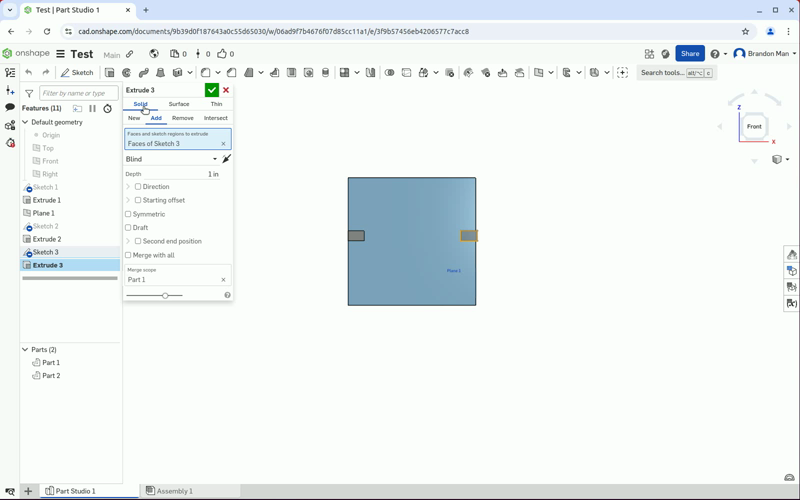
click(143, 106)
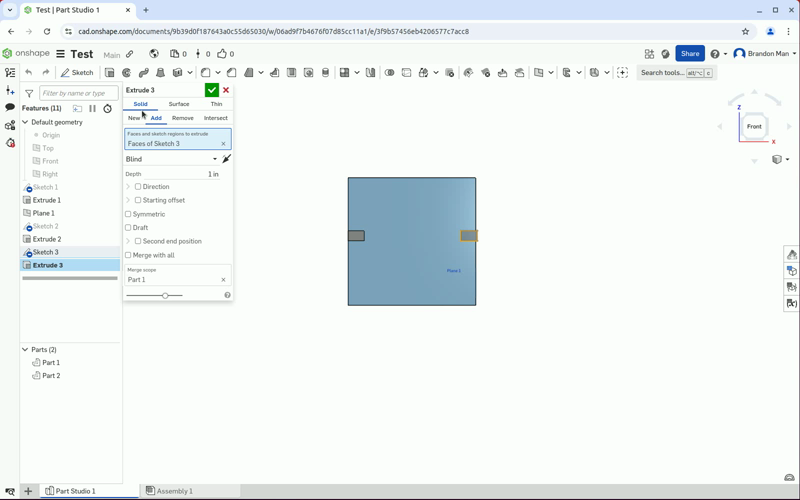
mouse_move(137, 120)
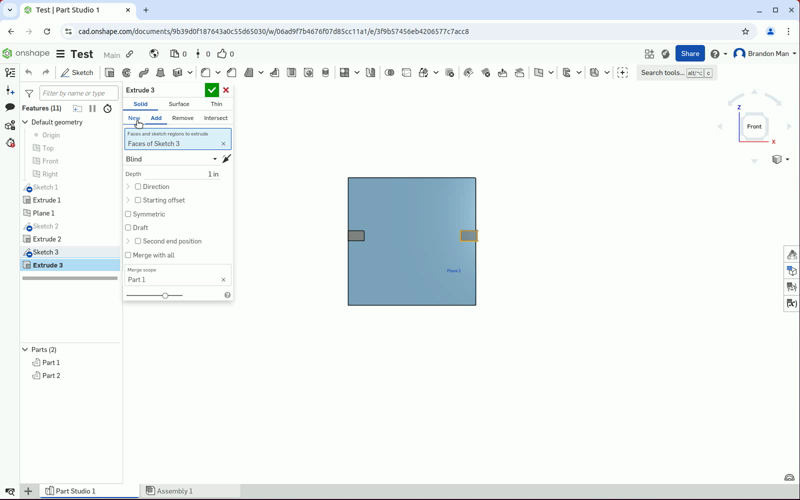
click(137, 120)
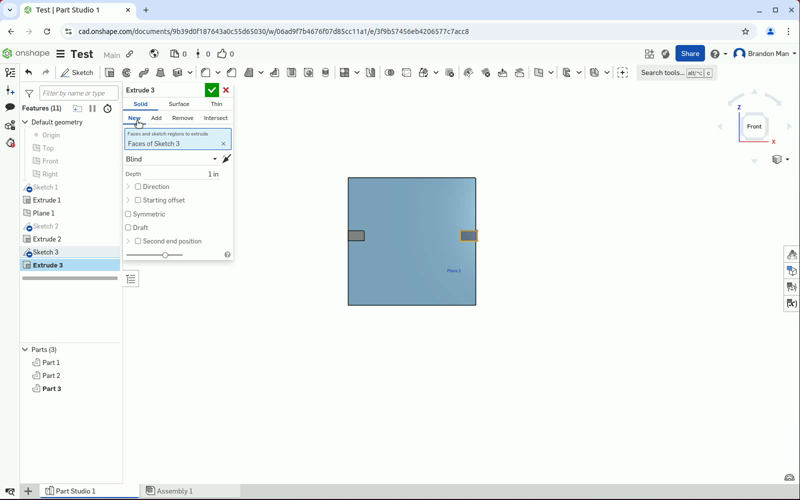
key(tab, 4)
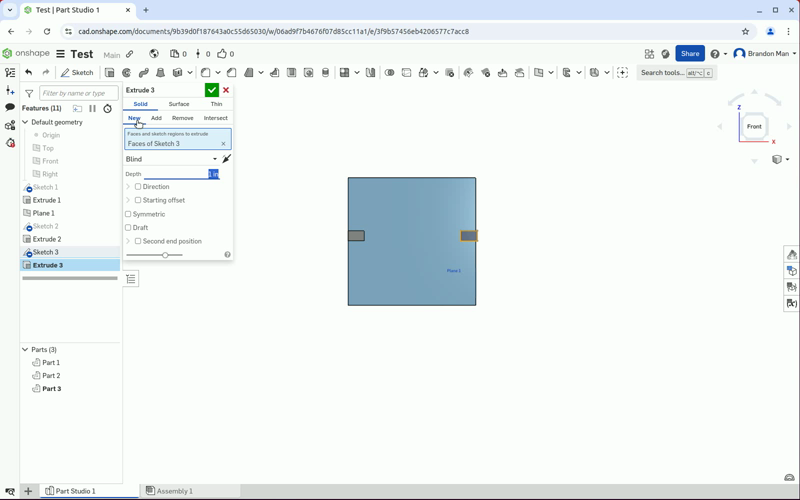
text(9.147)
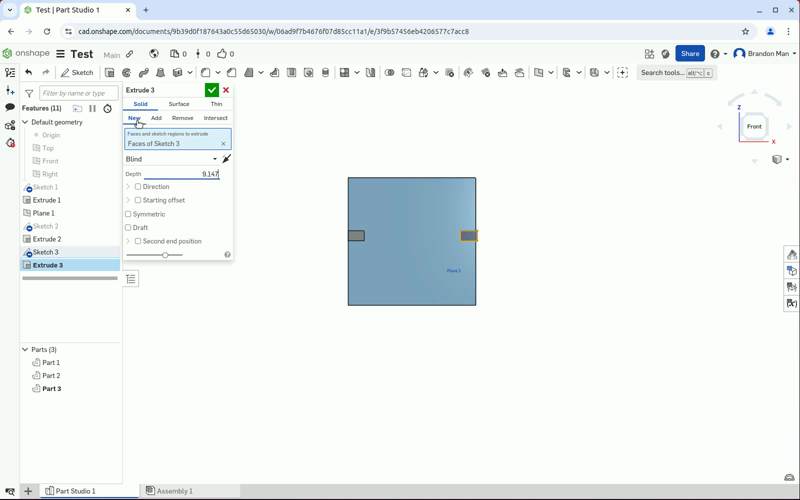
key(enter)
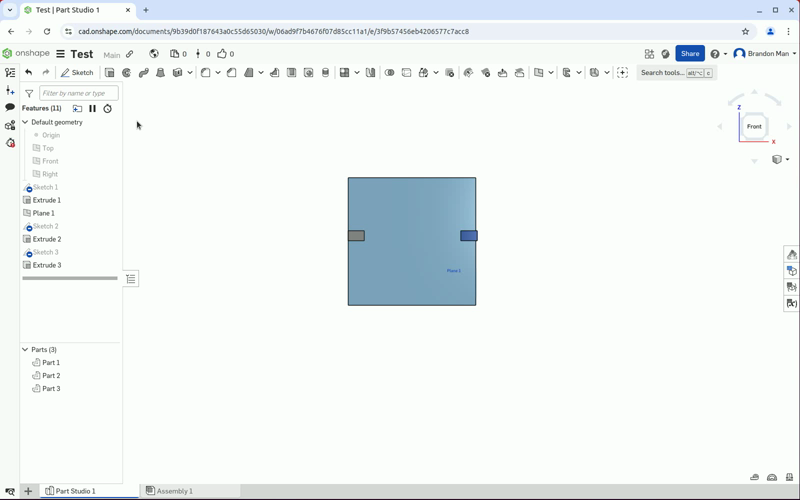
key(shift+h)
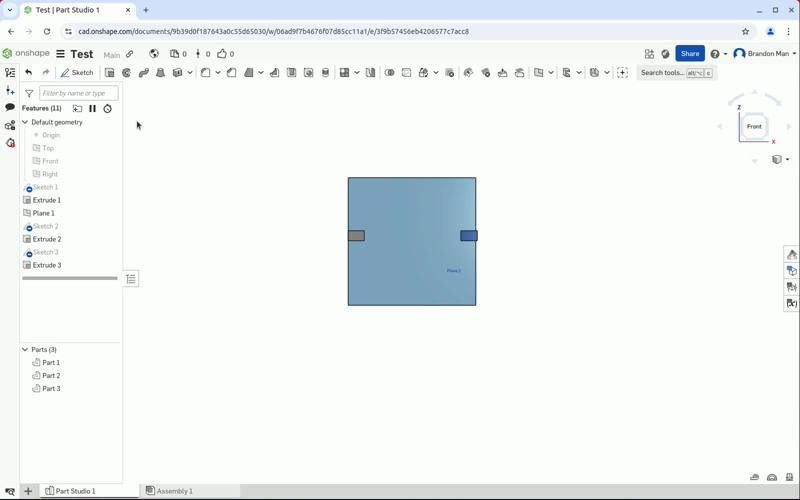
key(shift+h)
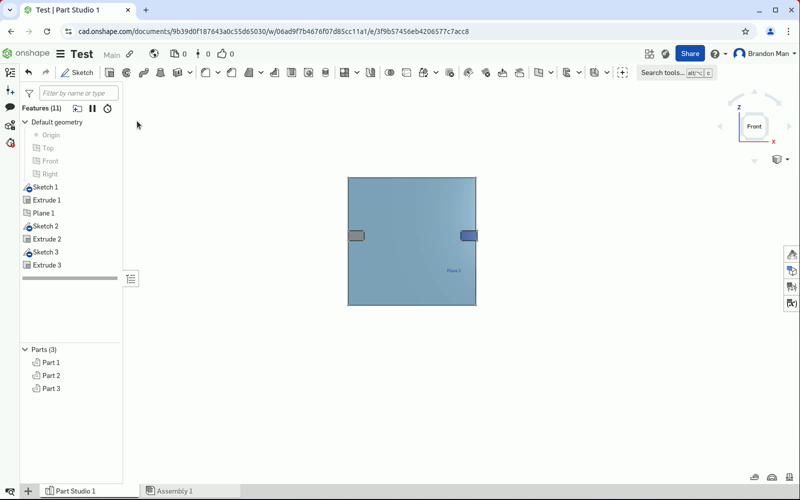
key(shift+7)
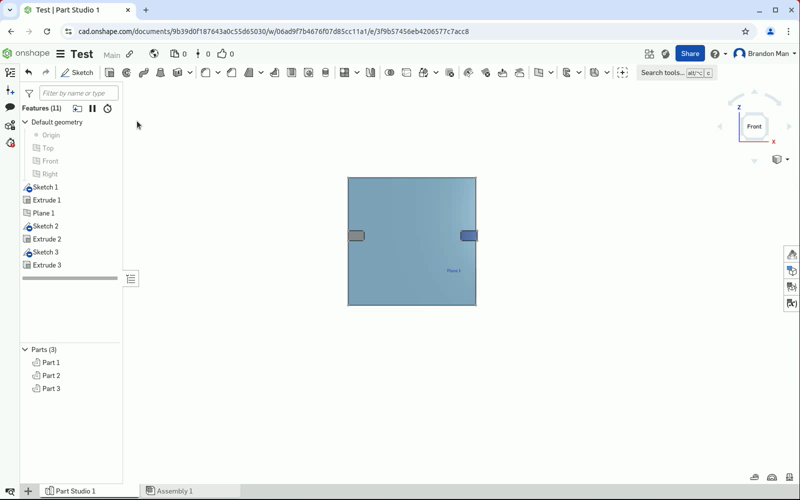
key(left, 2)
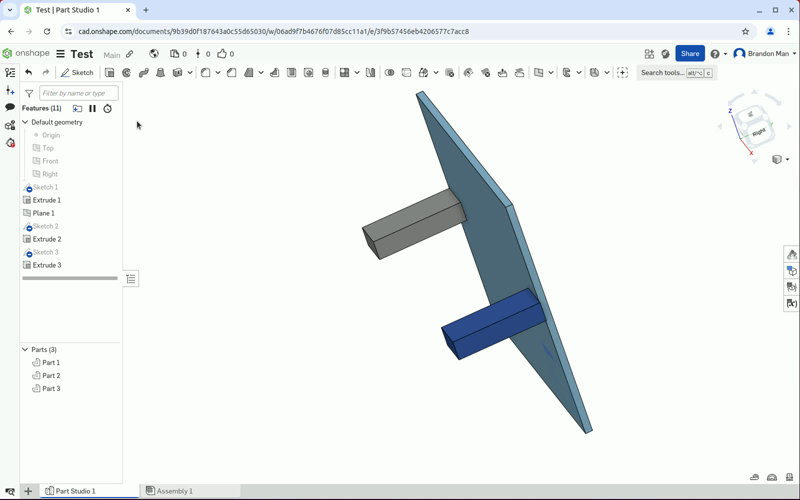
key(down, 2)
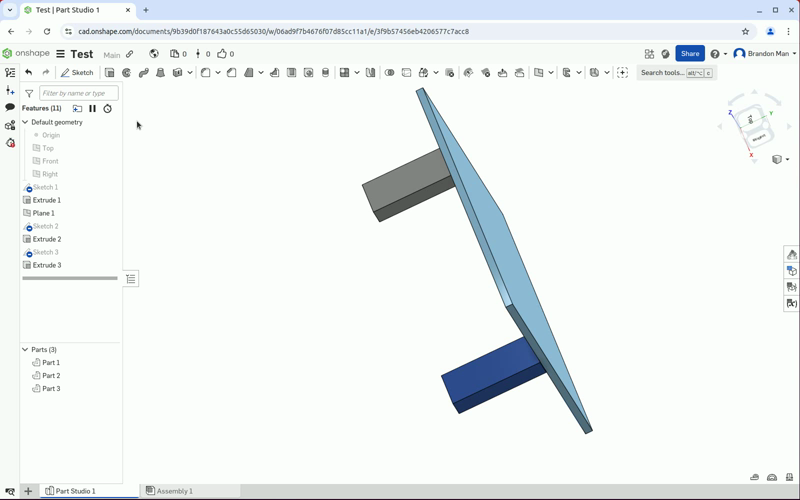
key(up, 2)
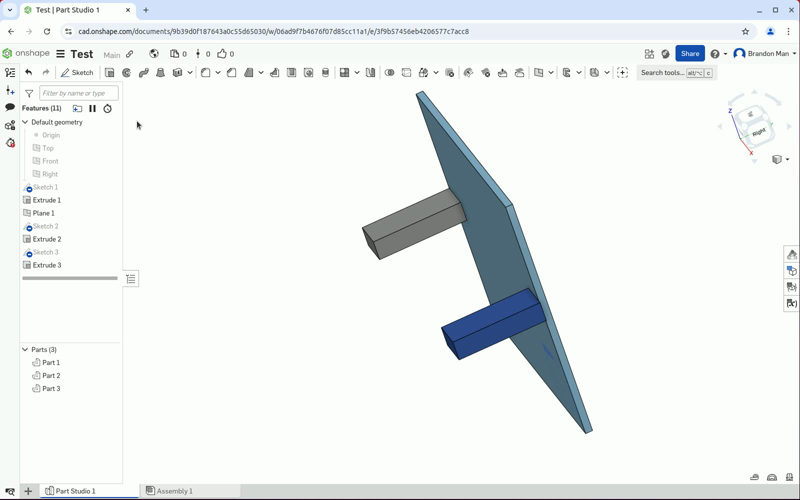
key(right, 2)
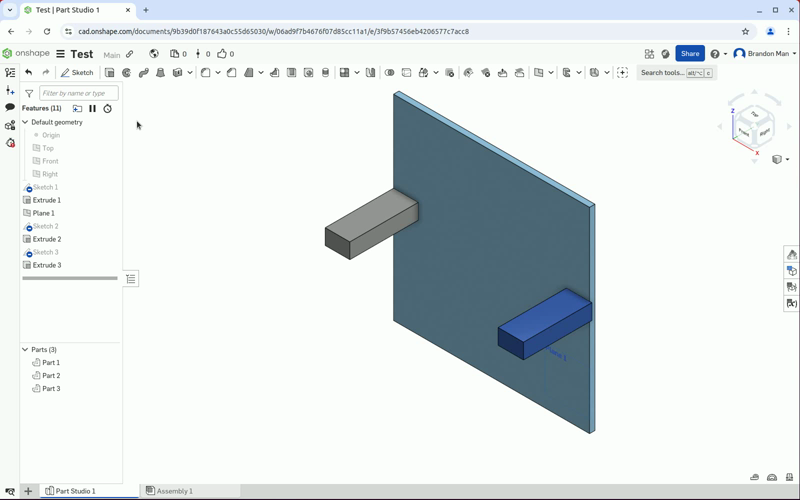
mouse_move(73, 189)
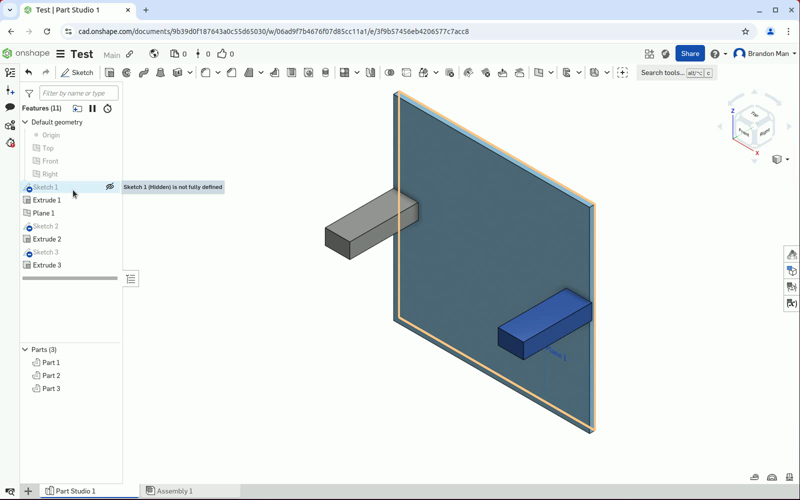
click(73, 189)